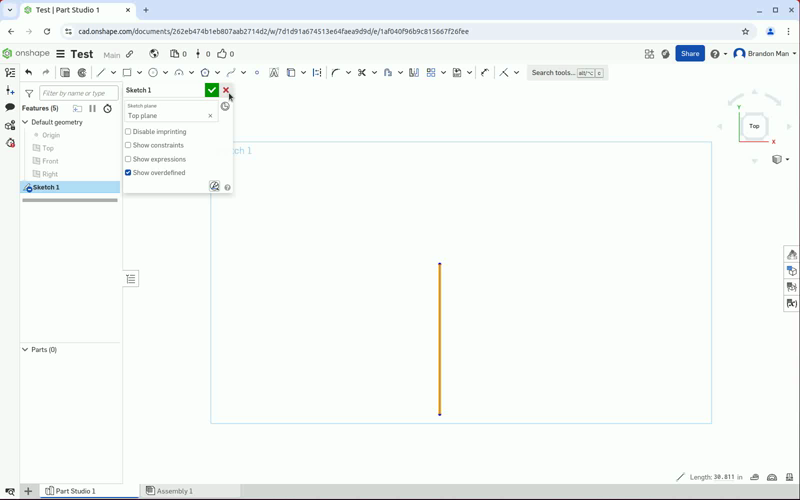
key(shift+h)
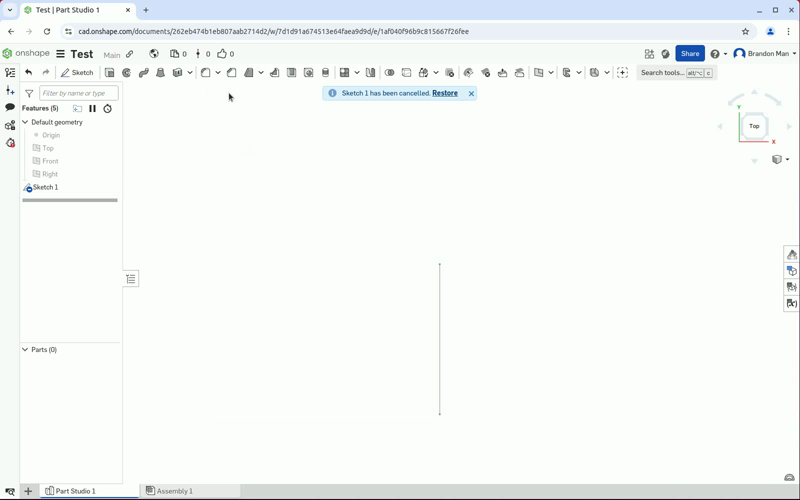
key(shift+s)
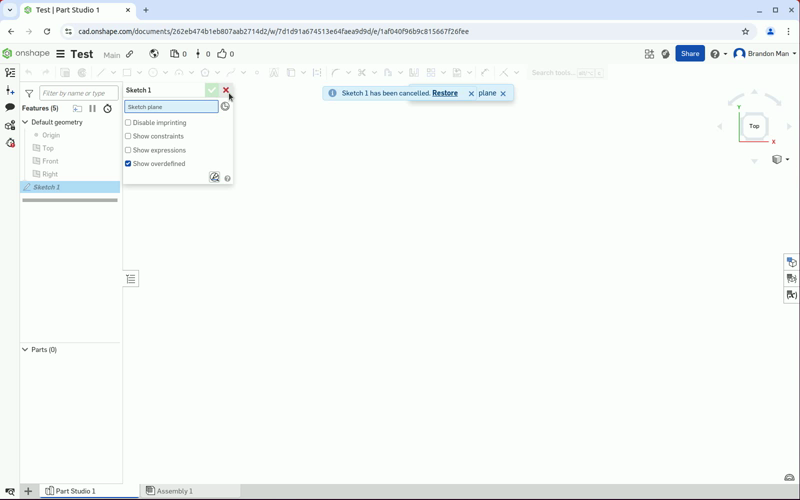
mouse_move(73, 150)
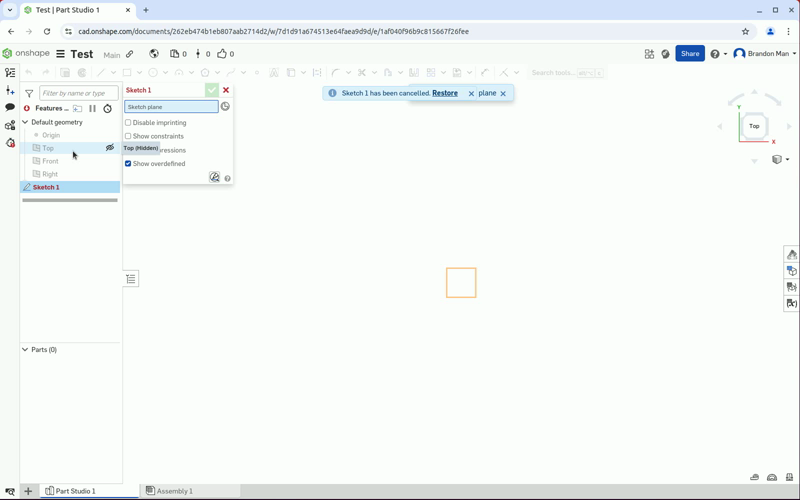
click(73, 150)
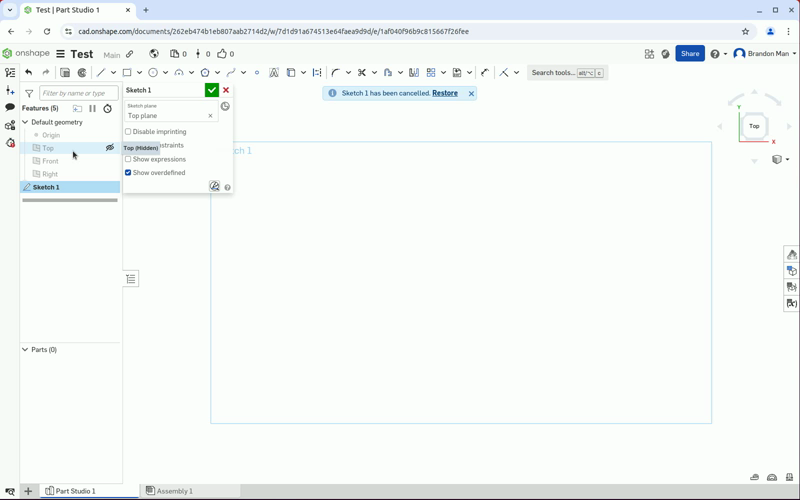
mouse_move(73, 352)
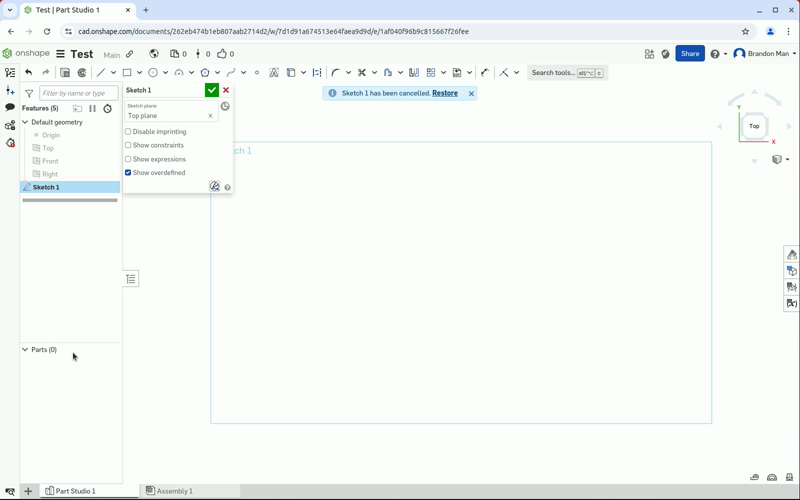
key(y)
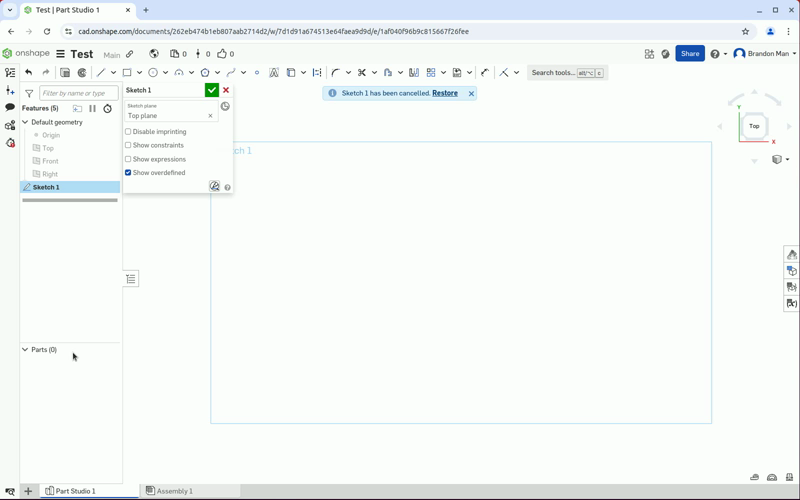
key(l)
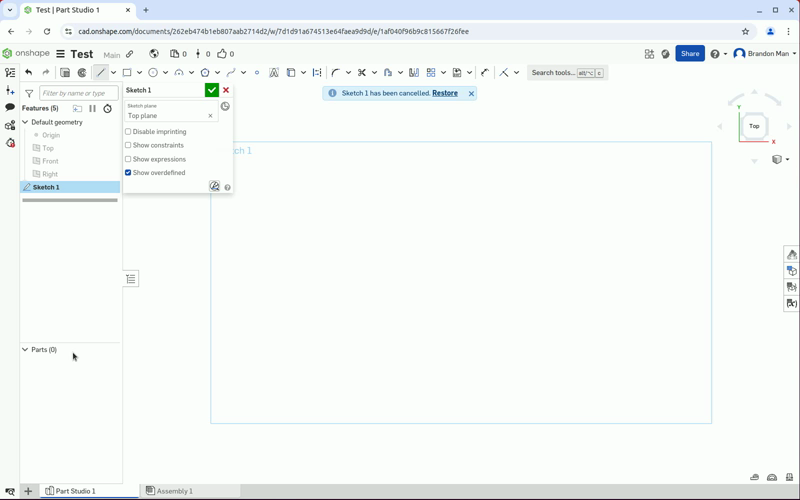
key_down(shift)
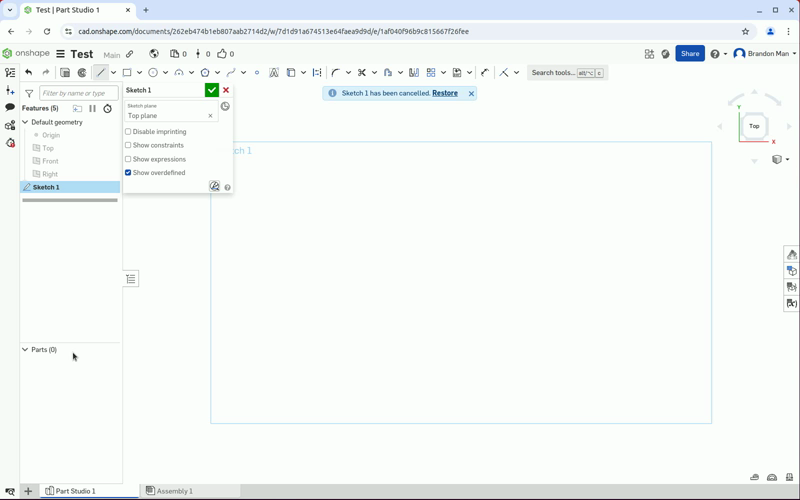
mouse_move(348, 395)
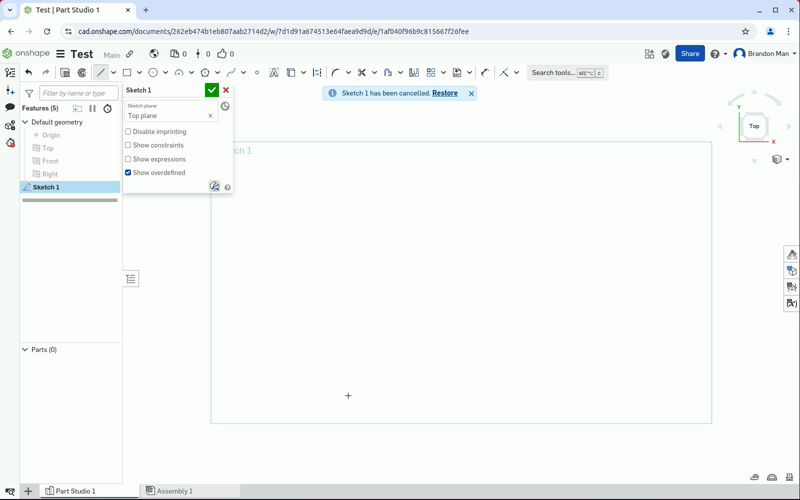
click(348, 395)
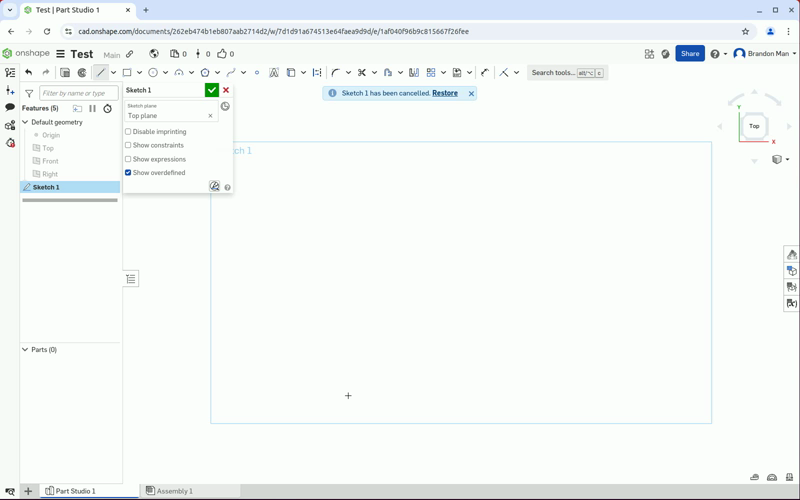
key_up(shift)
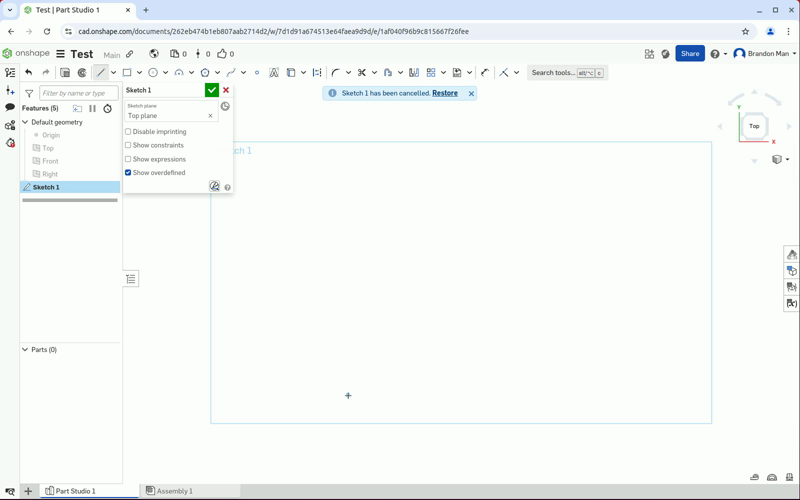
key_down(shift)
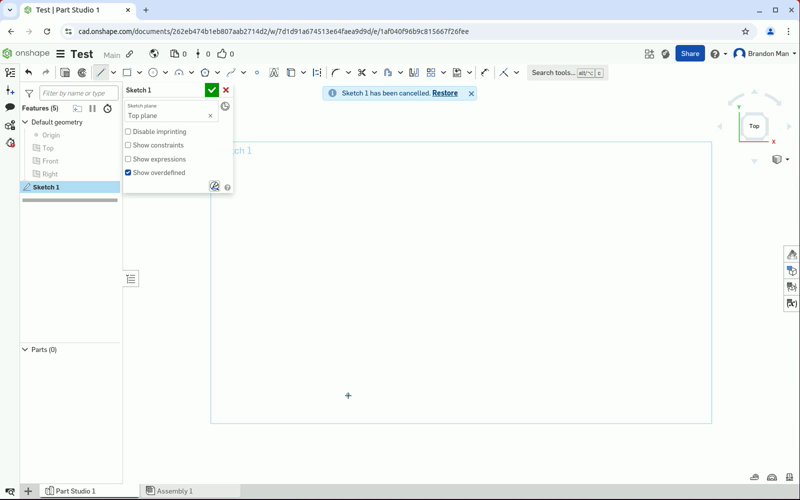
mouse_move(572, 395)
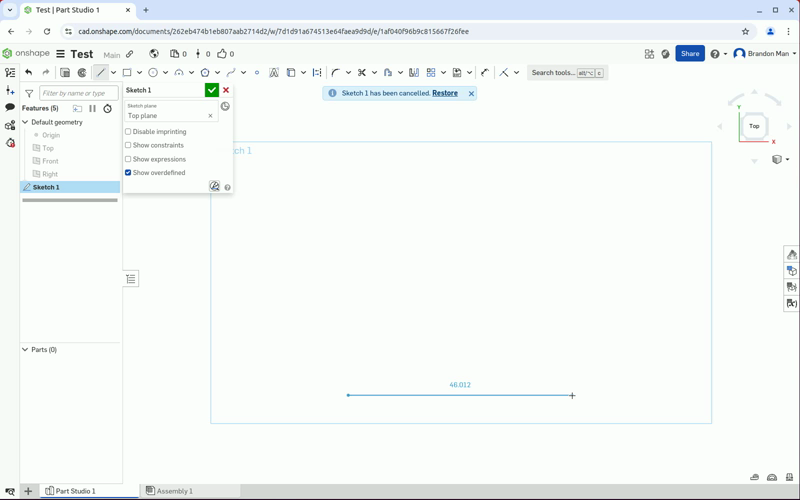
click(572, 395)
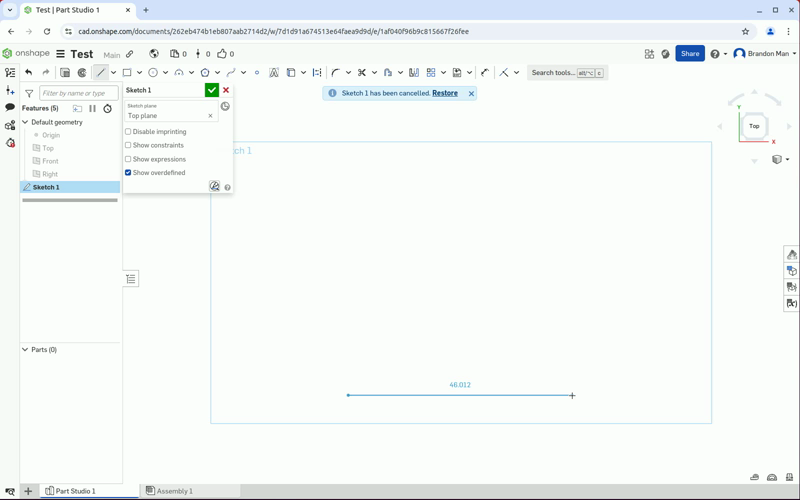
key_up(shift)
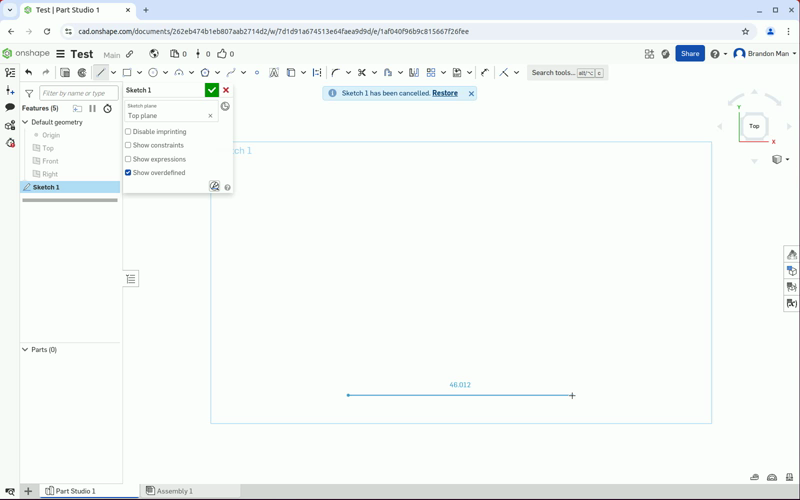
key_down(shift)
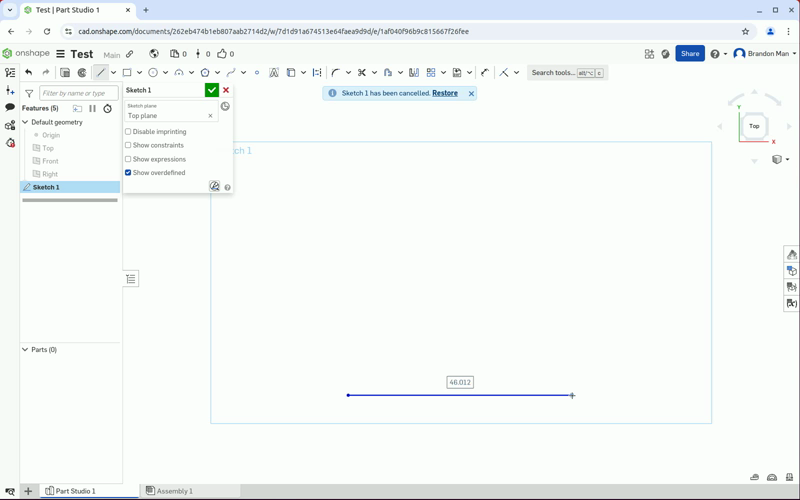
mouse_move(572, 171)
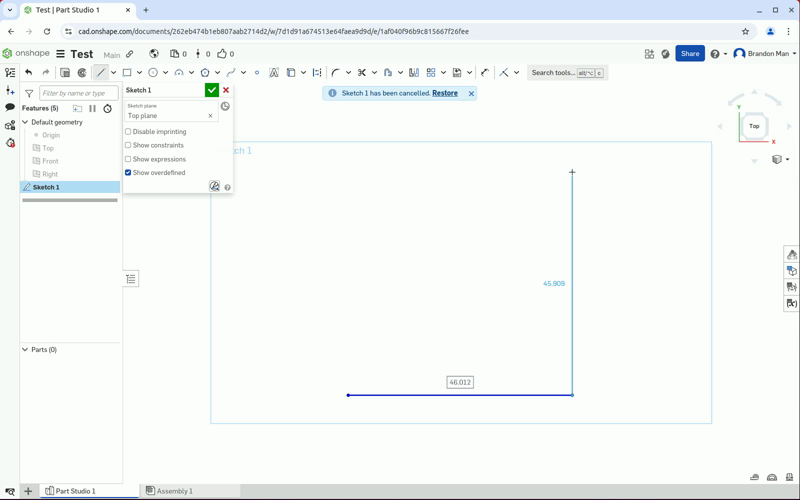
click(572, 171)
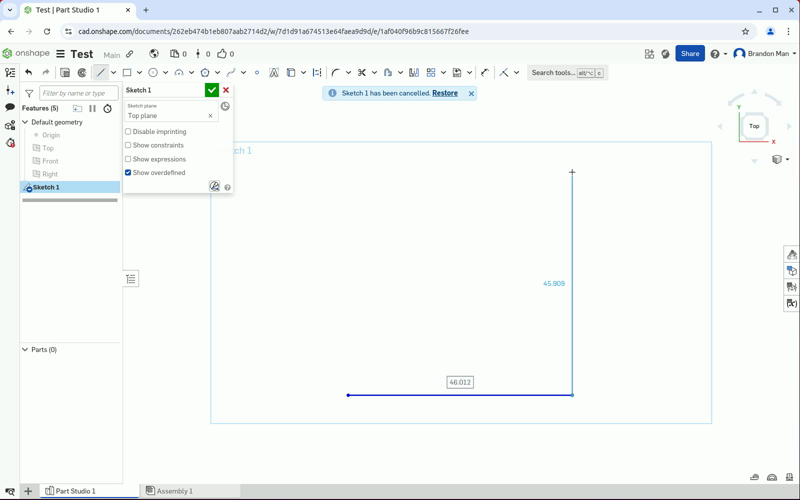
key_up(shift)
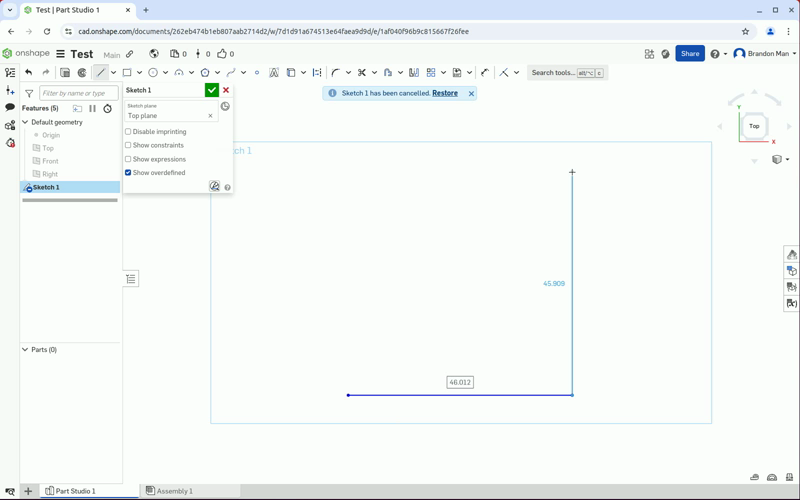
key_down(shift)
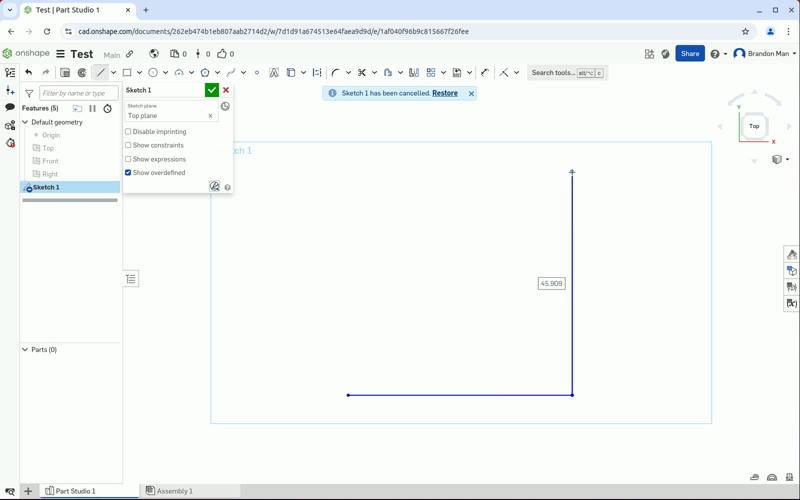
mouse_move(348, 171)
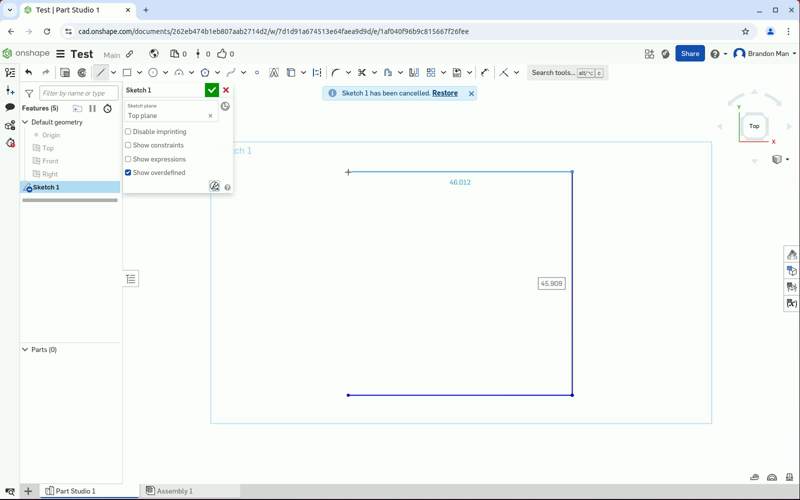
click(348, 171)
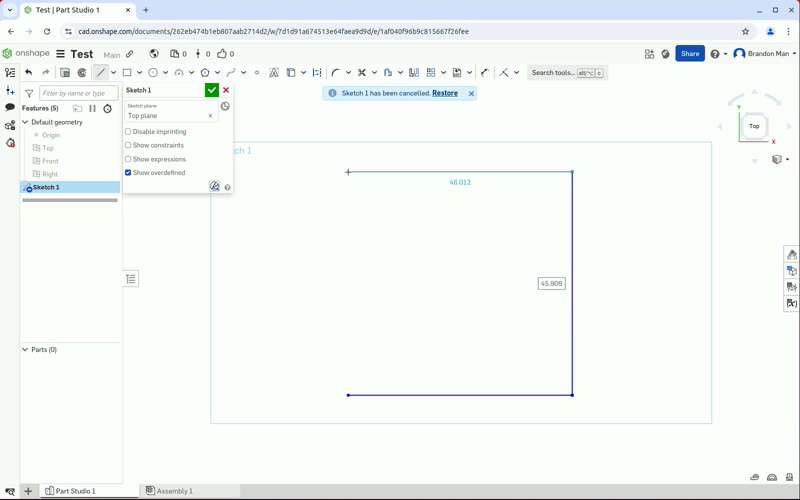
key_up(shift)
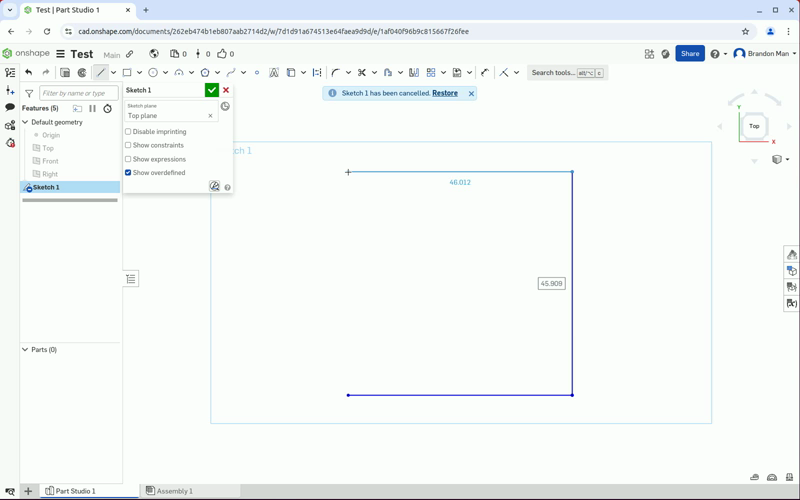
key_down(shift)
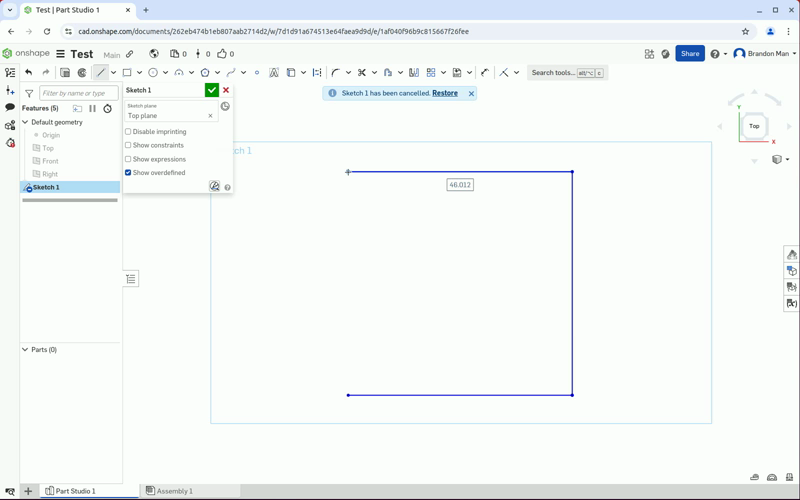
mouse_move(348, 395)
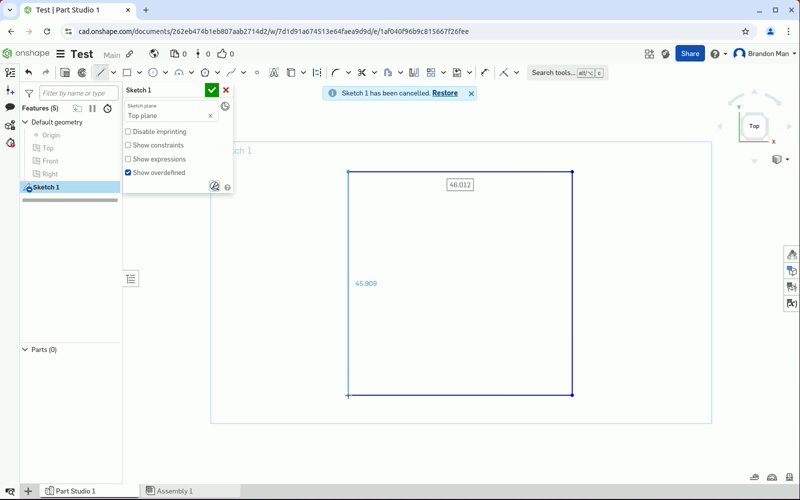
key_up(shift)
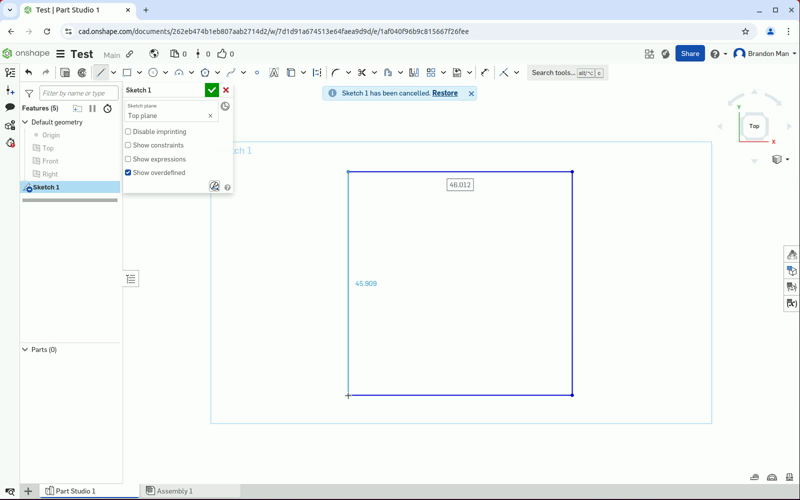
click(348, 395)
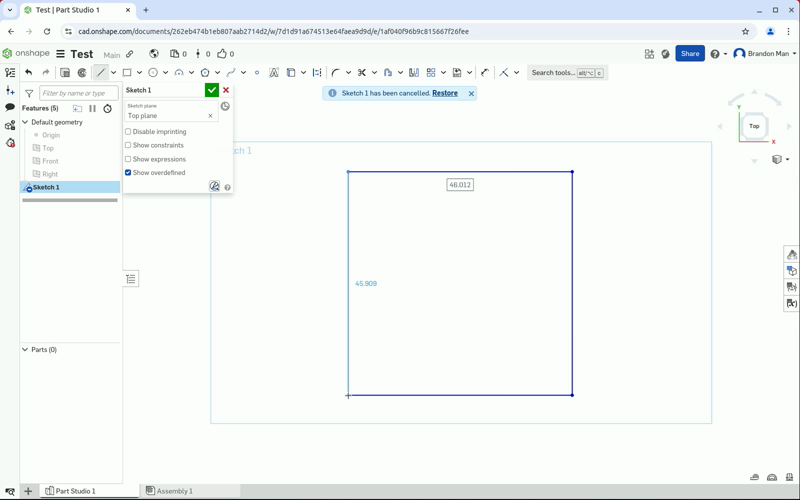
key(esc)
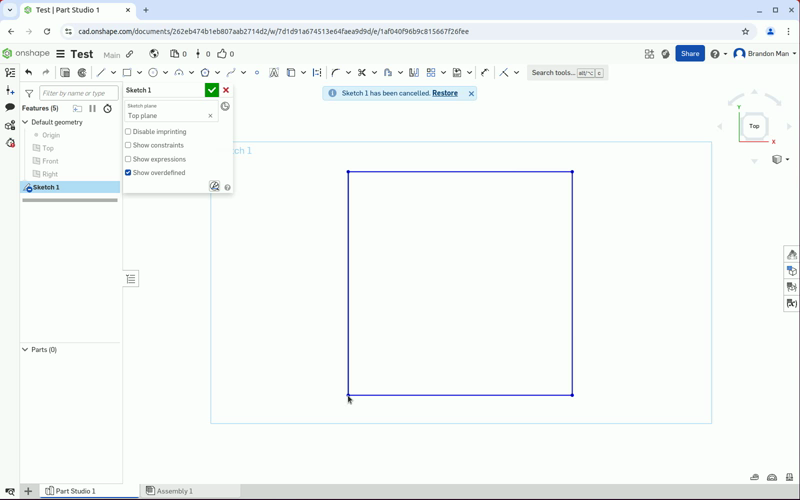
mouse_move(464, 360)
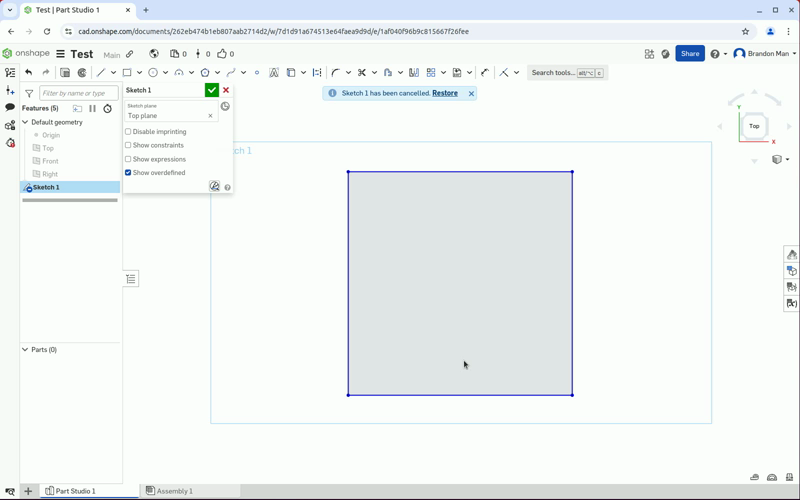
click(464, 360)
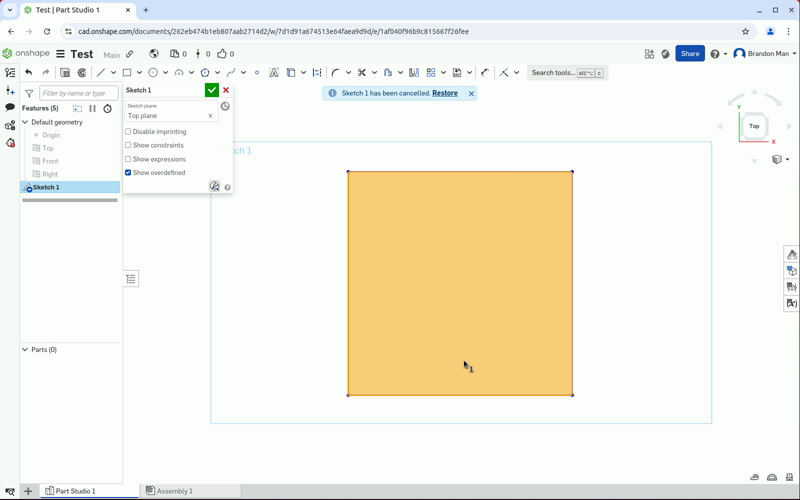
mouse_move(73, 352)
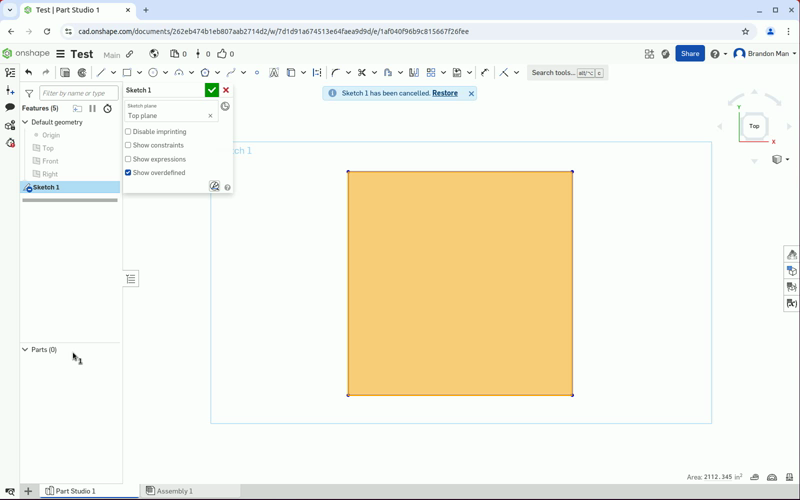
key(shift+y)
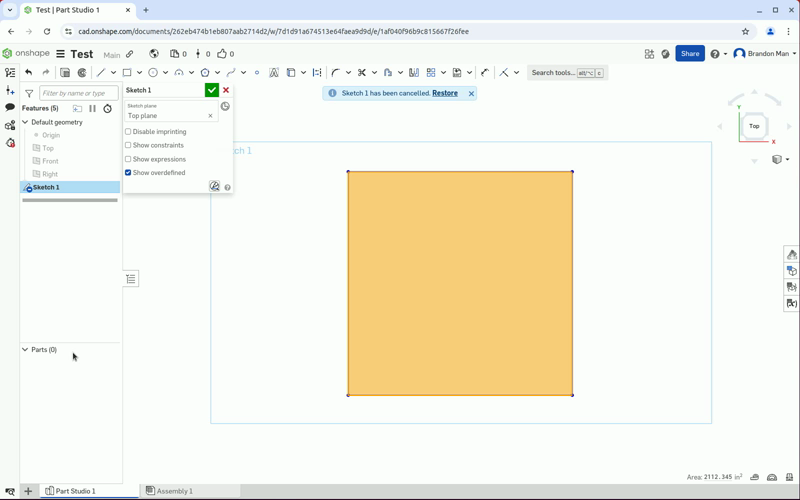
key(shift+e)
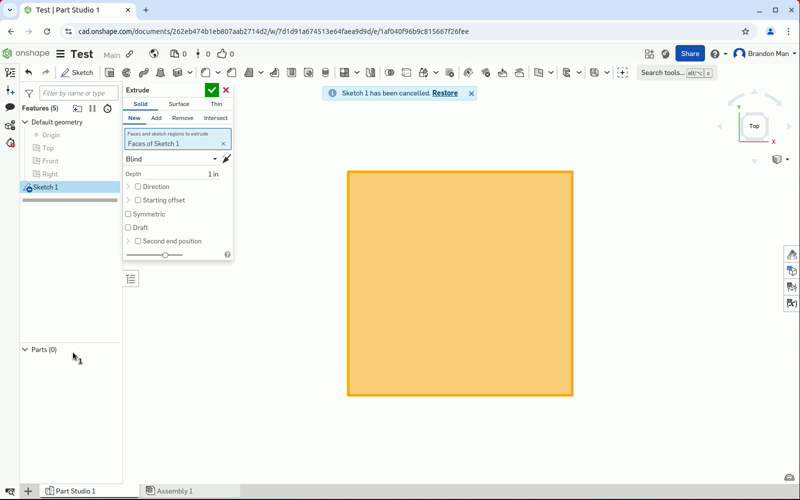
mouse_move(143, 106)
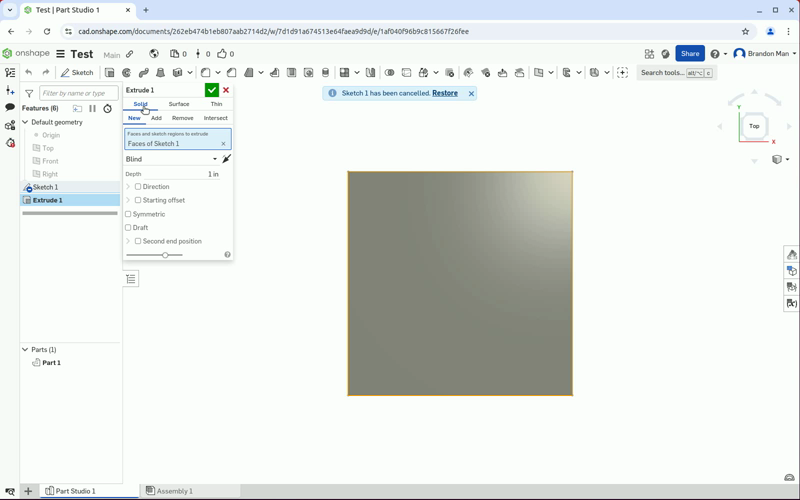
click(143, 106)
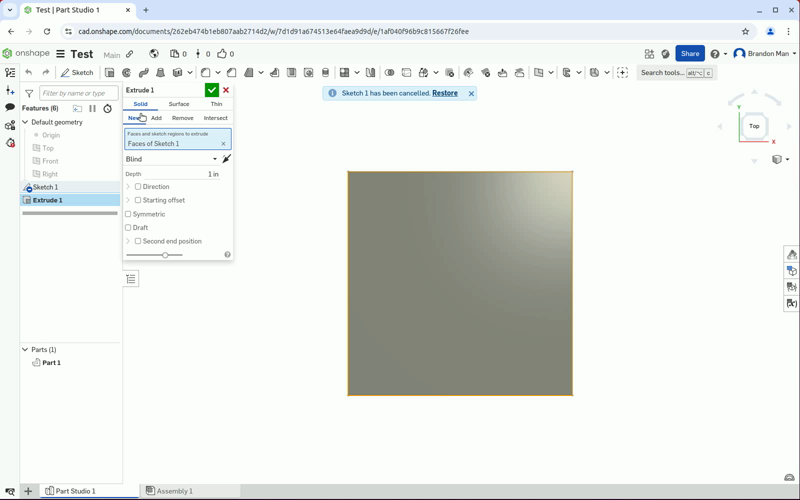
mouse_move(137, 120)
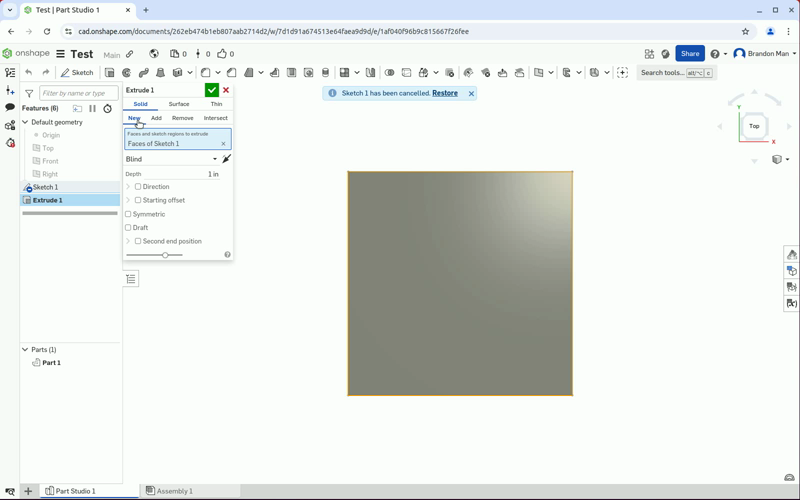
click(137, 120)
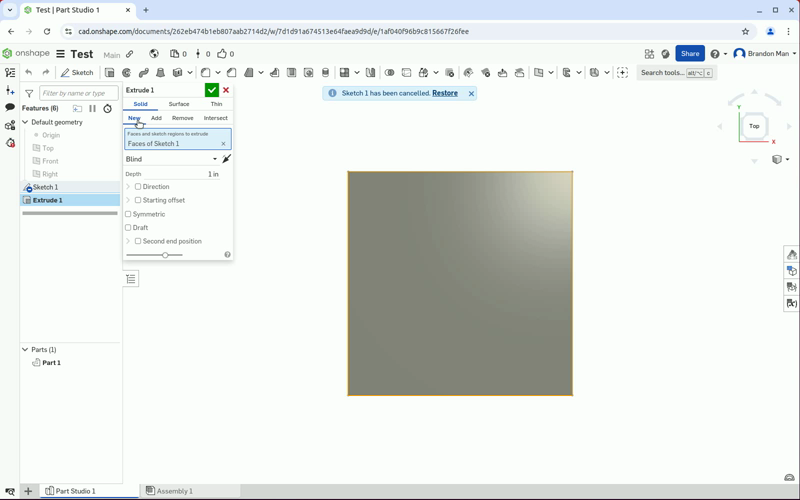
key(tab, 4)
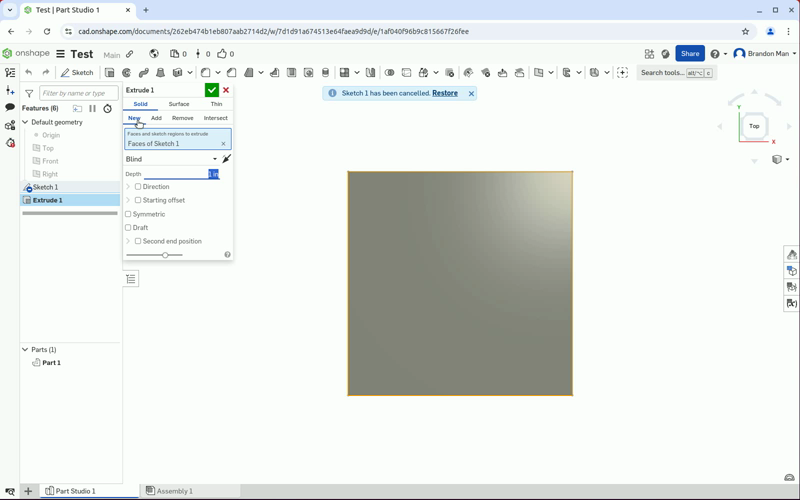
text(7.703)
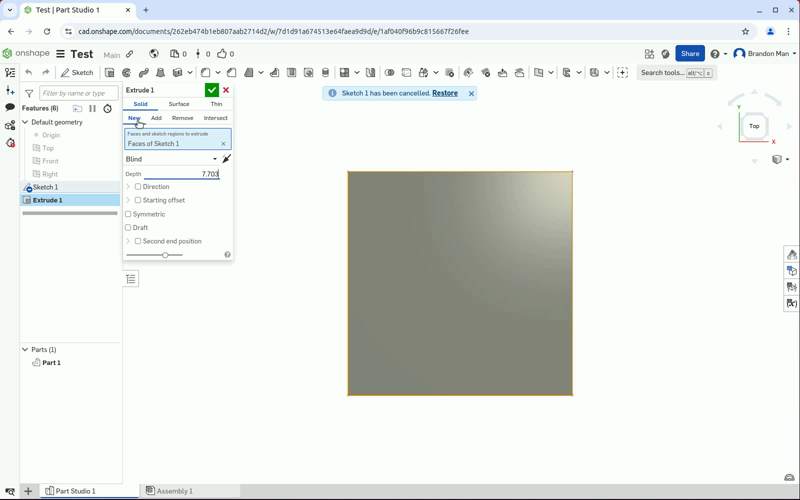
key(enter)
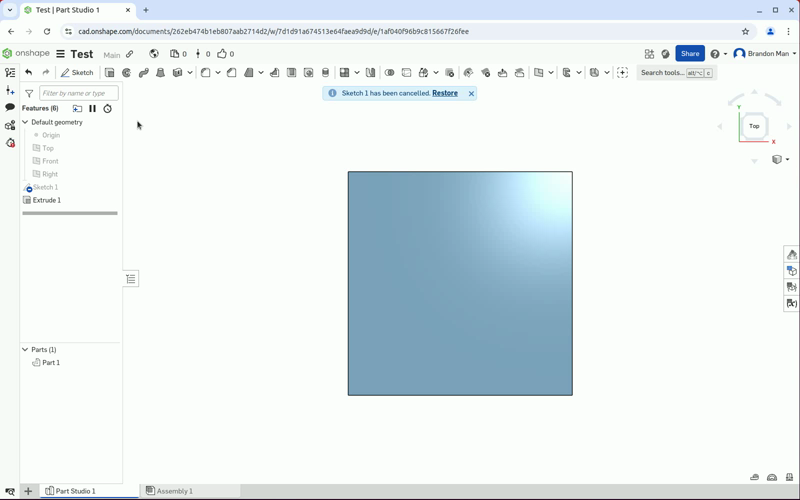
key(shift+h)
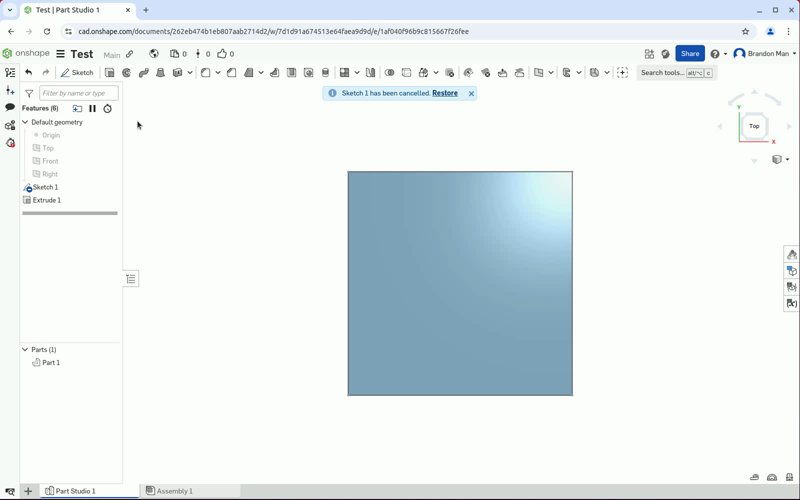
key(shift+h)
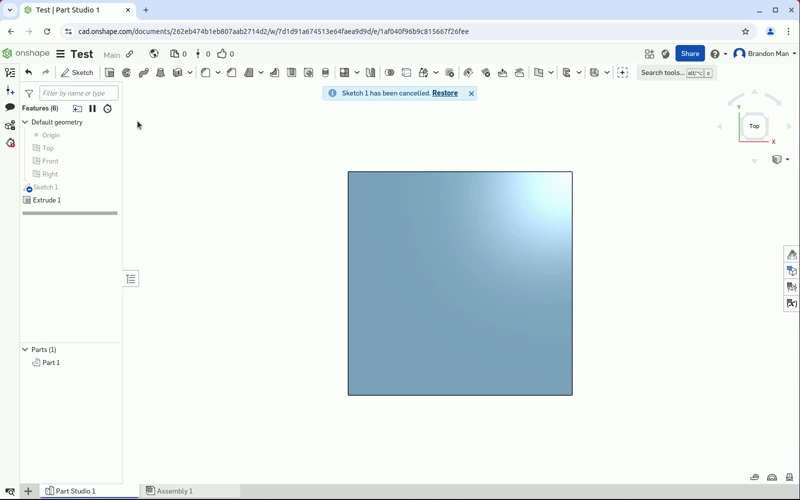
mouse_move(73, 189)
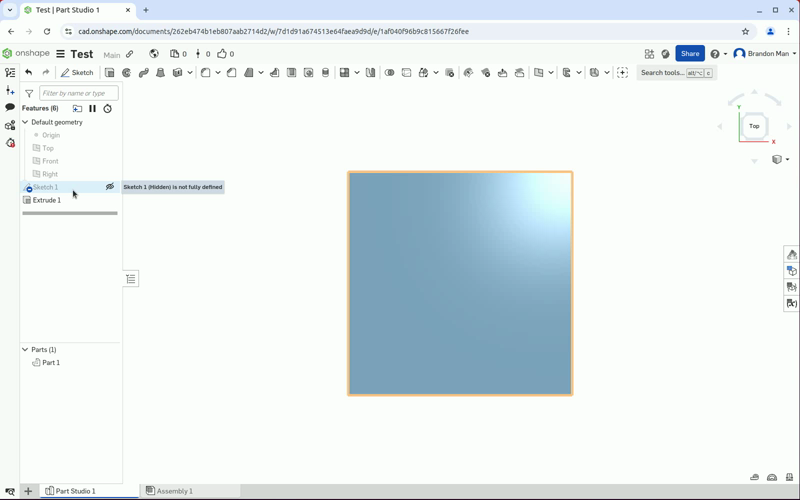
click(73, 189)
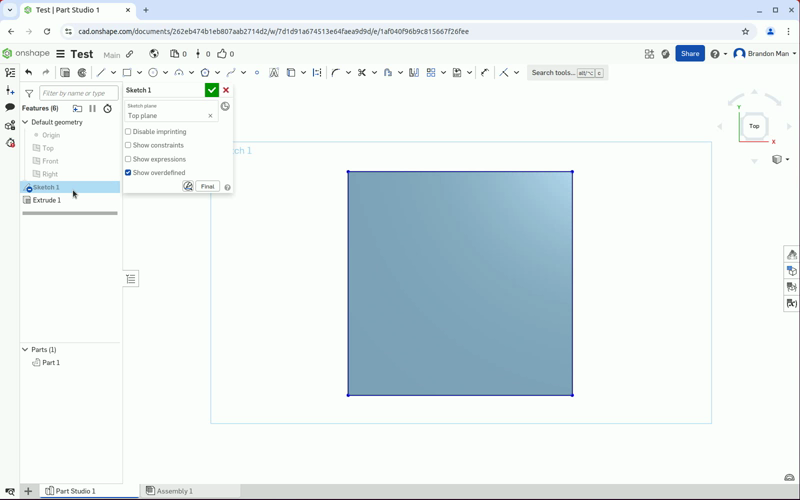
mouse_move(229, 92)
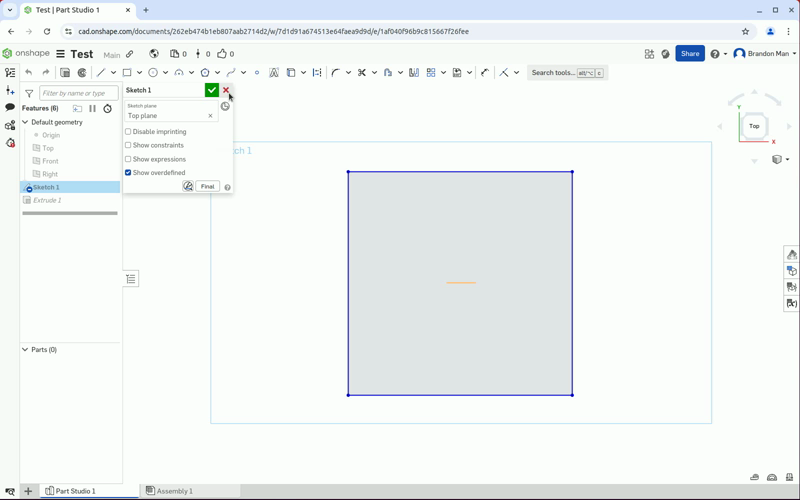
click(229, 92)
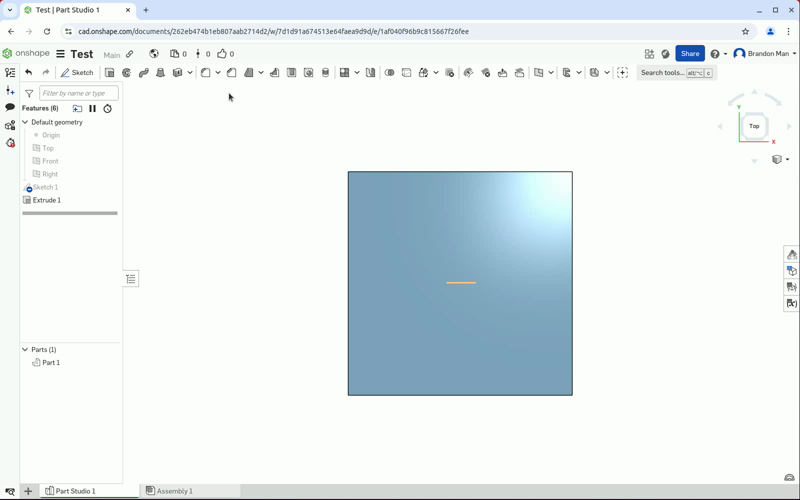
mouse_move(73, 352)
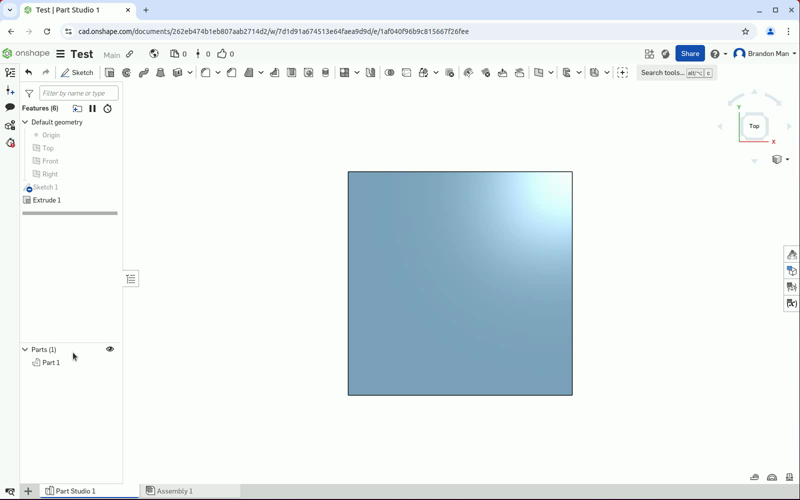
key(y)
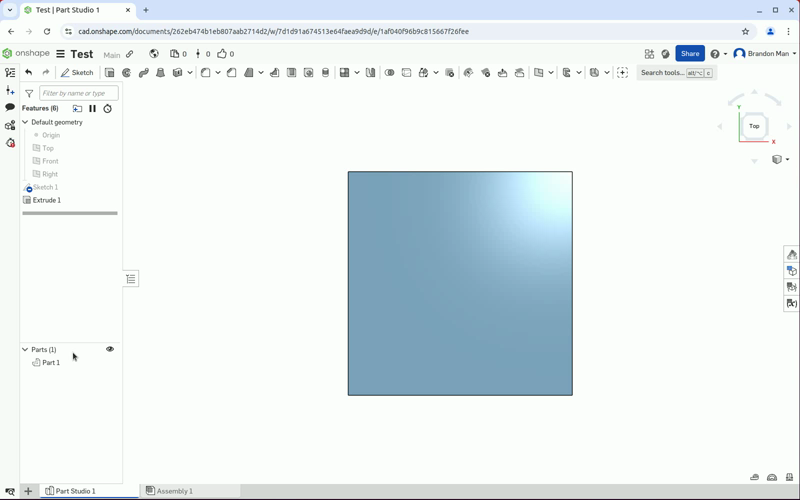
key(shift+p)
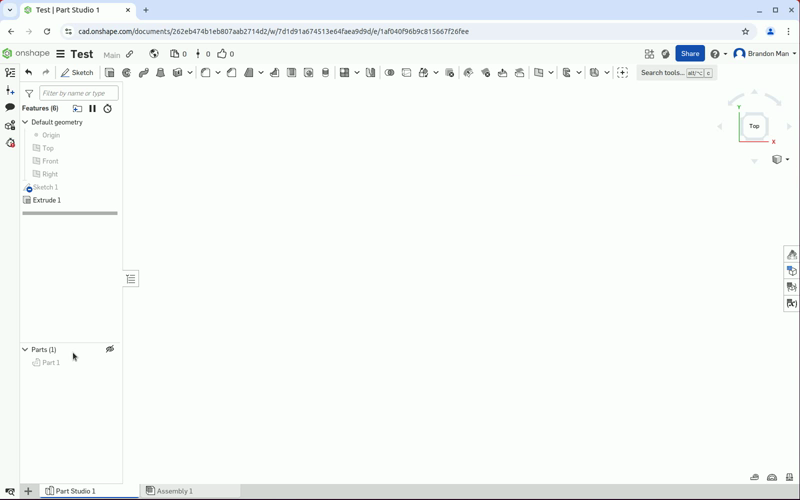
key(space)
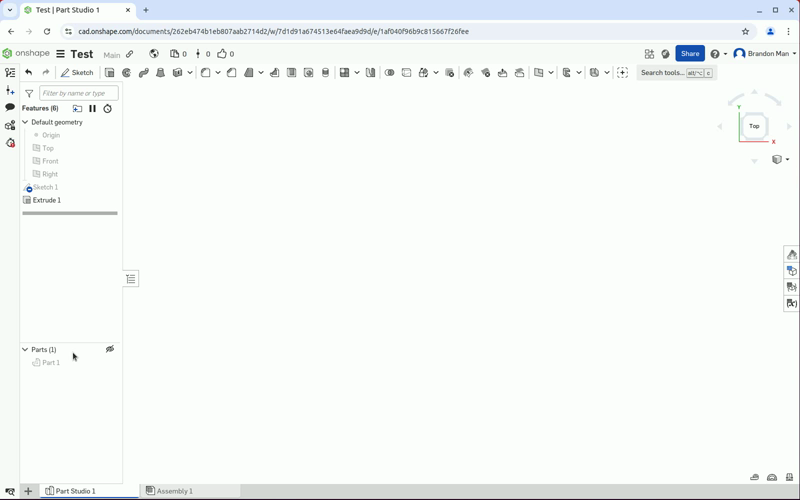
key_down(shift)
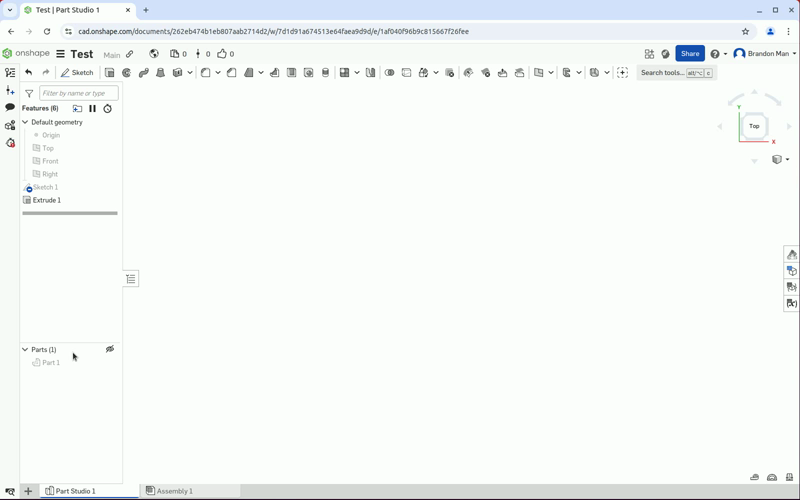
key(up)
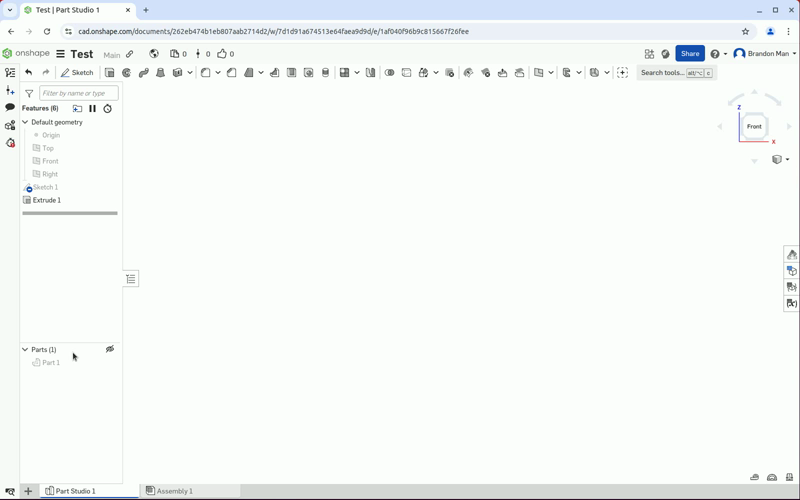
key_up(shift)
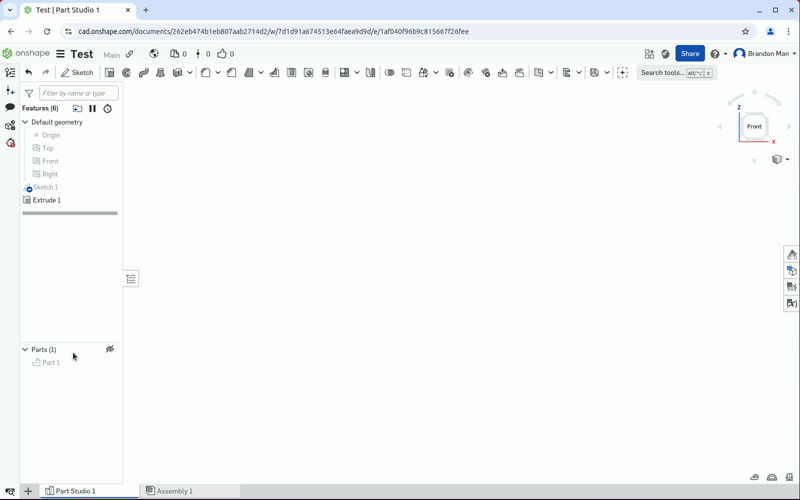
key(space)
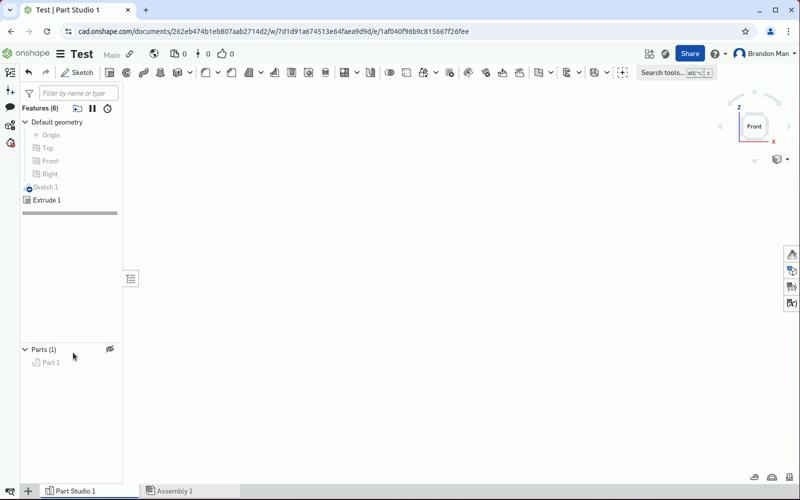
key_down(shift)
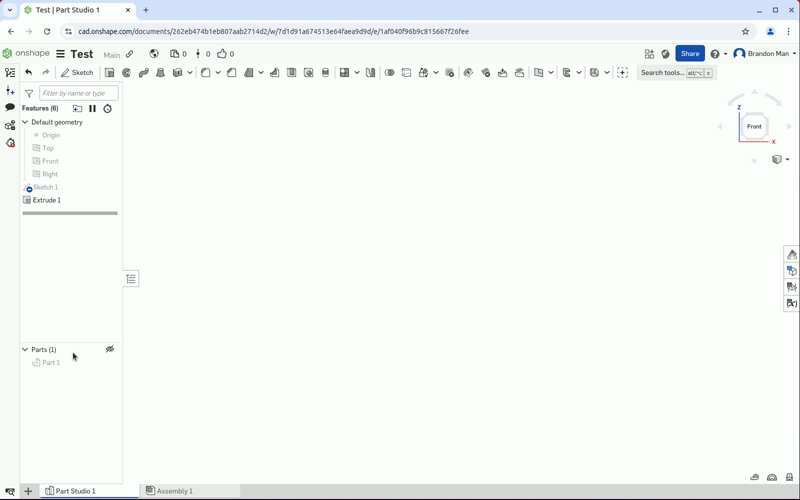
key(left)
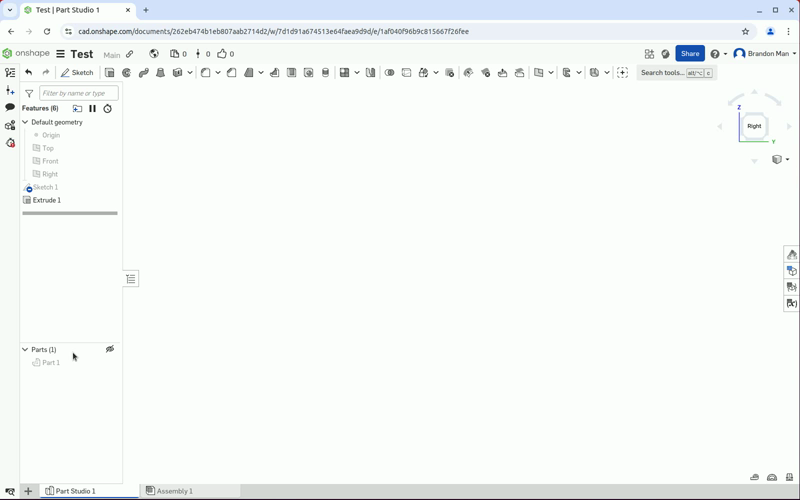
key_up(shift)
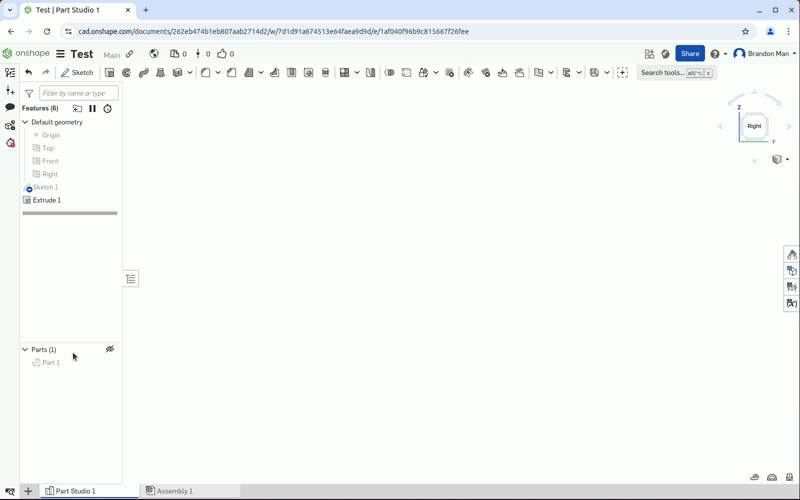
mouse_move(73, 352)
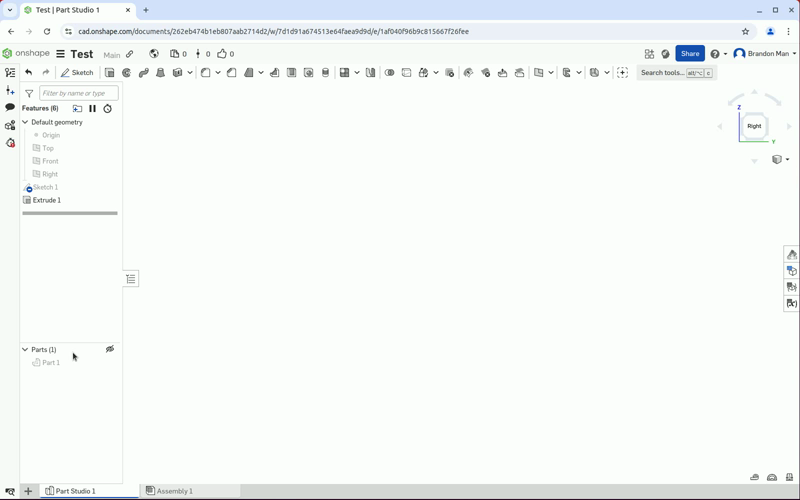
key(shift+y)
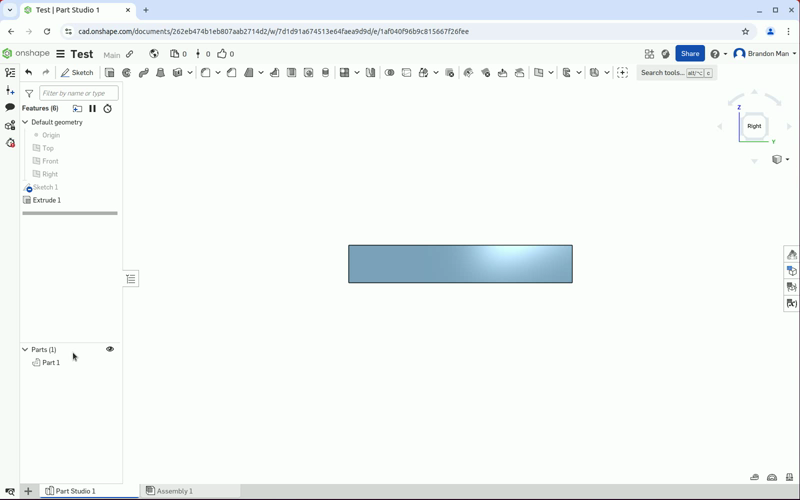
mouse_move(541, 75)
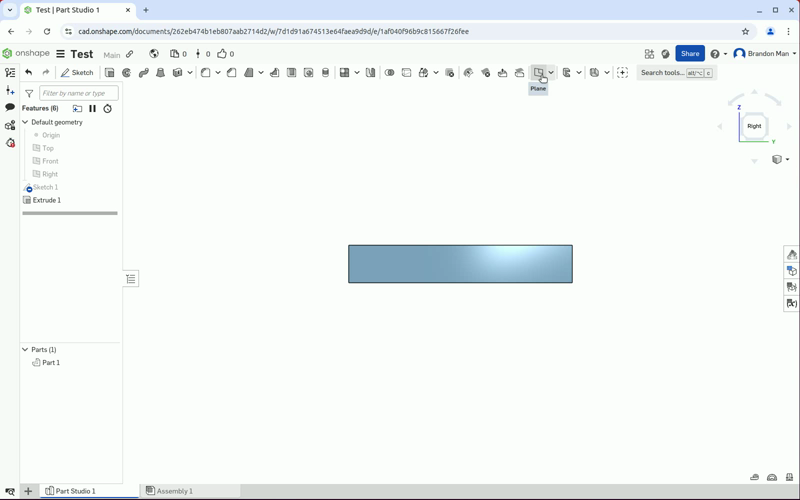
click(541, 75)
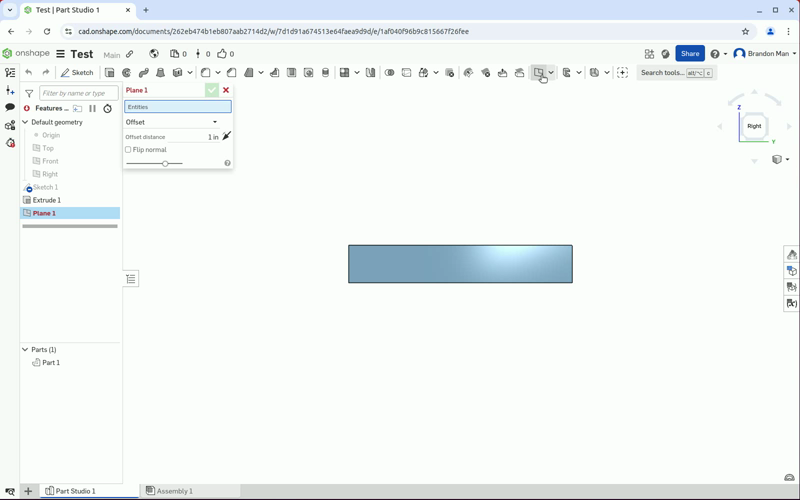
mouse_move(73, 176)
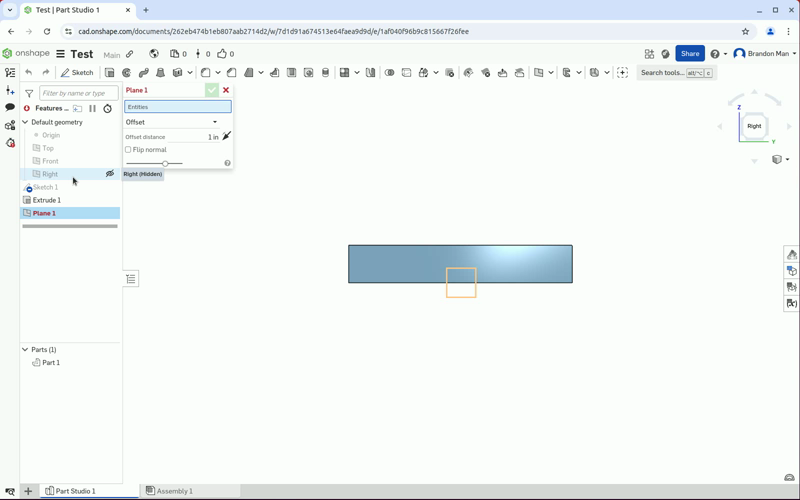
click(73, 176)
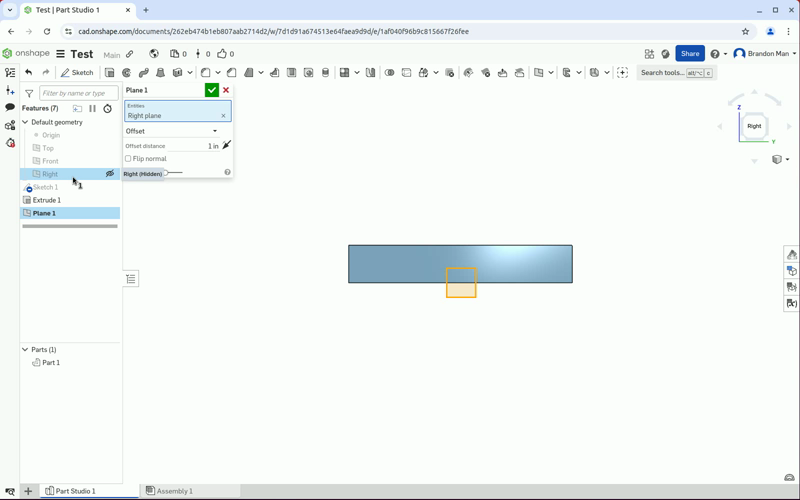
key(tab, 2)
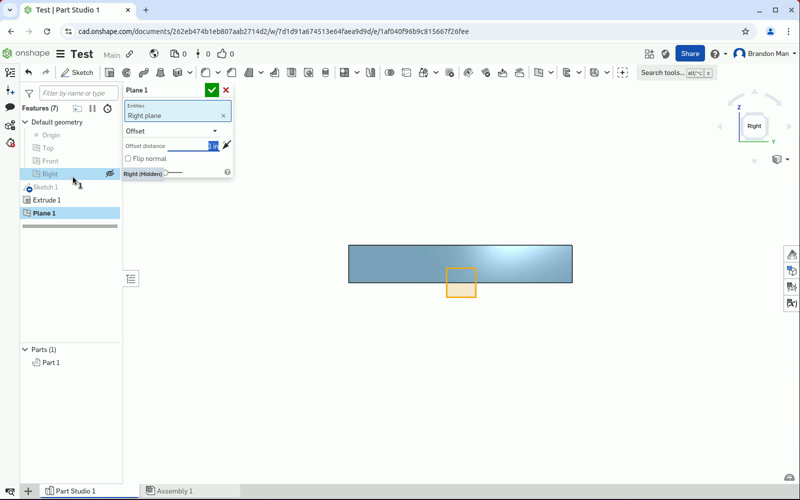
text(23.108)
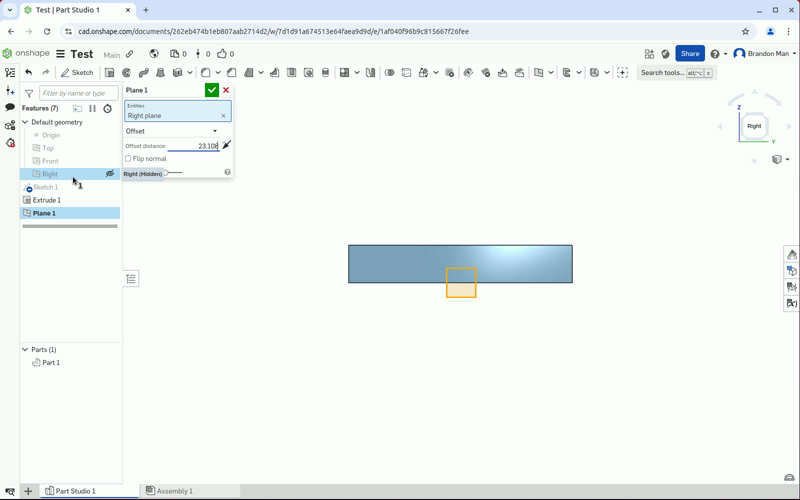
key(enter, 2)
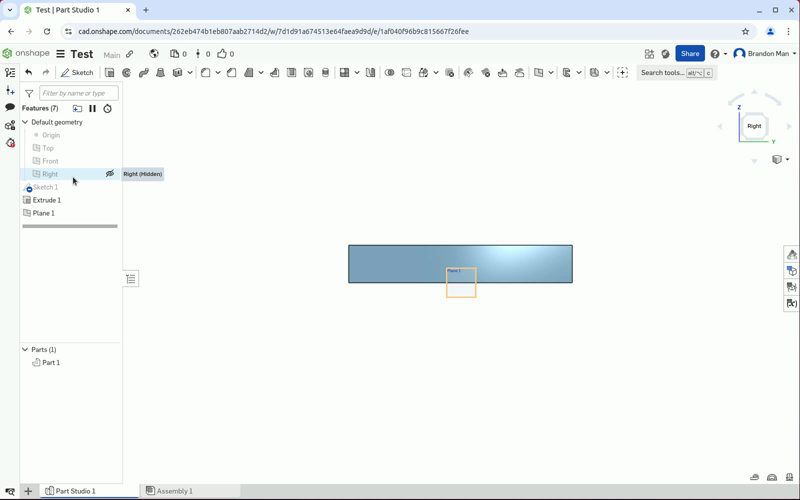
key(shift+s)
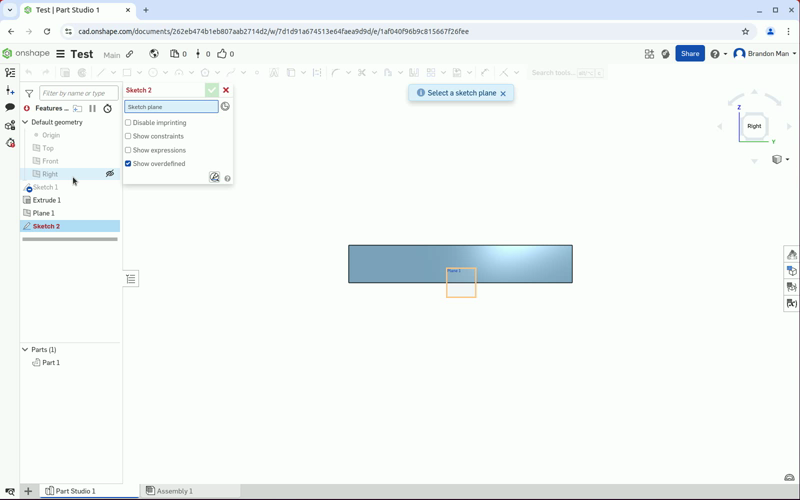
mouse_move(73, 215)
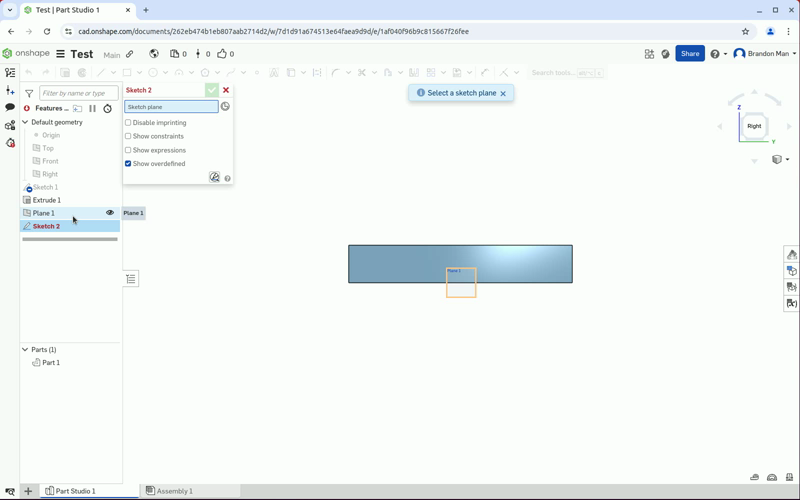
click(73, 215)
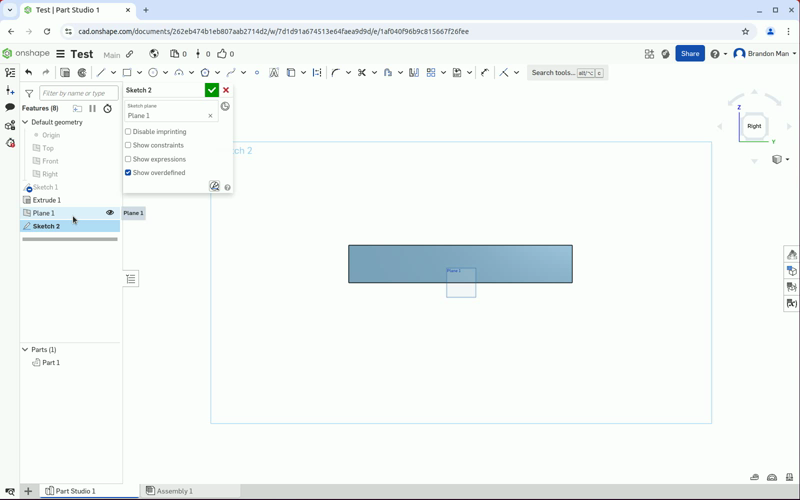
mouse_move(73, 352)
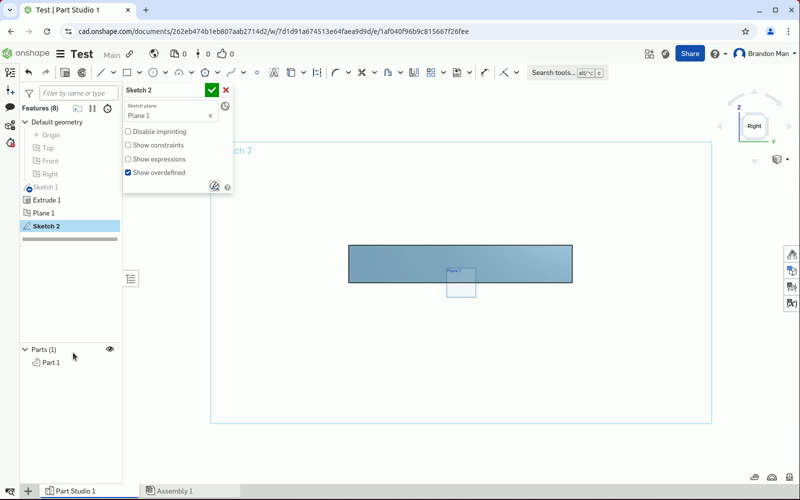
key(y)
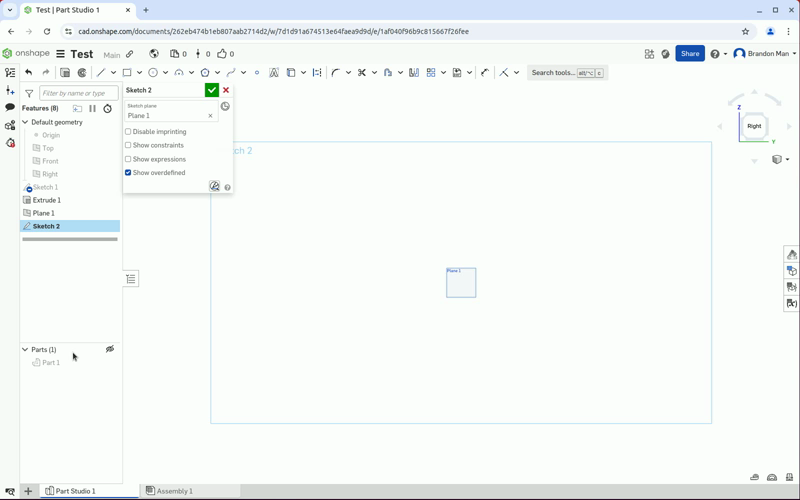
key(c)
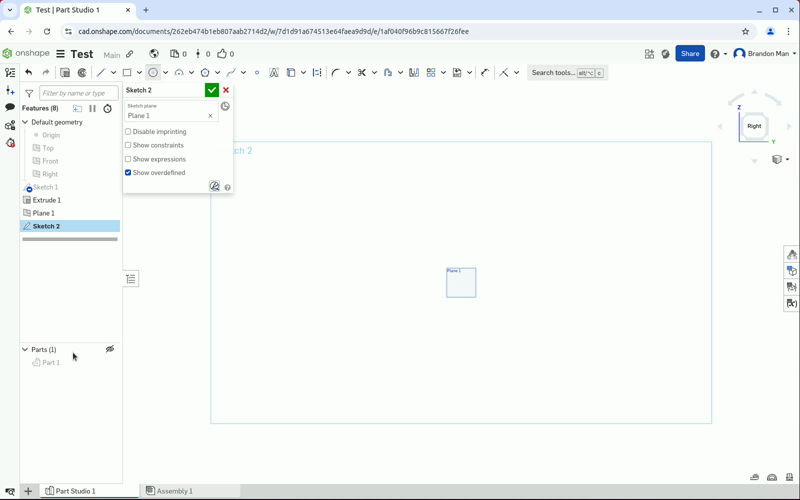
key_down(shift)
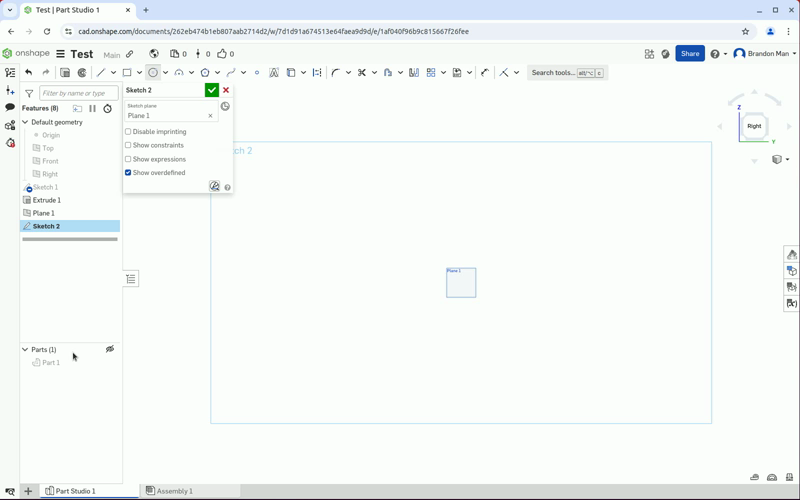
mouse_move(367, 264)
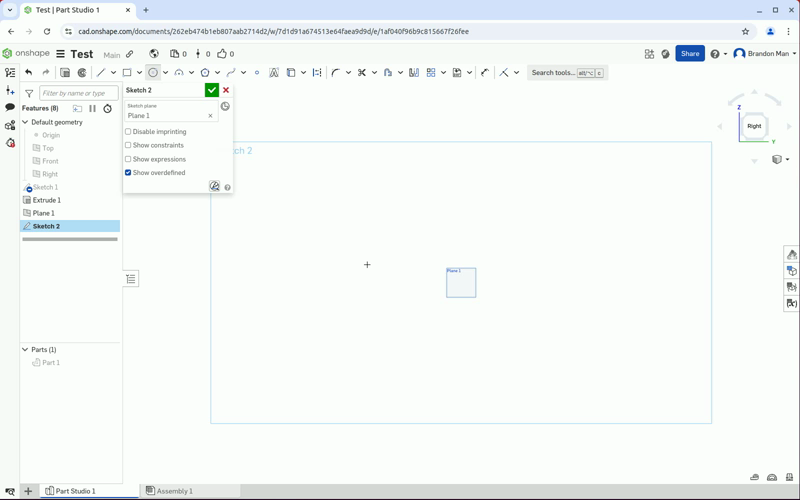
click(367, 264)
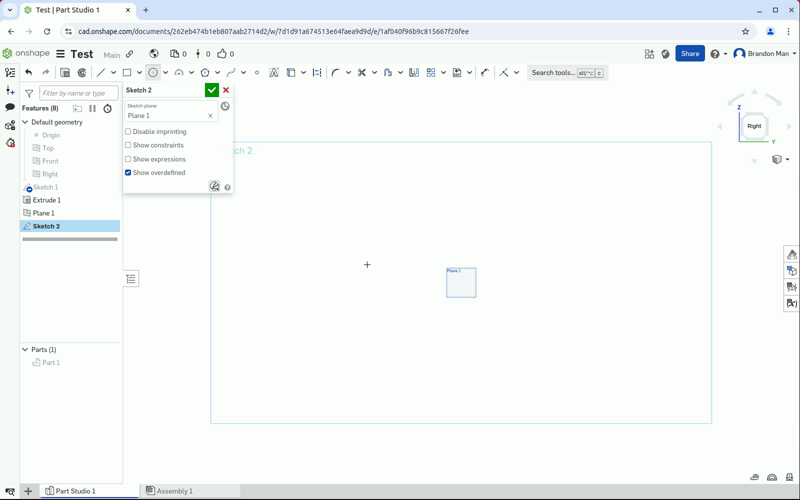
key_up(shift)
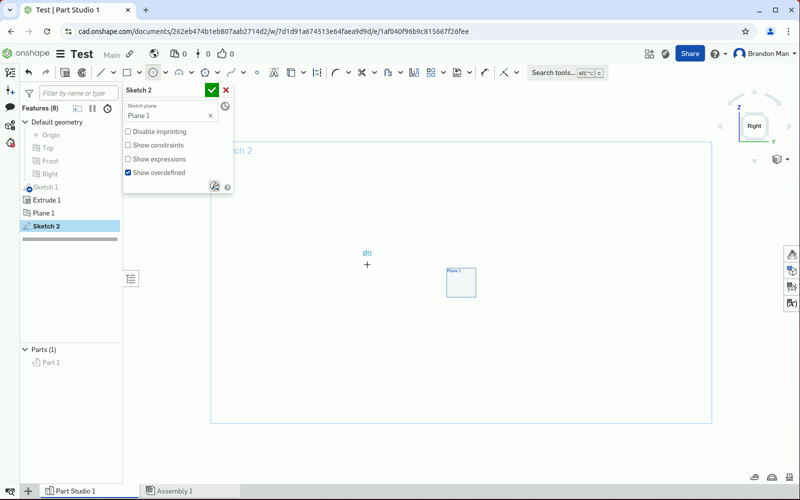
mouse_move(378, 264)
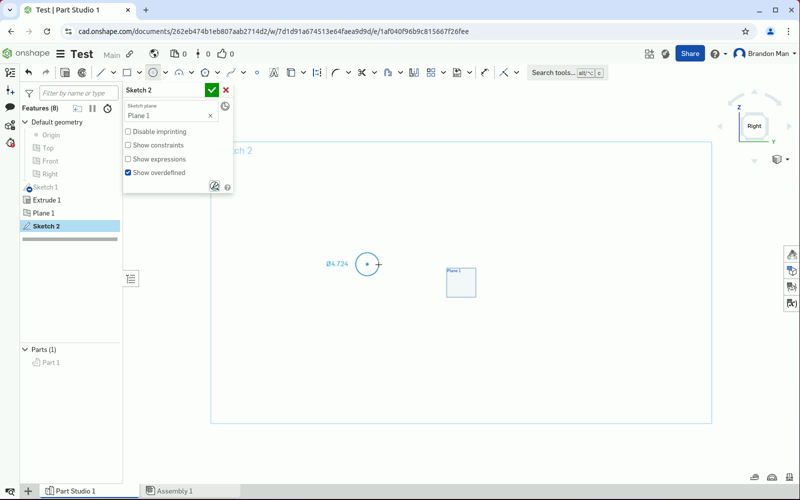
click(378, 264)
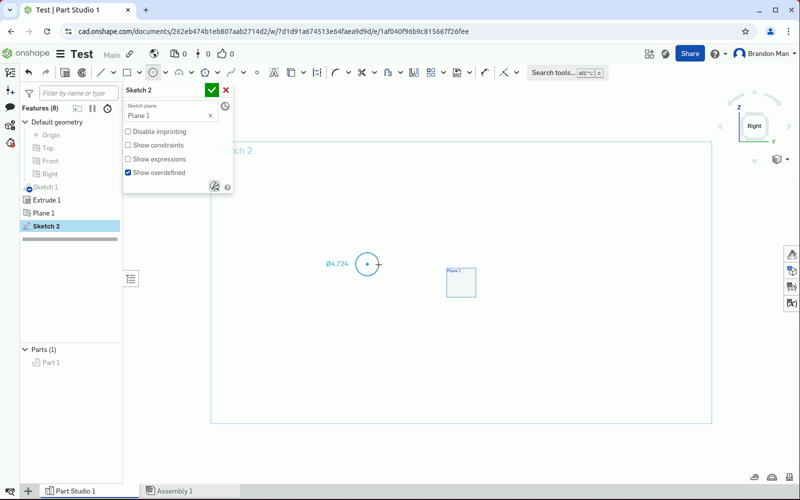
key(esc)
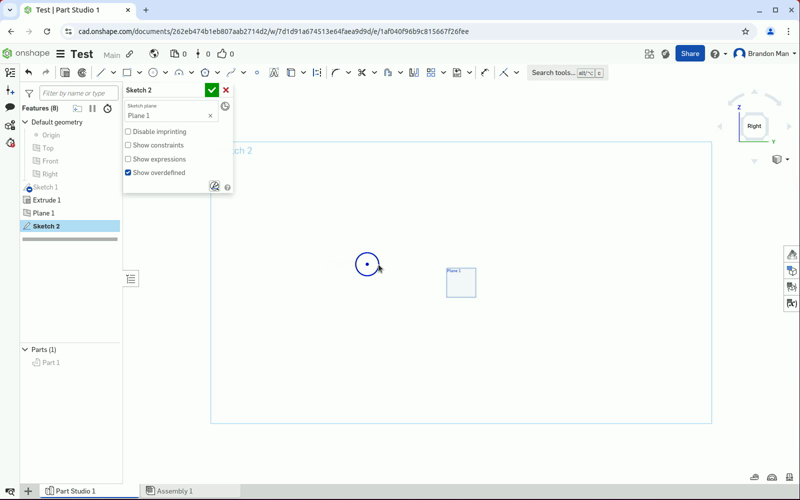
mouse_move(375, 265)
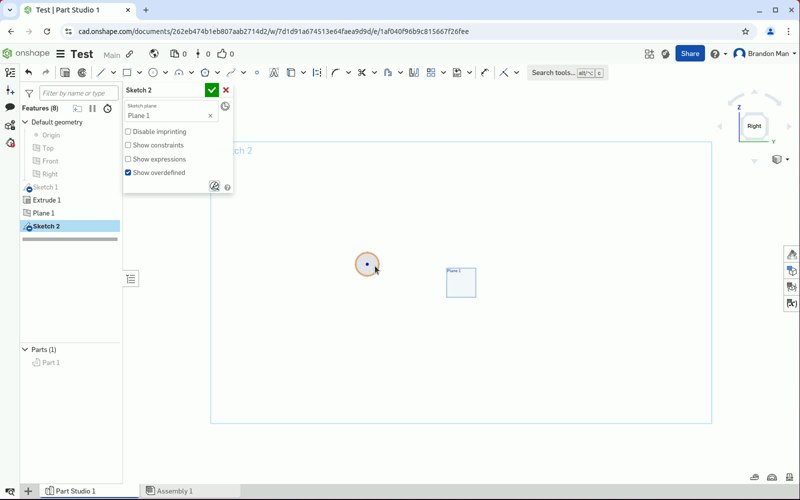
scroll(6)
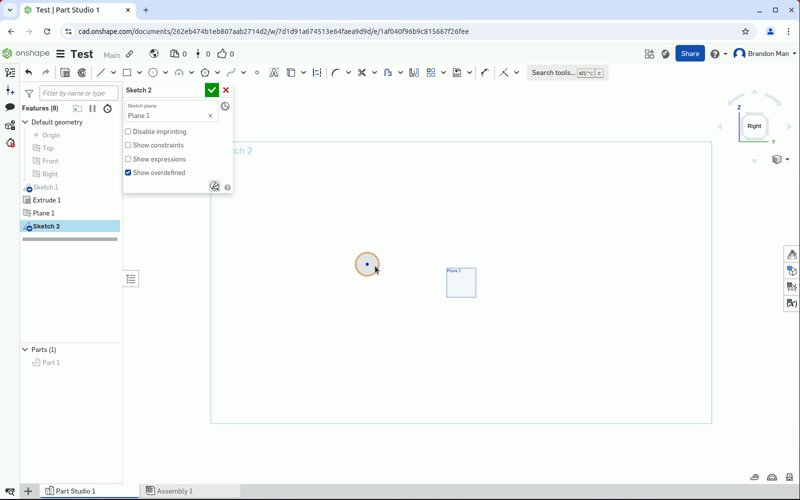
scroll(6)
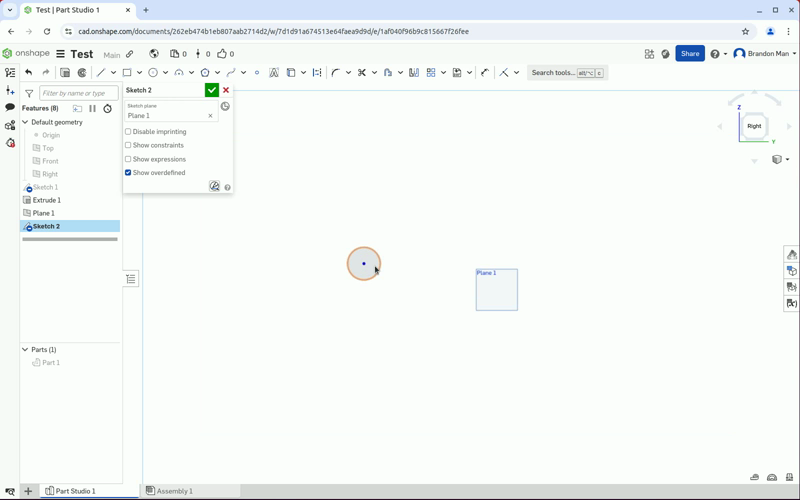
scroll(6)
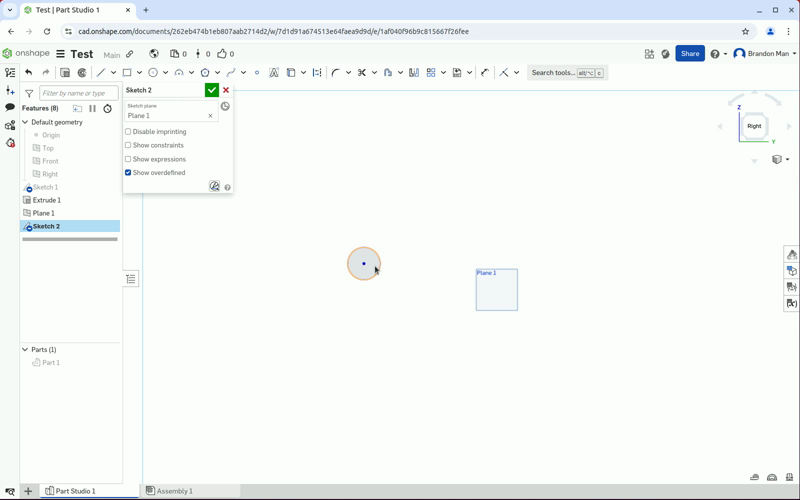
scroll(6)
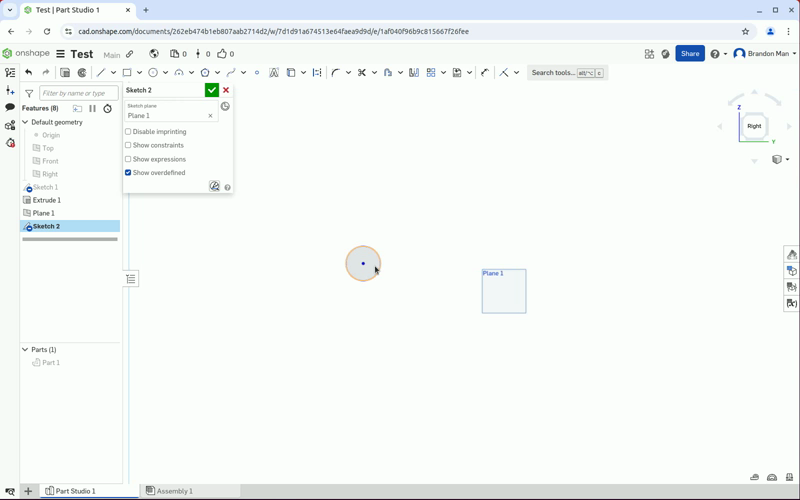
scroll(6)
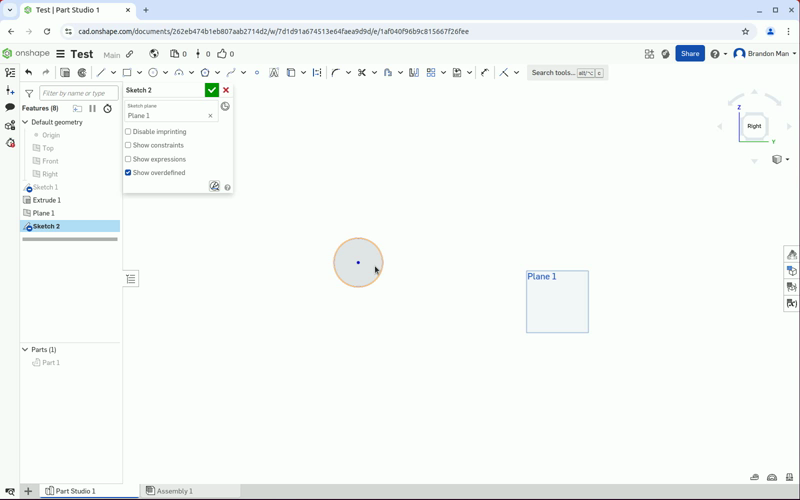
scroll(6)
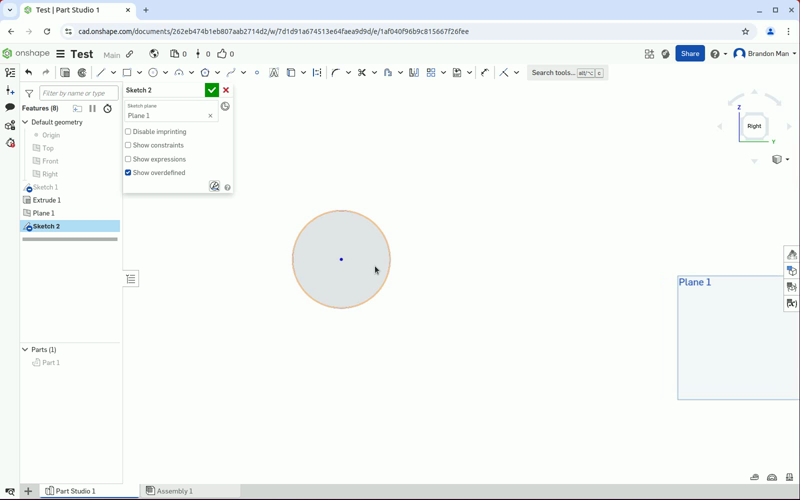
scroll(6)
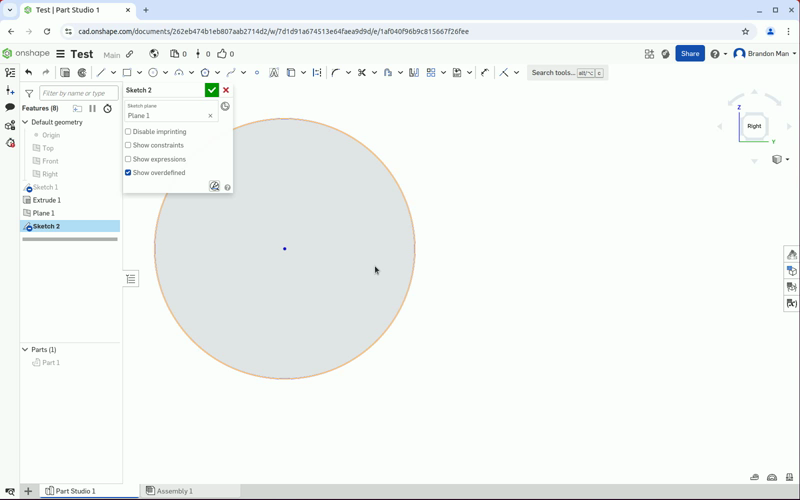
click(375, 265)
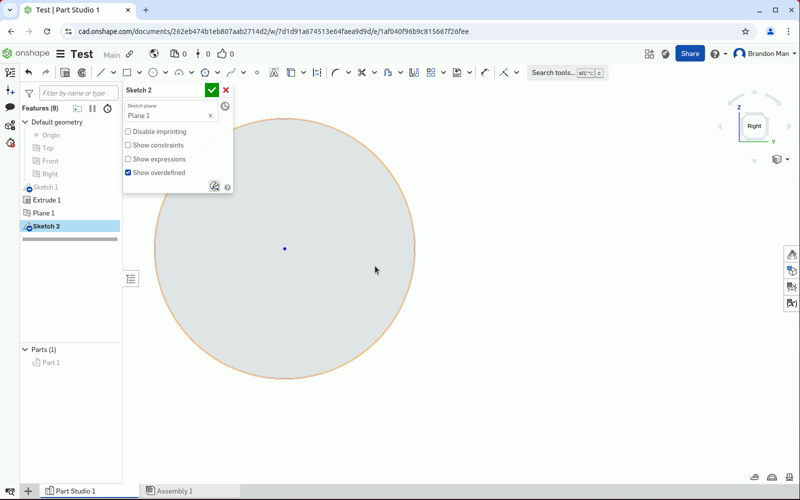
scroll(-6)
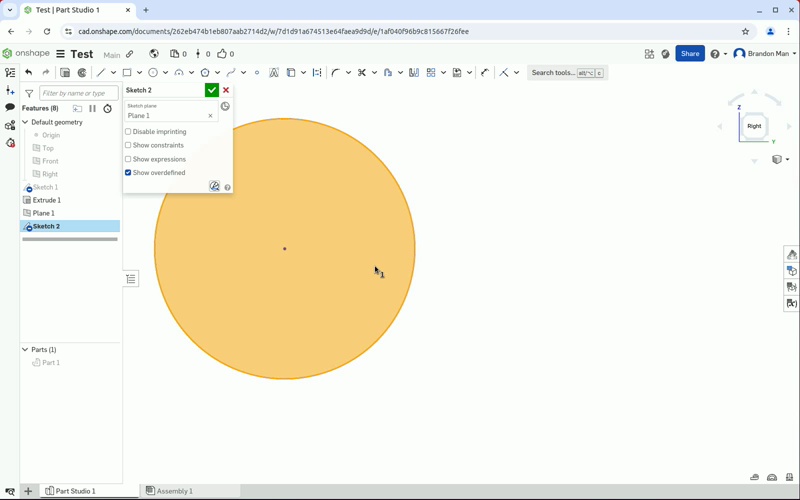
scroll(-6)
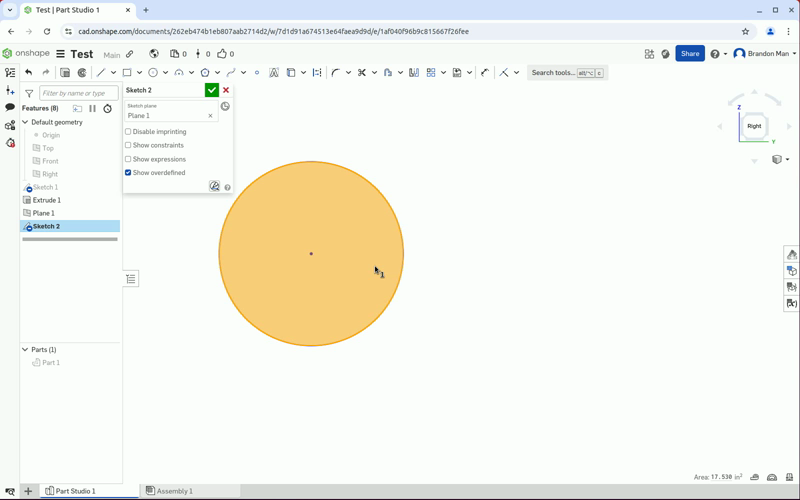
scroll(-6)
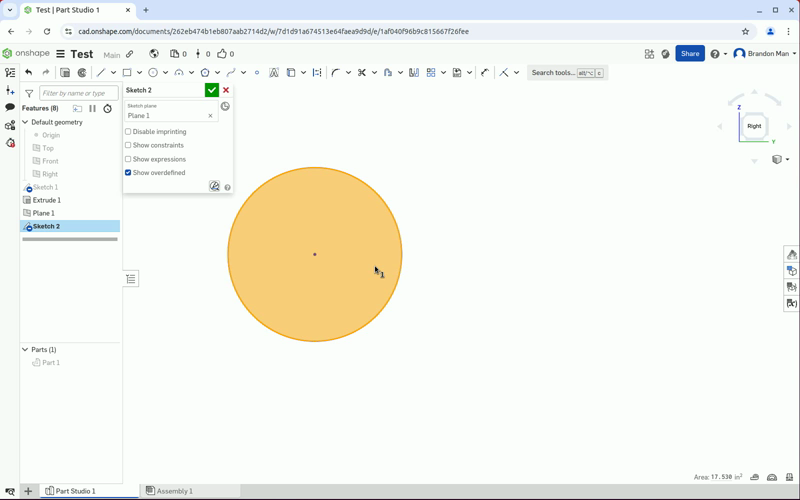
scroll(-6)
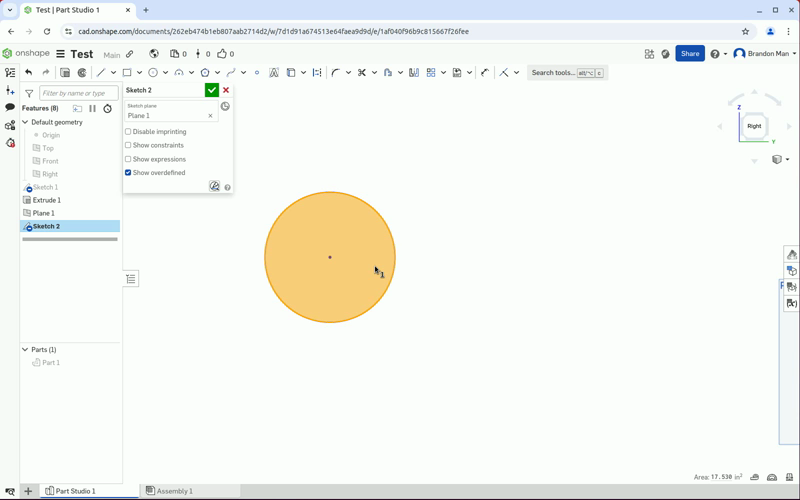
scroll(-6)
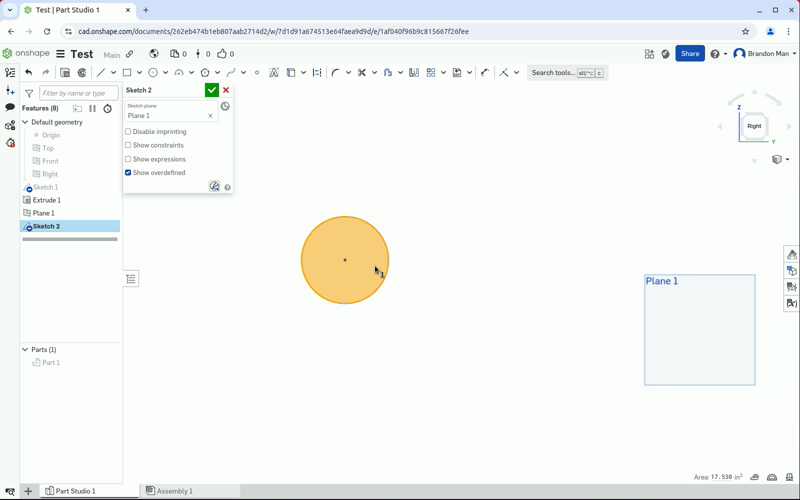
scroll(-6)
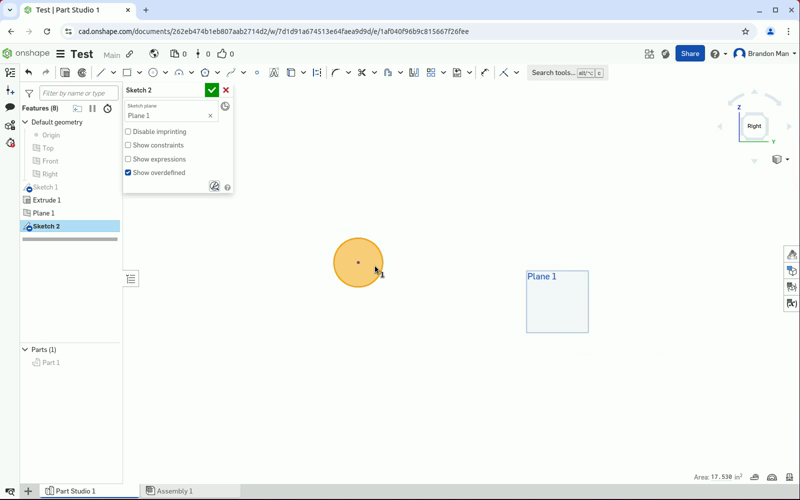
scroll(-6)
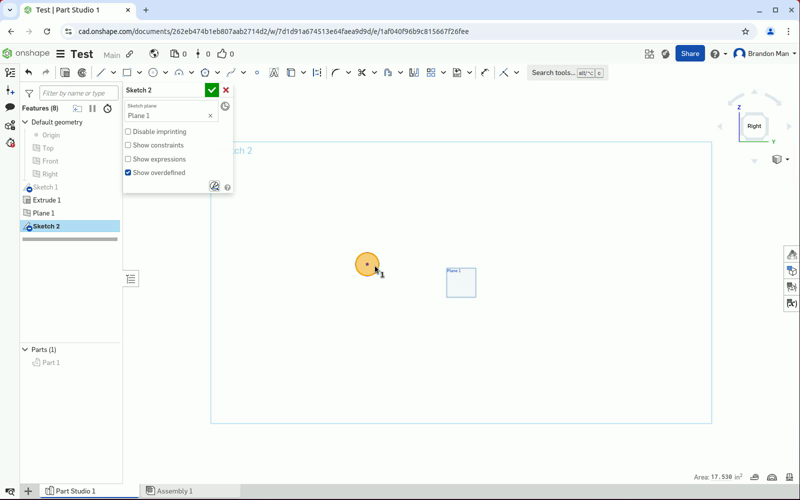
mouse_move(73, 352)
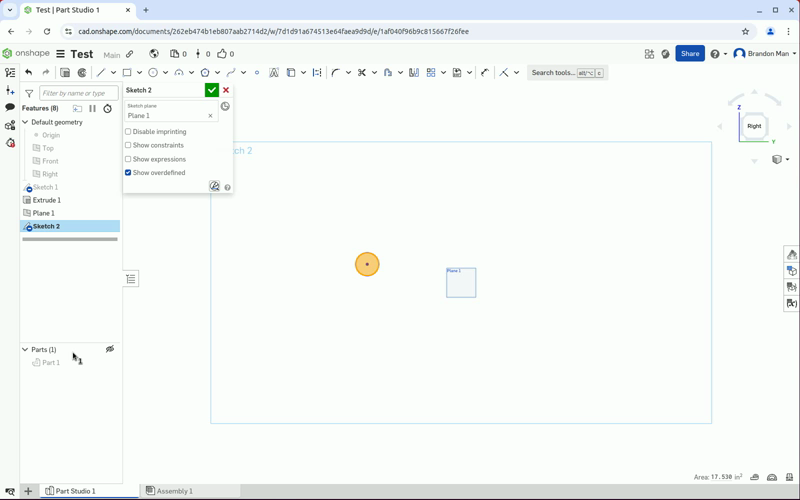
key(shift+y)
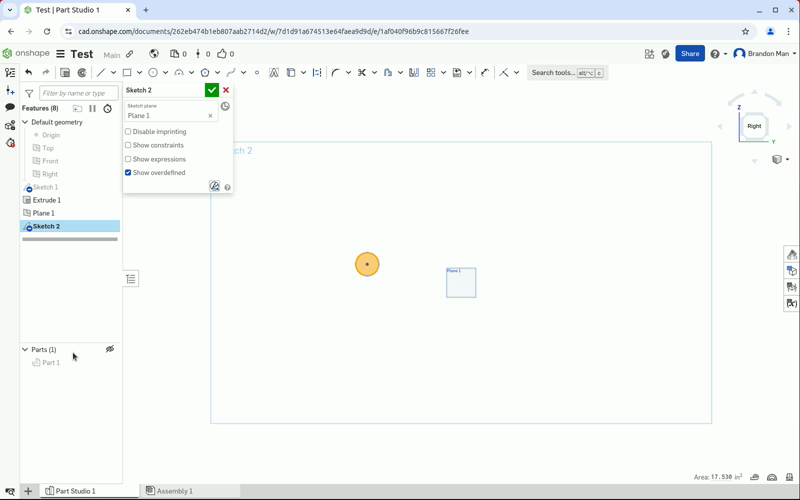
key(shift+e)
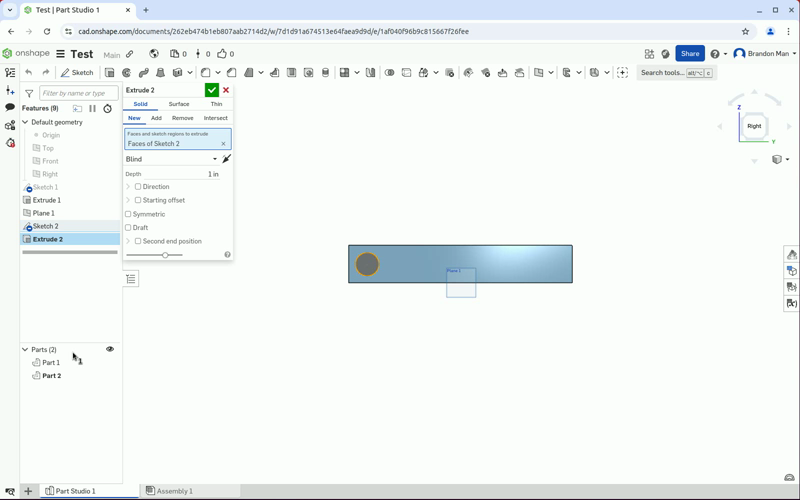
mouse_move(143, 106)
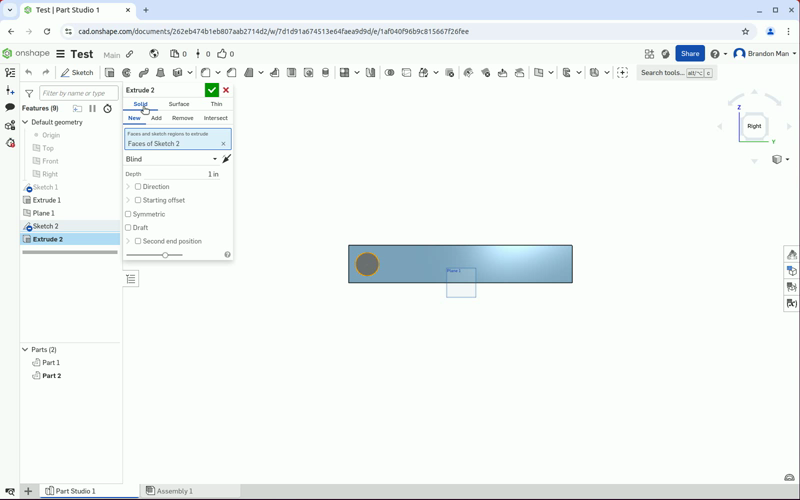
click(143, 106)
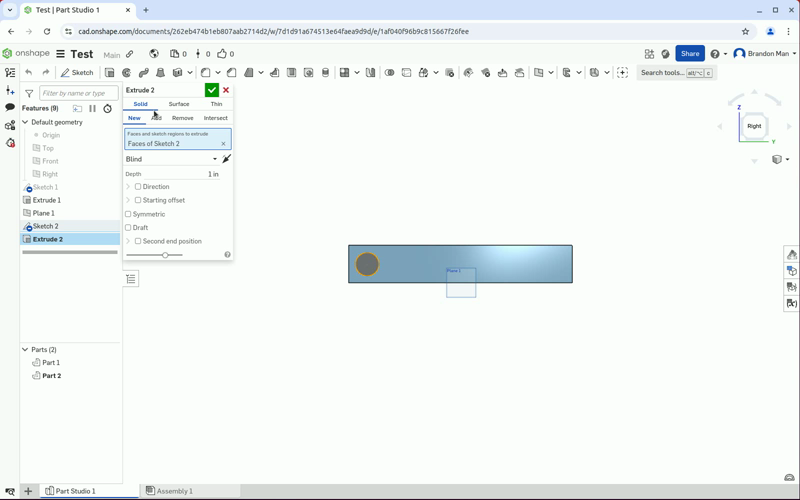
mouse_move(186, 120)
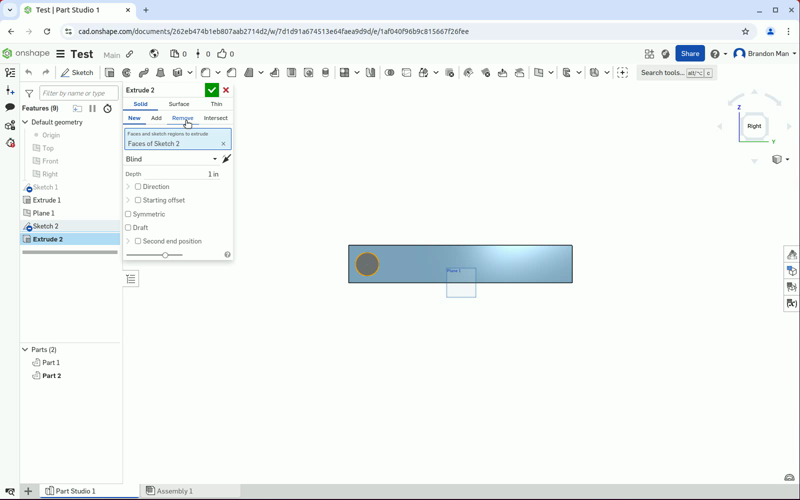
click(186, 120)
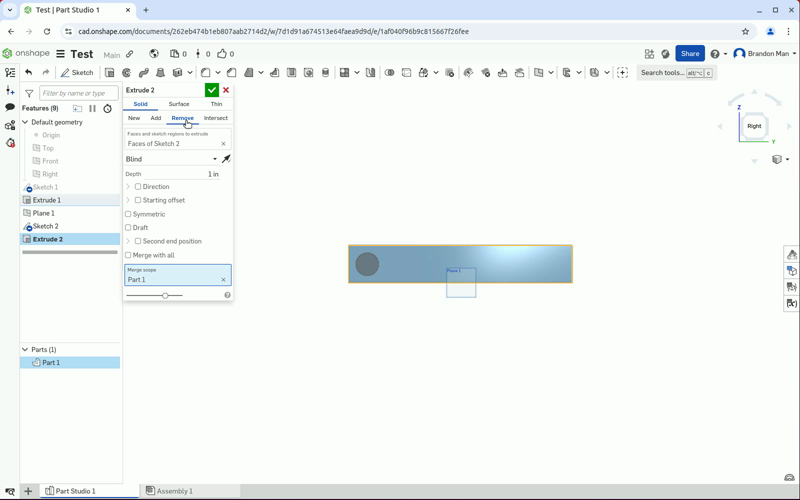
key(tab, 4)
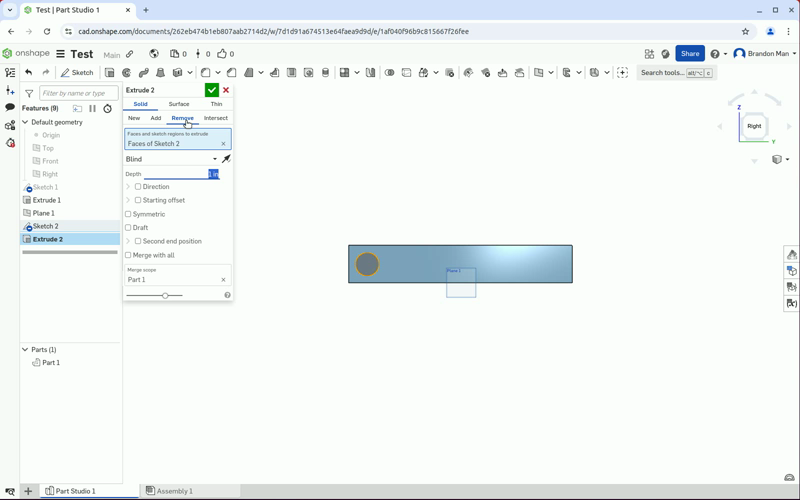
text(3.851)
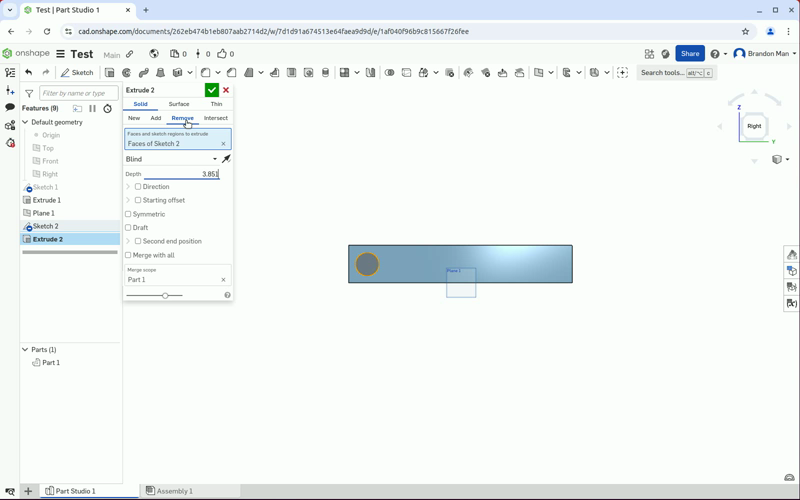
key(tab, 6)
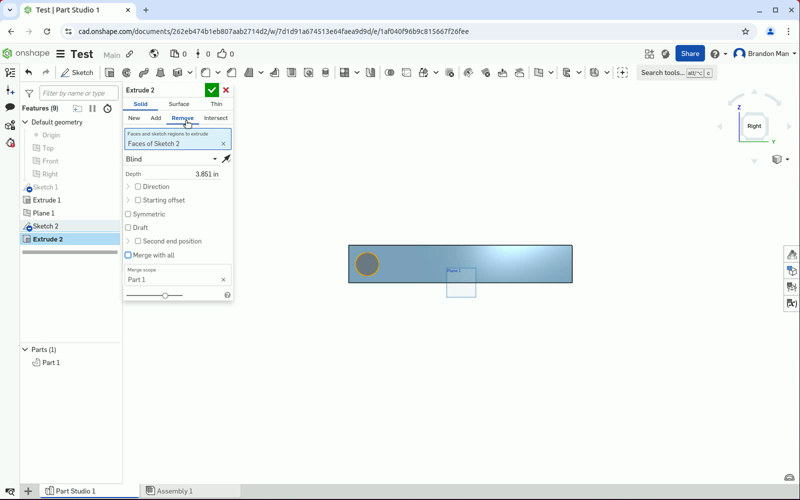
key(space)
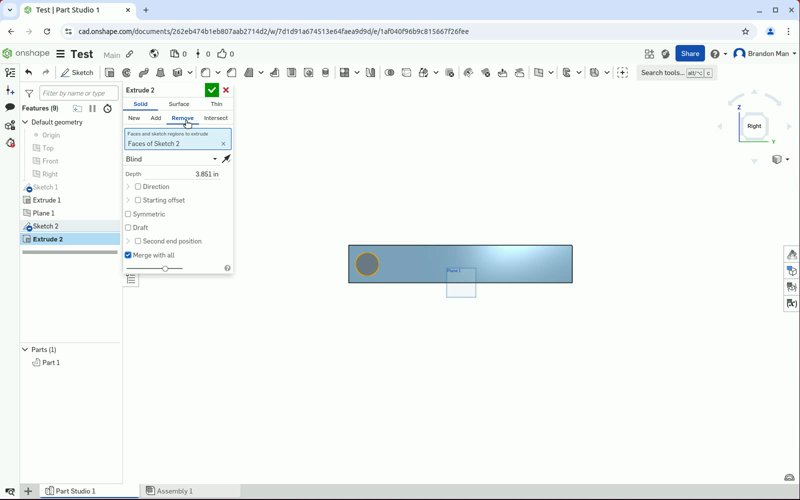
key(enter)
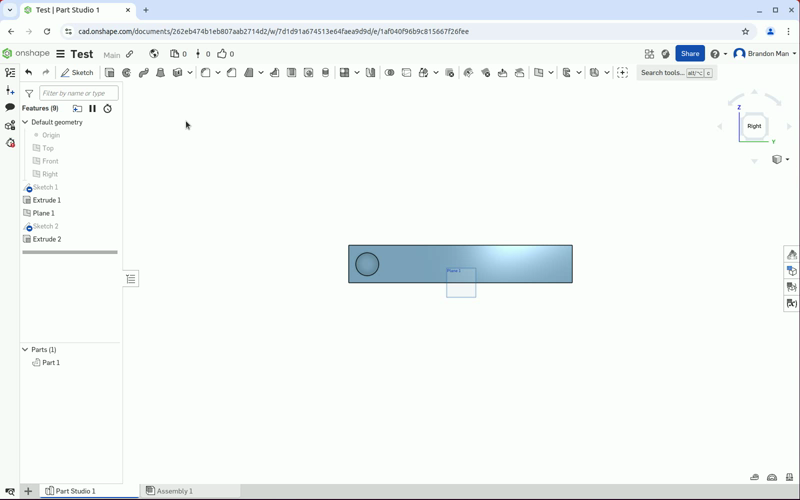
key(shift+h)
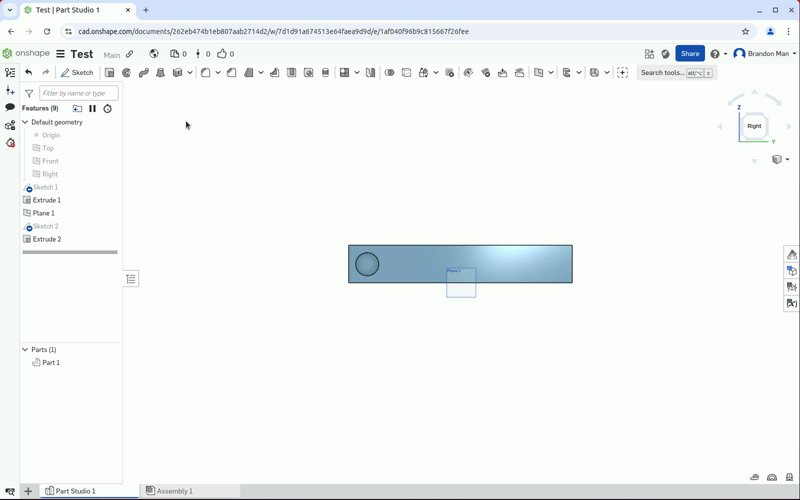
key(shift+h)
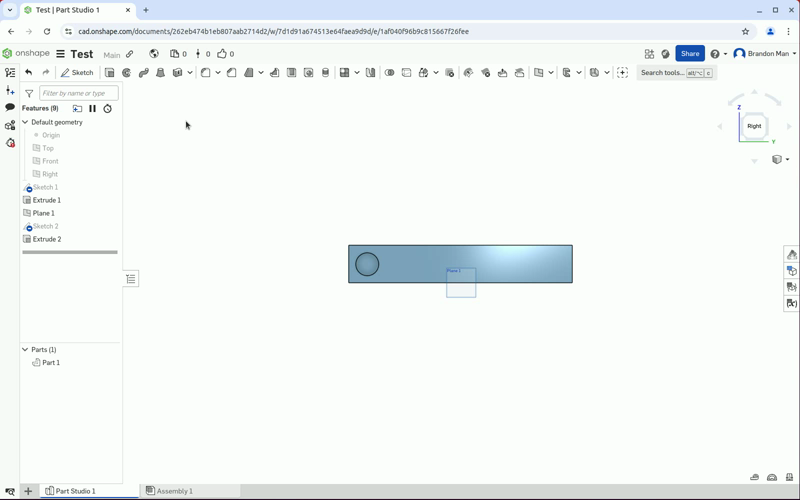
mouse_move(73, 189)
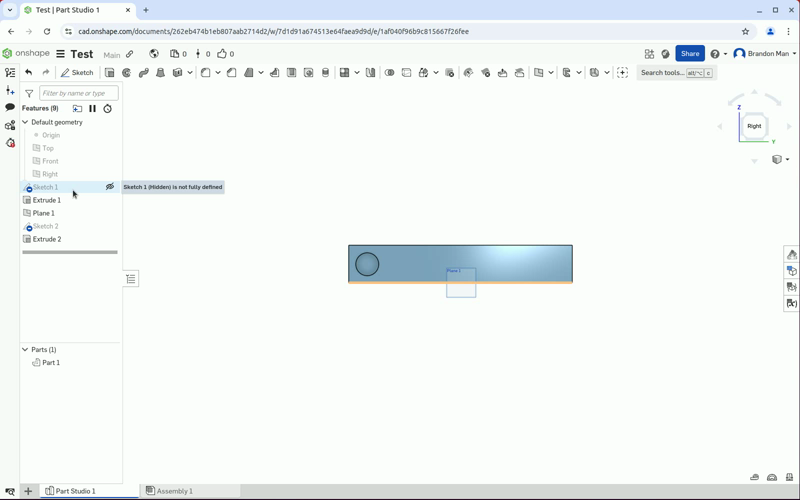
click(73, 189)
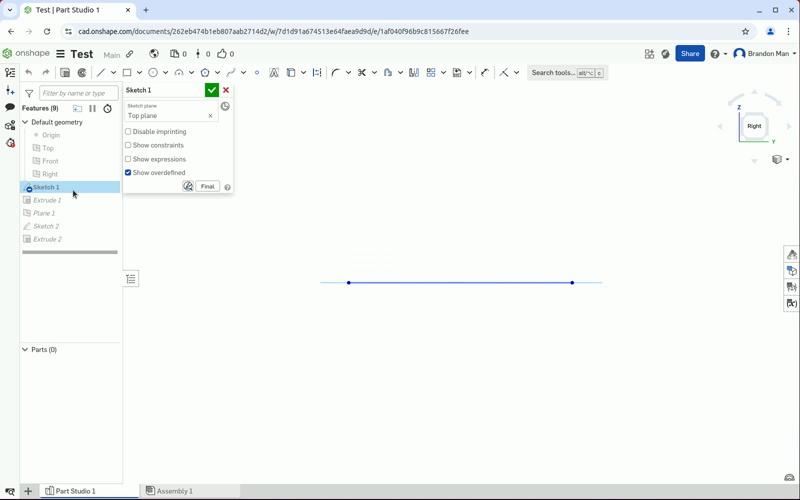
mouse_move(229, 92)
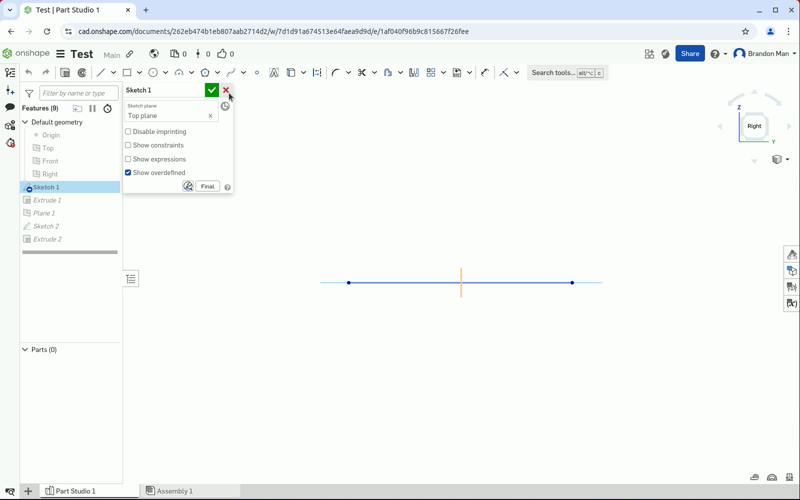
click(229, 92)
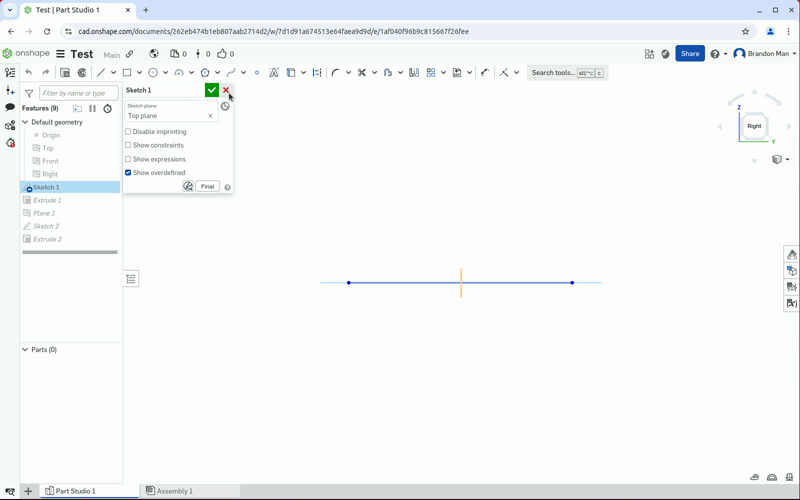
key(shift+s)
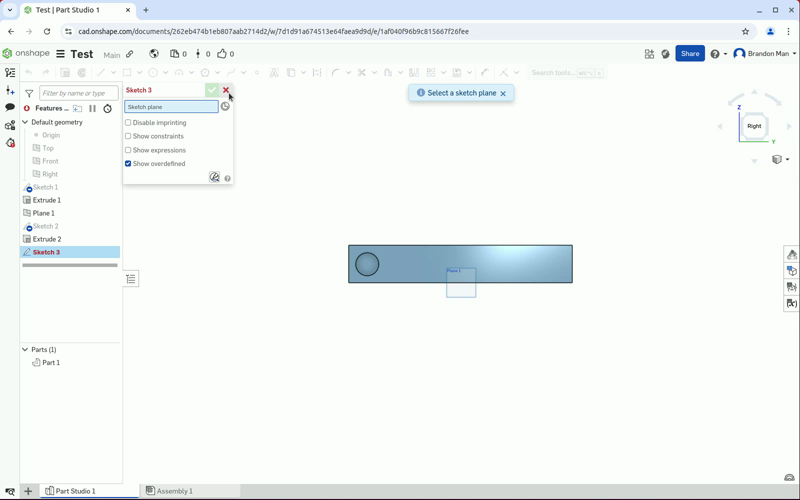
mouse_move(73, 215)
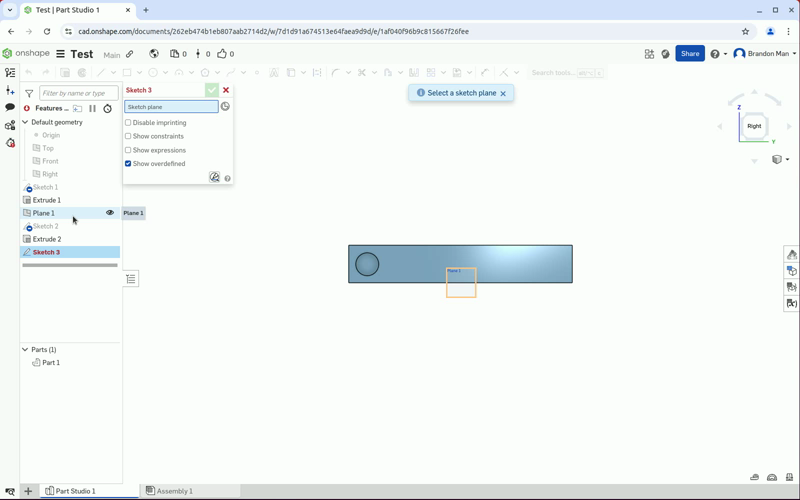
click(73, 215)
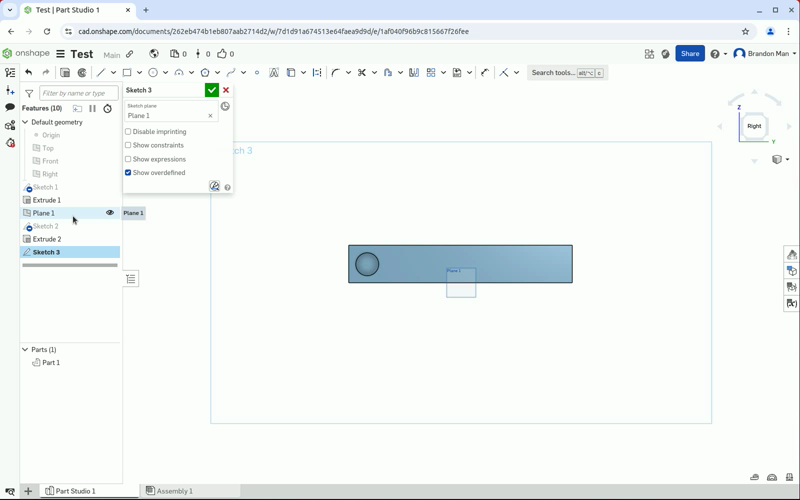
mouse_move(73, 352)
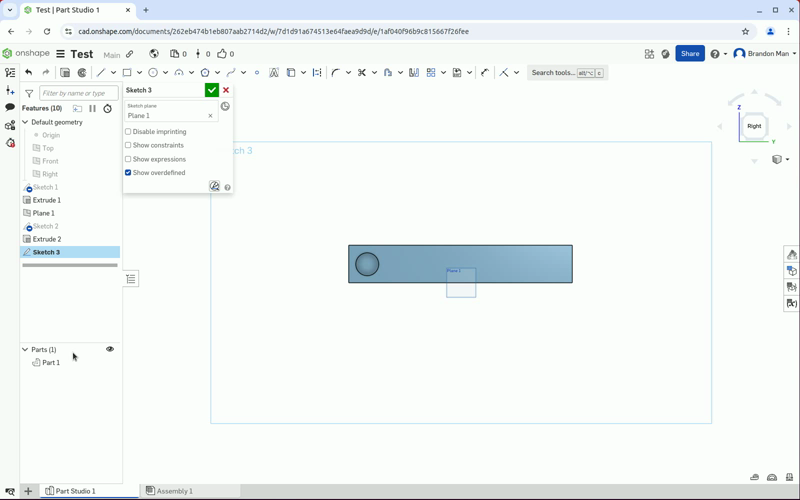
key(y)
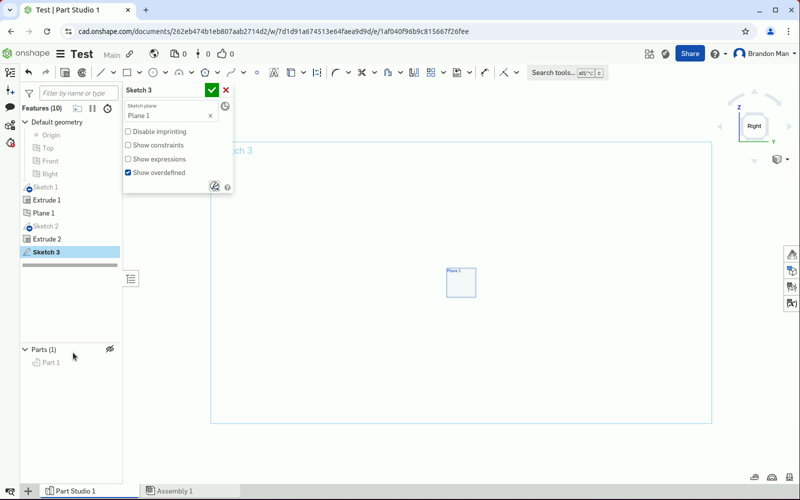
key(c)
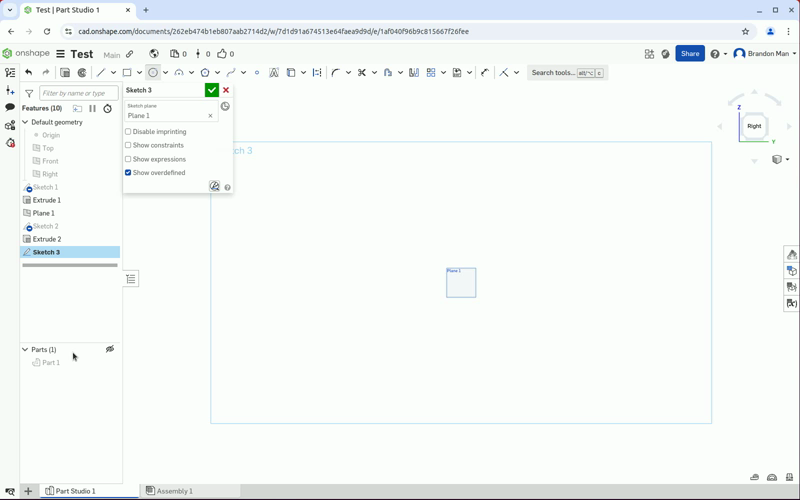
key_down(shift)
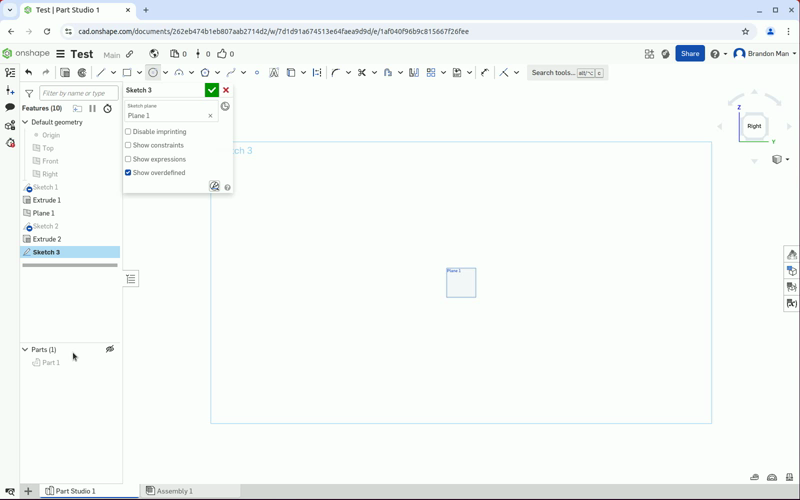
mouse_move(555, 264)
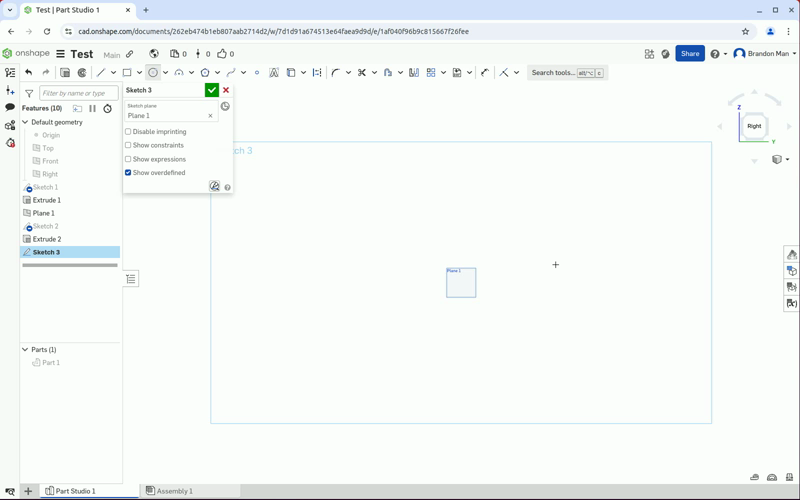
click(555, 264)
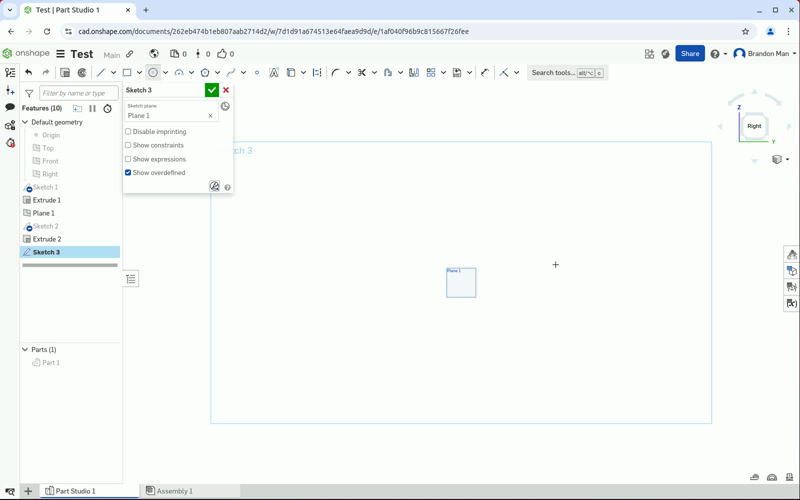
key_up(shift)
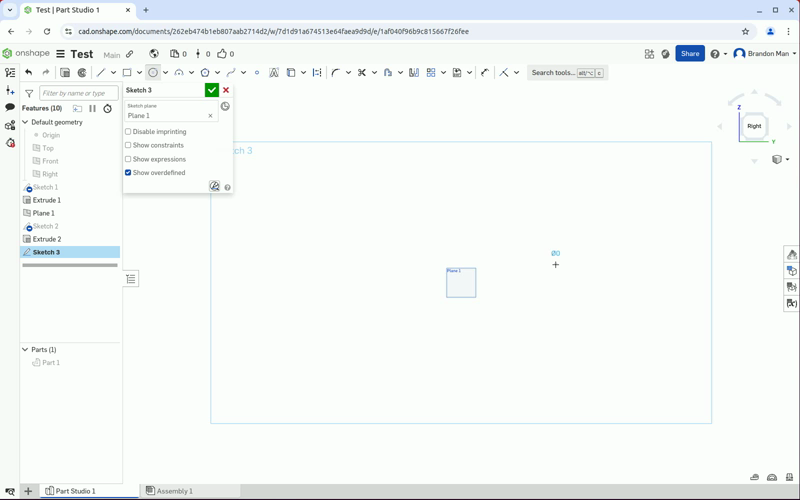
mouse_move(567, 264)
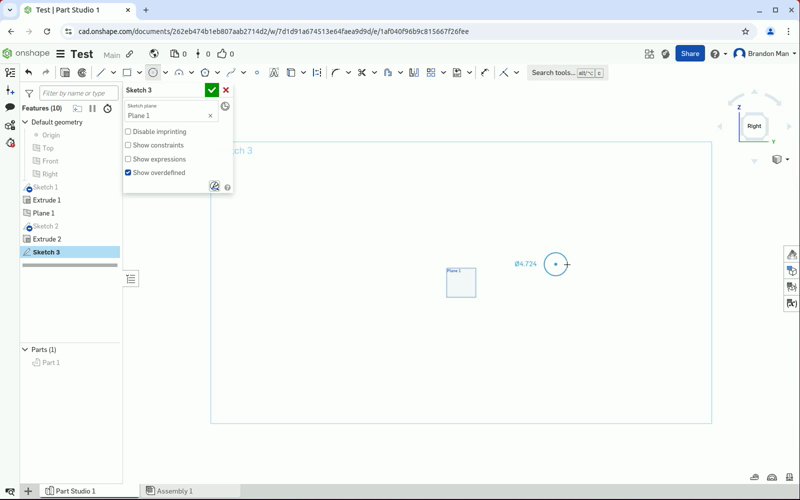
click(567, 264)
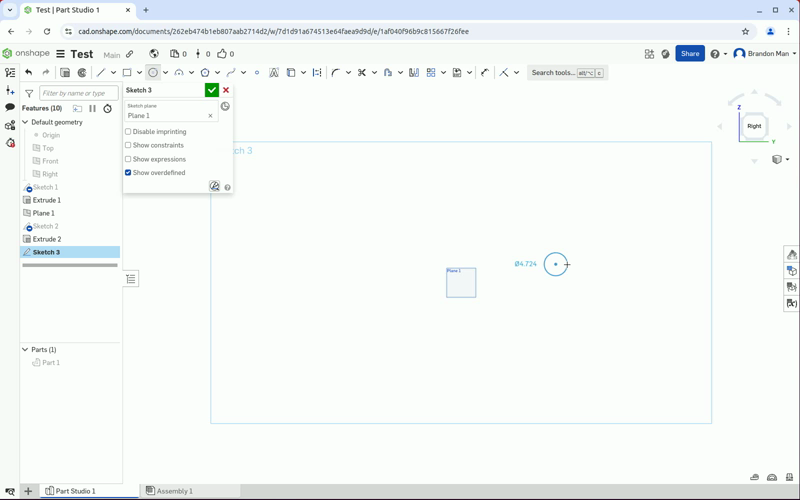
key(esc)
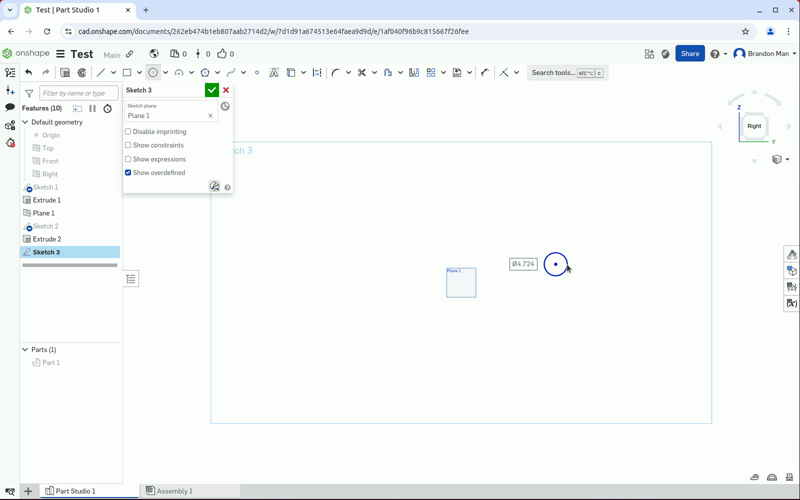
mouse_move(554, 258)
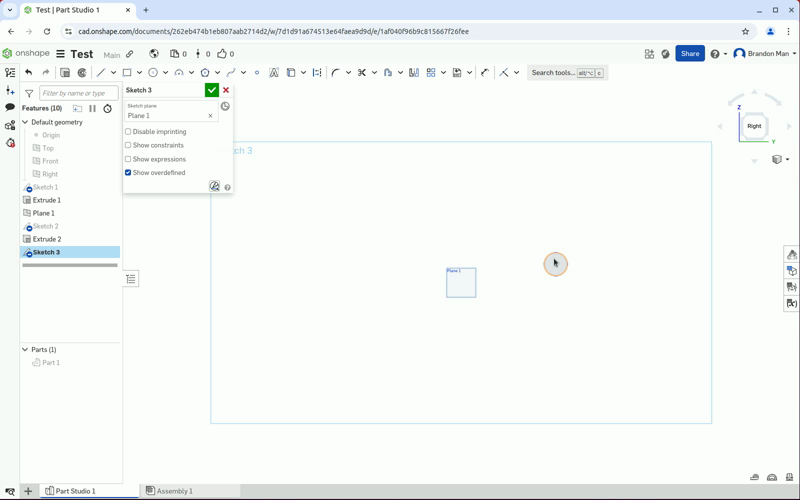
scroll(6)
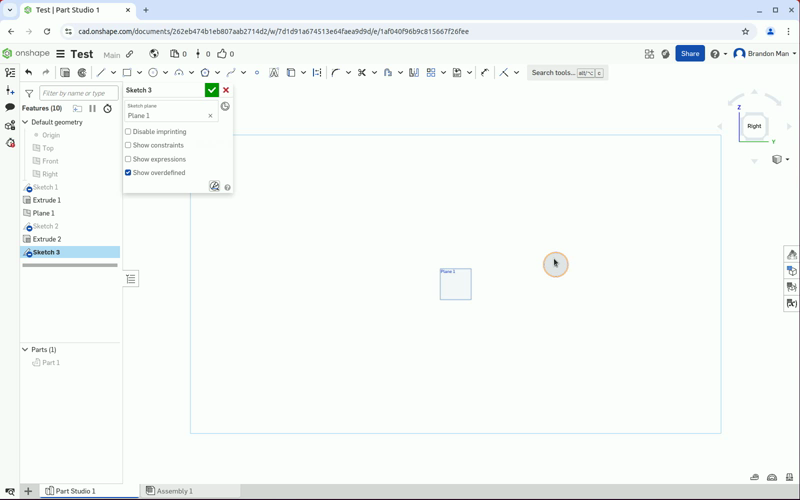
scroll(6)
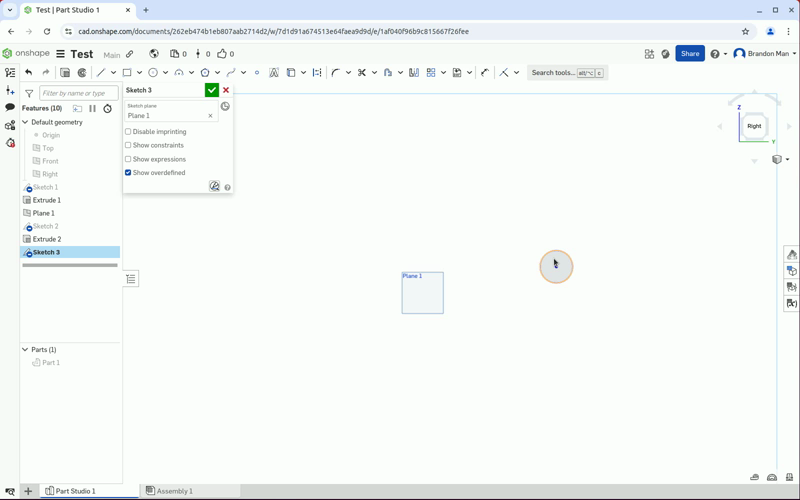
scroll(6)
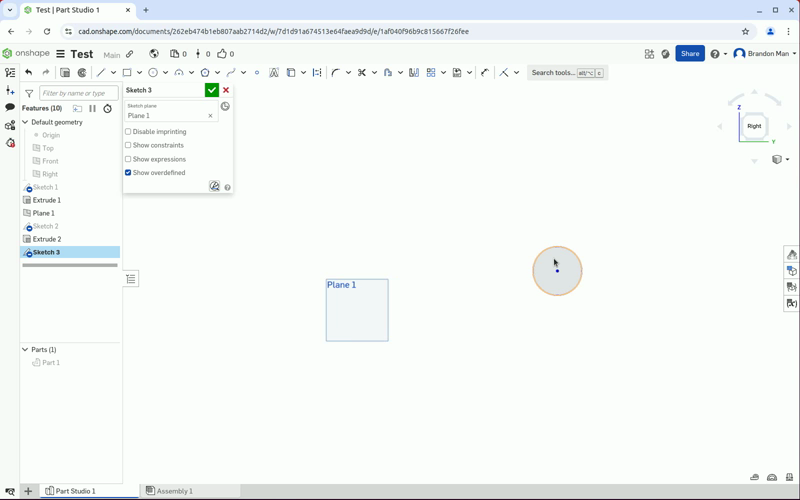
scroll(6)
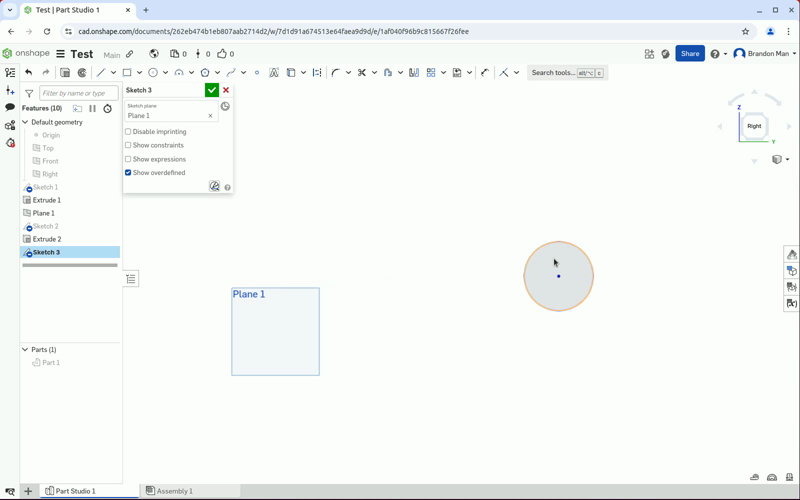
scroll(6)
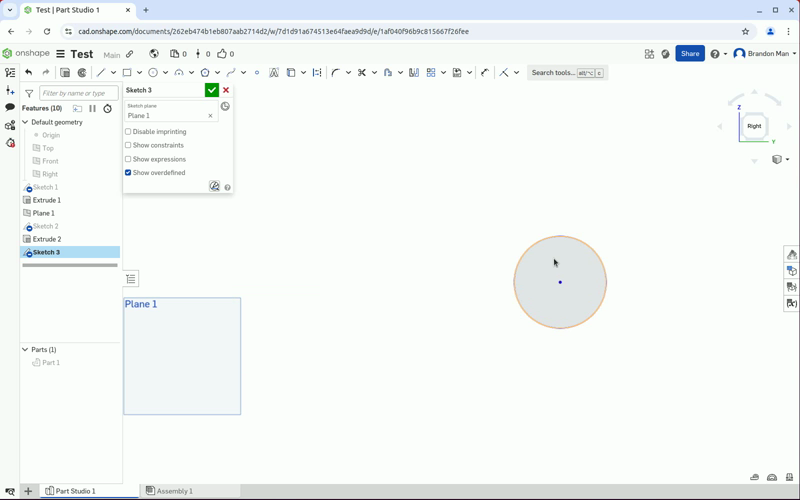
scroll(6)
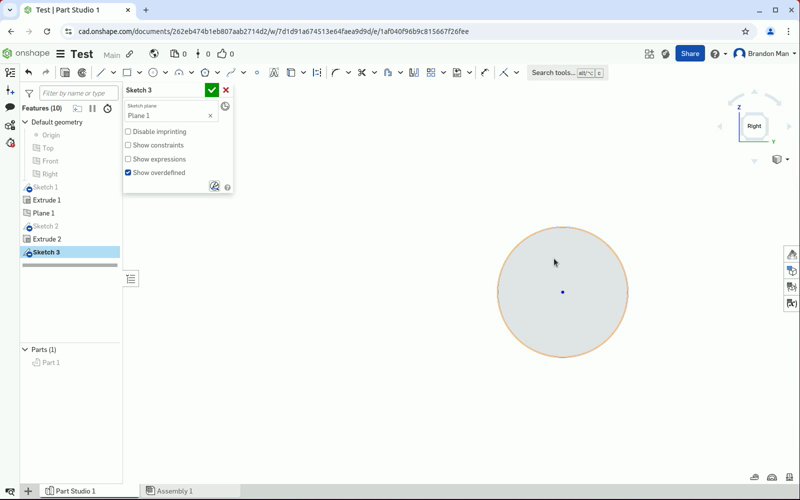
scroll(6)
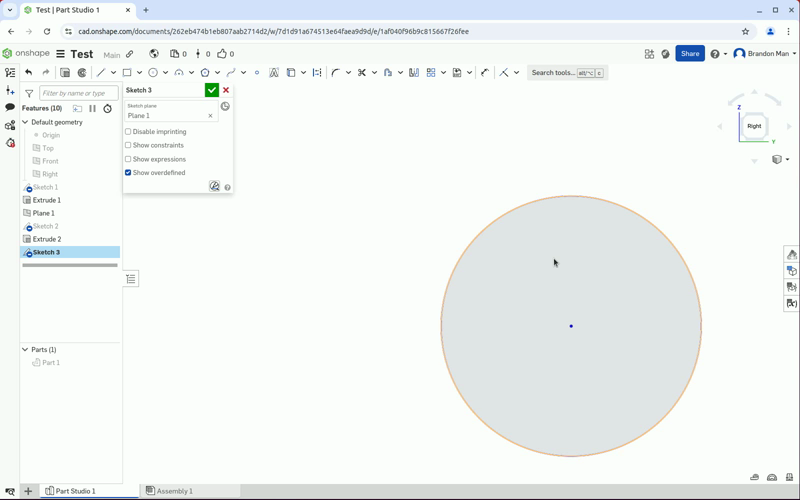
click(554, 258)
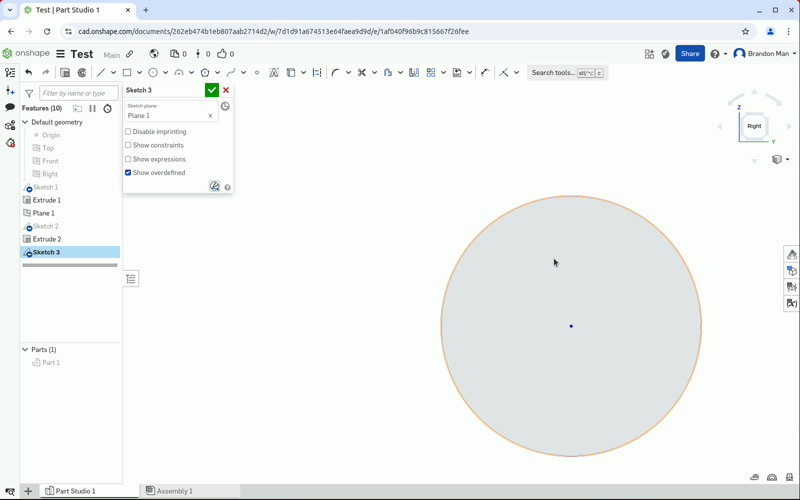
scroll(-6)
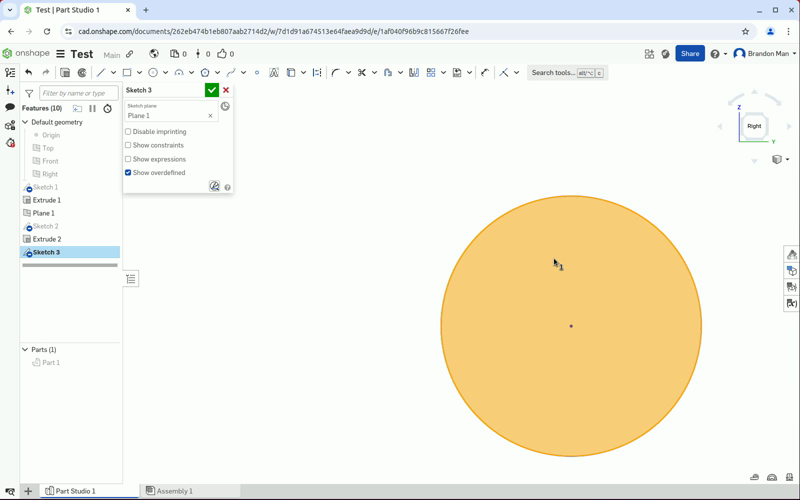
scroll(-6)
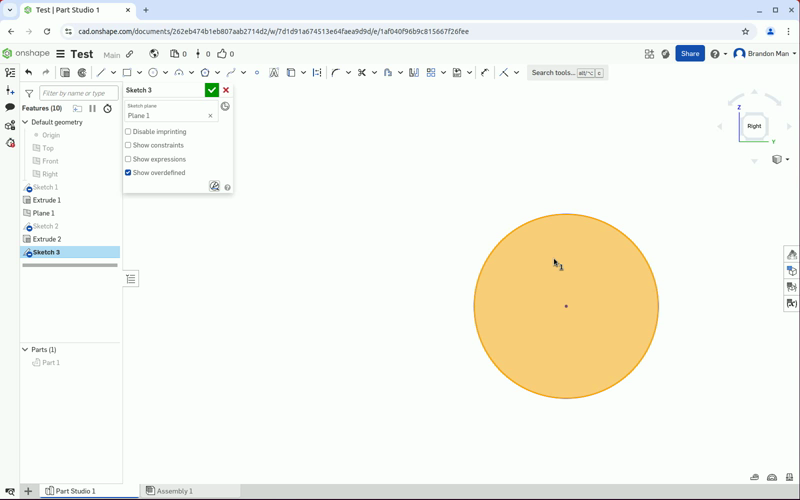
scroll(-6)
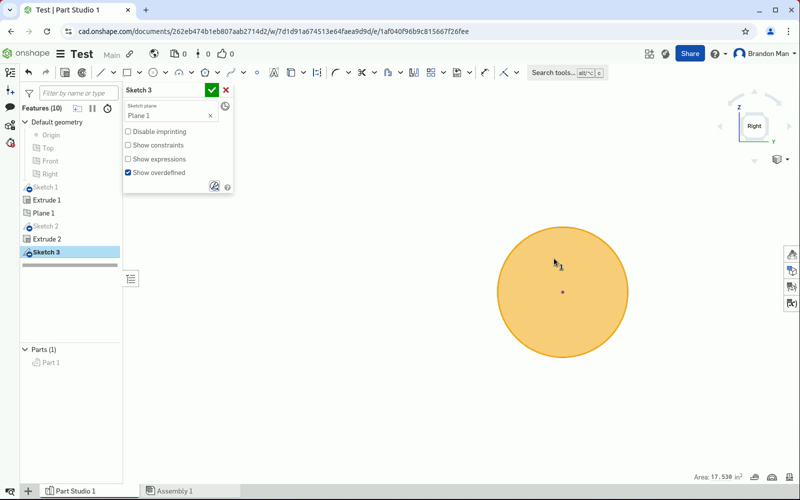
scroll(-6)
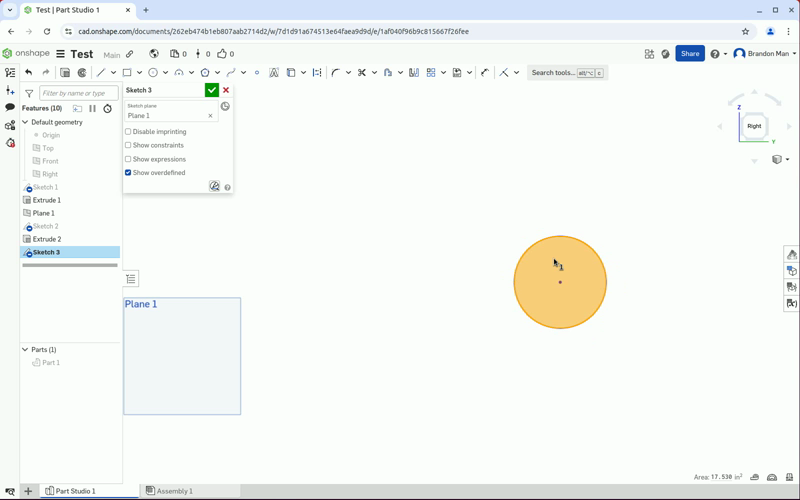
scroll(-6)
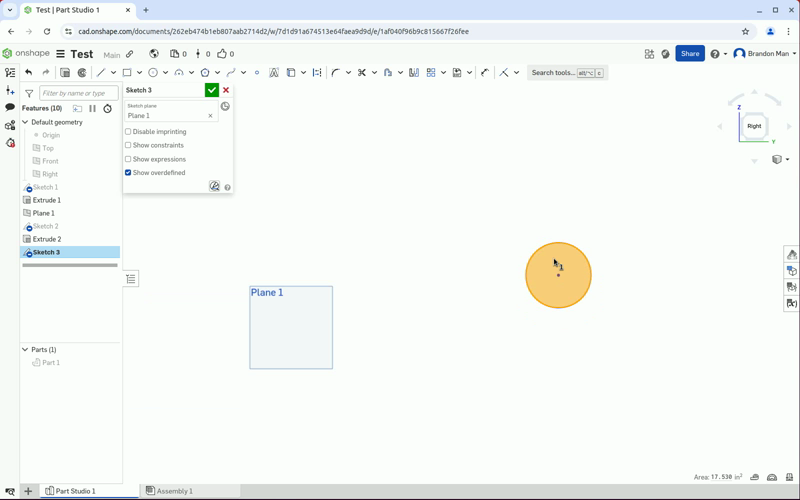
scroll(-6)
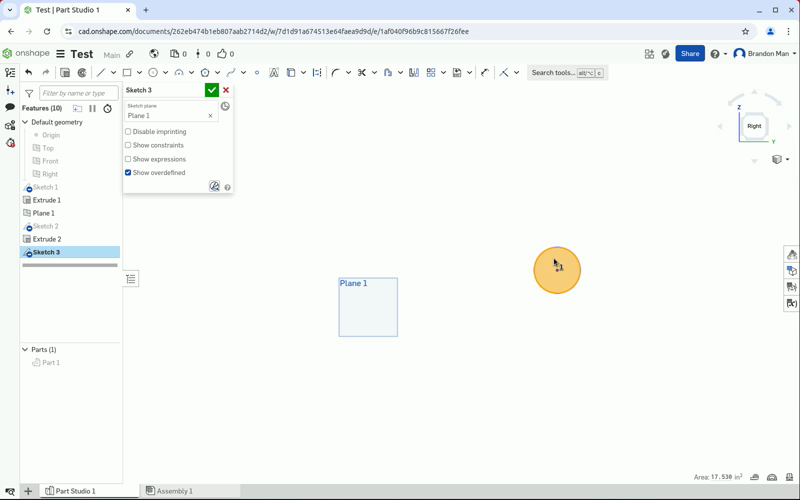
scroll(-6)
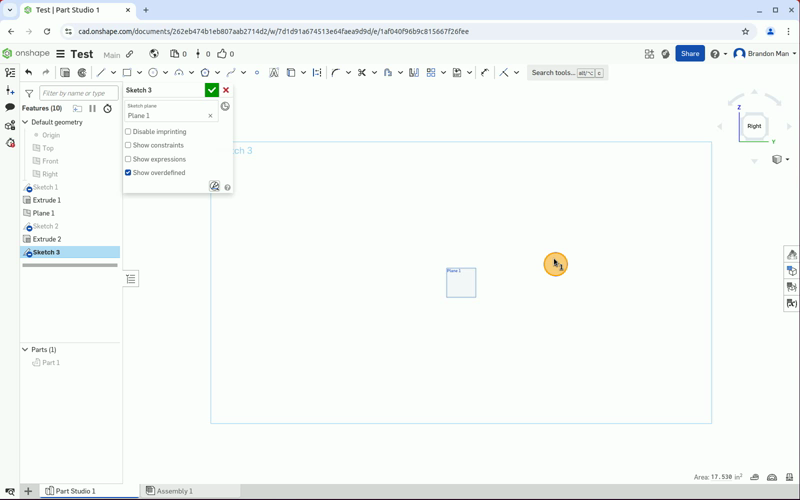
mouse_move(73, 352)
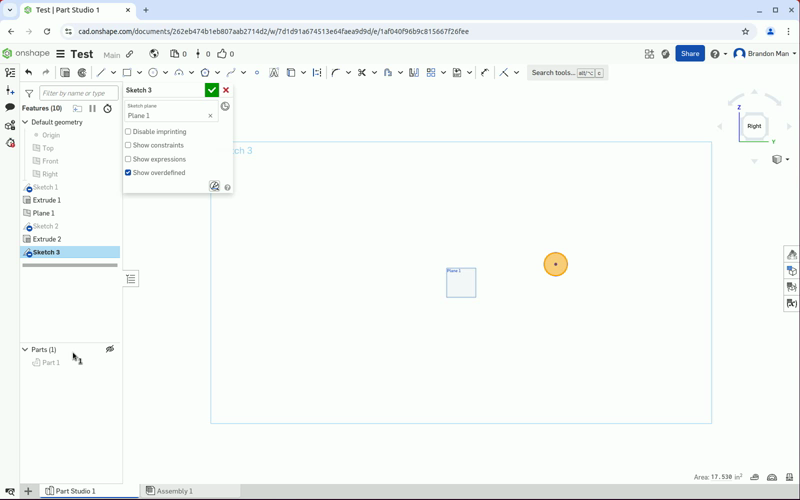
key(shift+y)
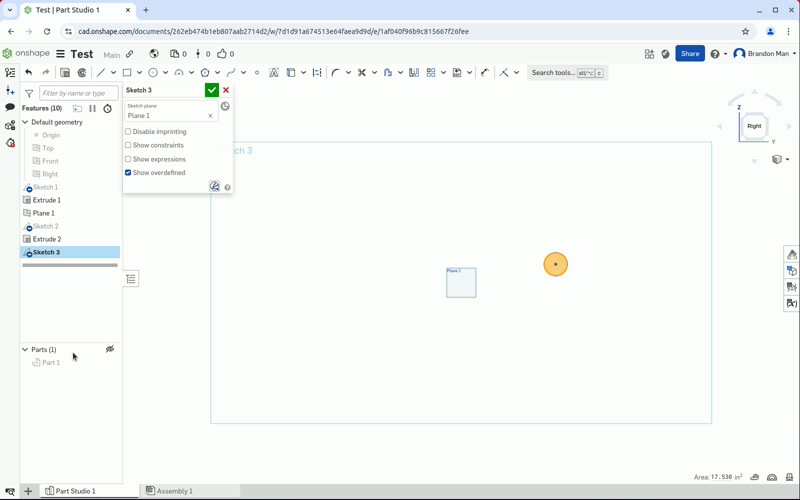
key(shift+e)
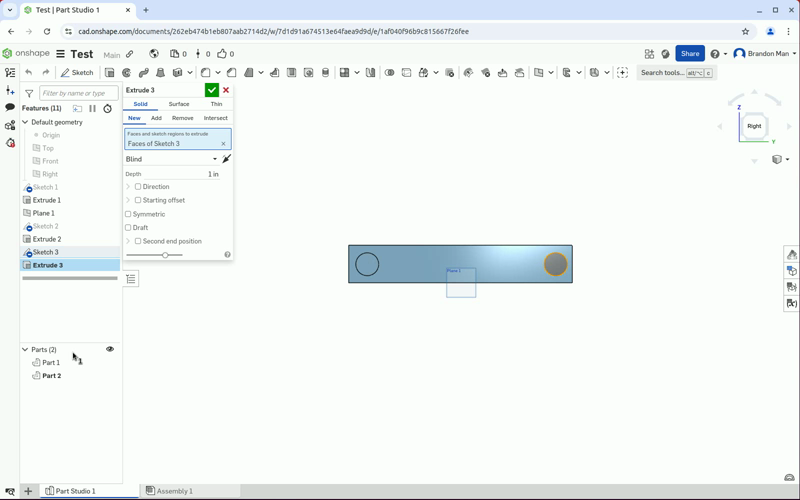
mouse_move(143, 106)
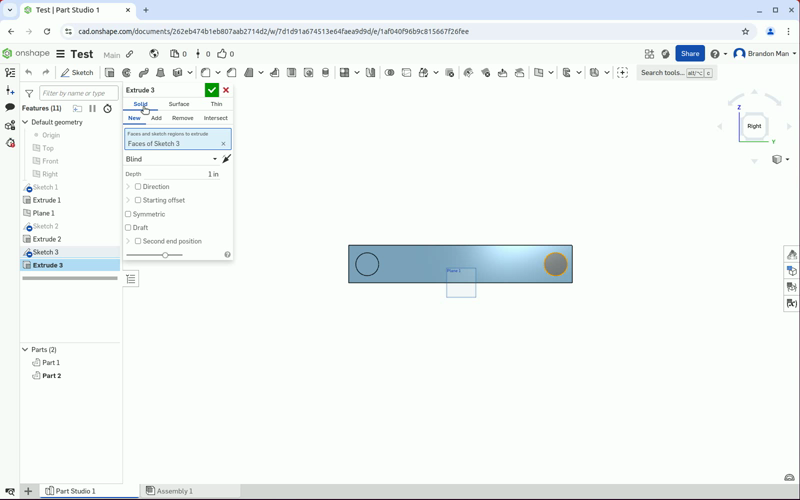
click(143, 106)
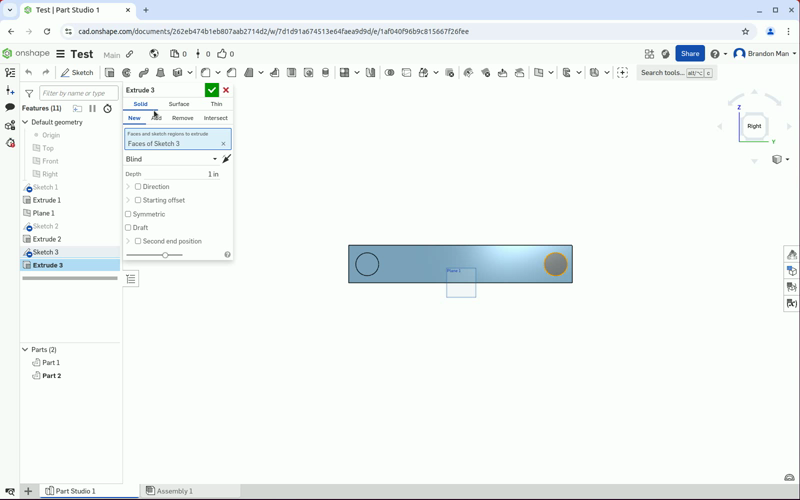
mouse_move(186, 120)
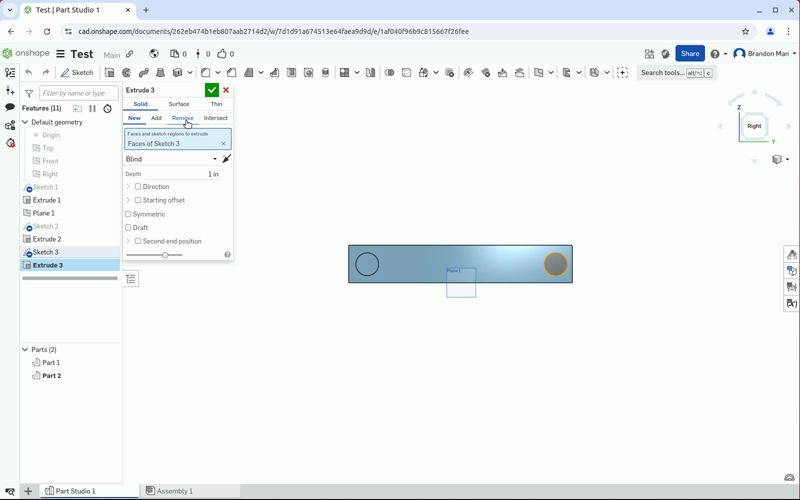
click(186, 120)
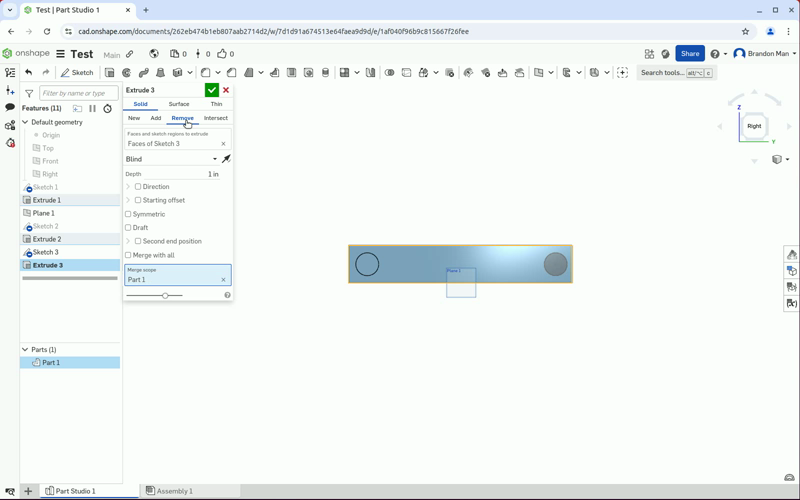
key(tab, 4)
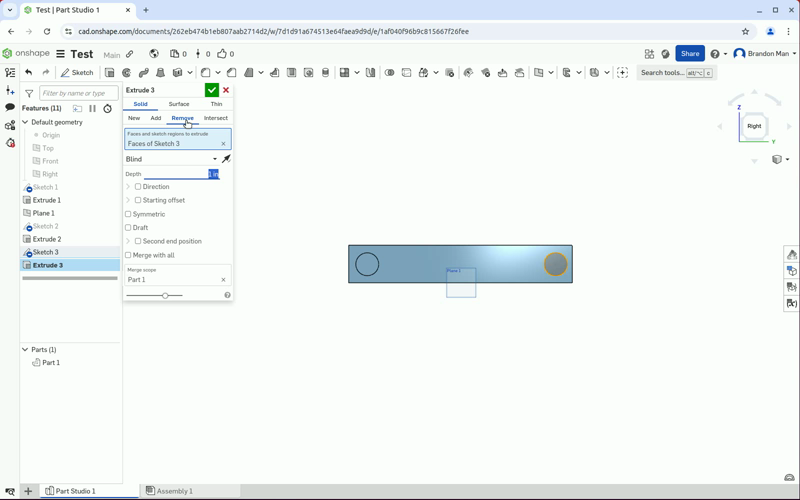
text(3.851)
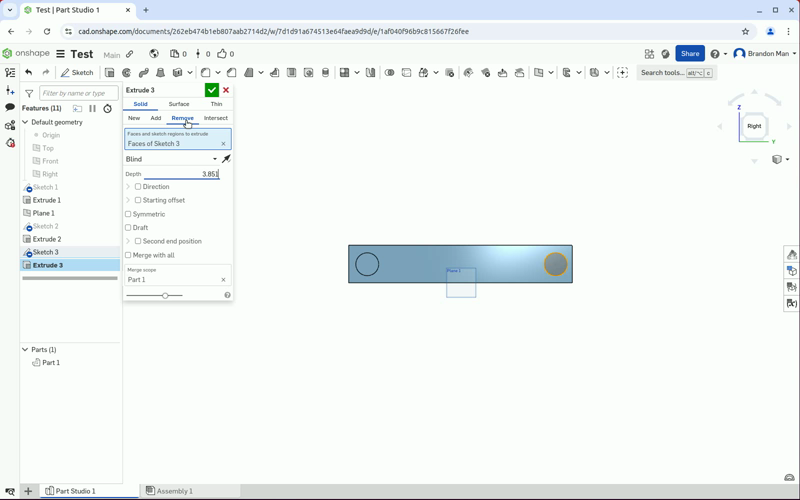
key(tab, 6)
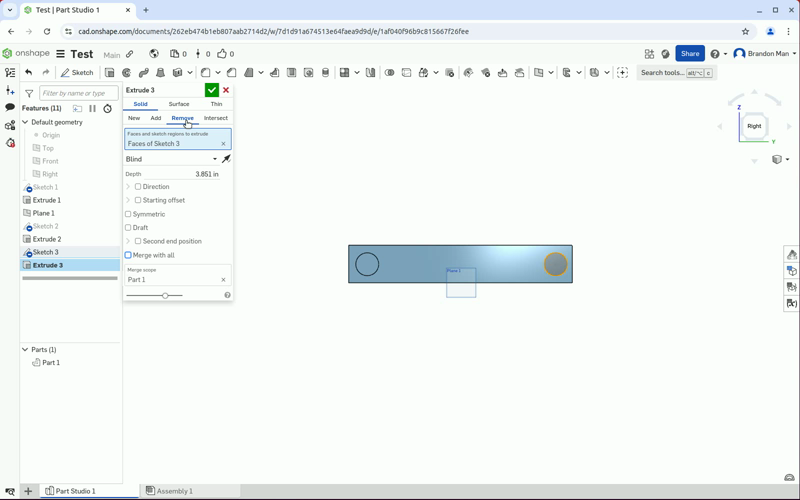
key(space)
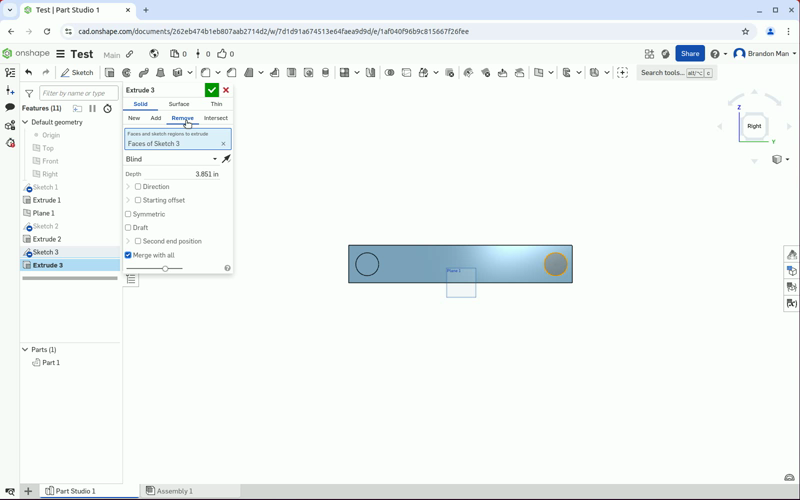
key(enter)
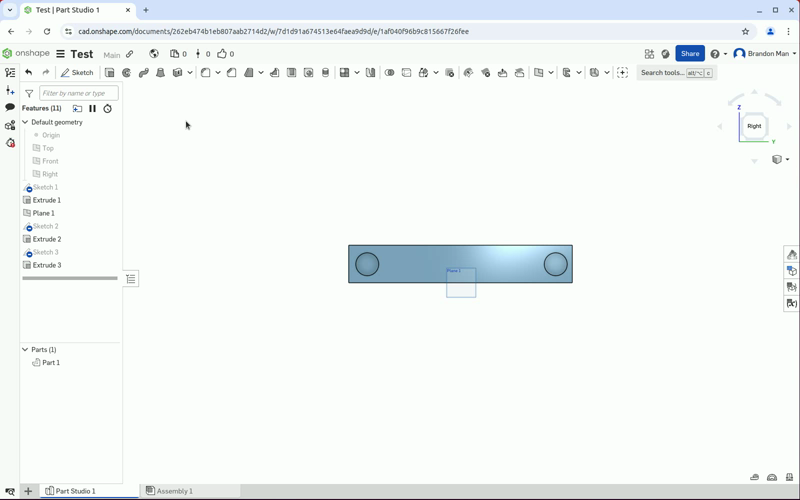
key(shift+h)
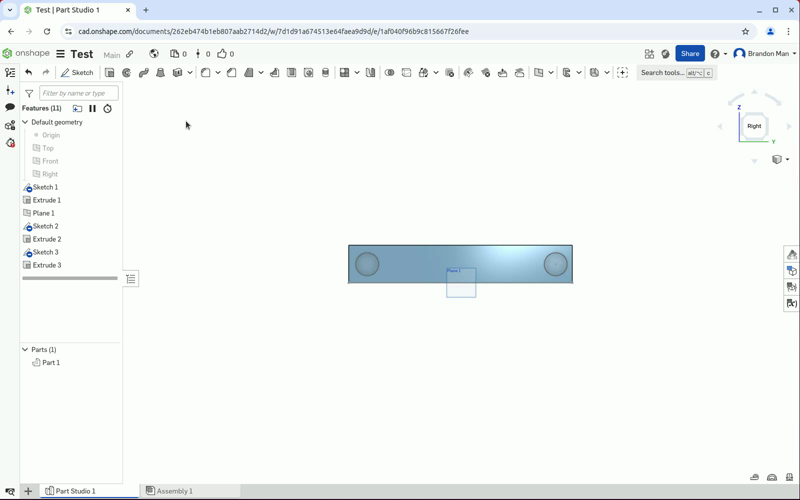
key(shift+h)
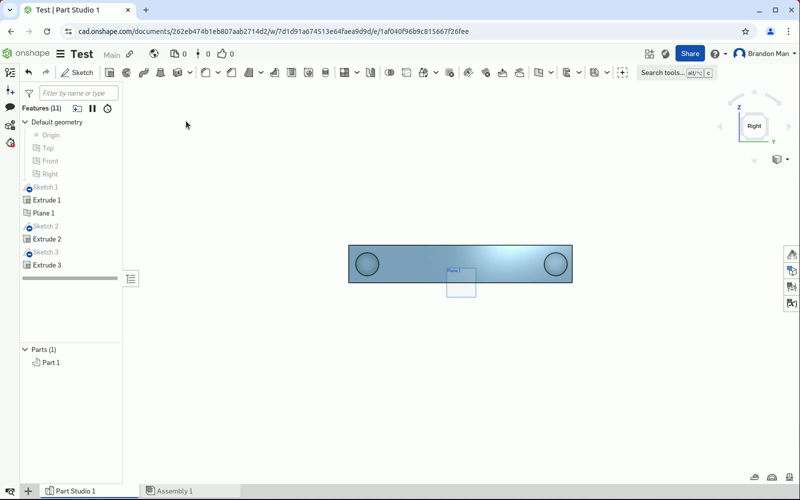
mouse_move(73, 189)
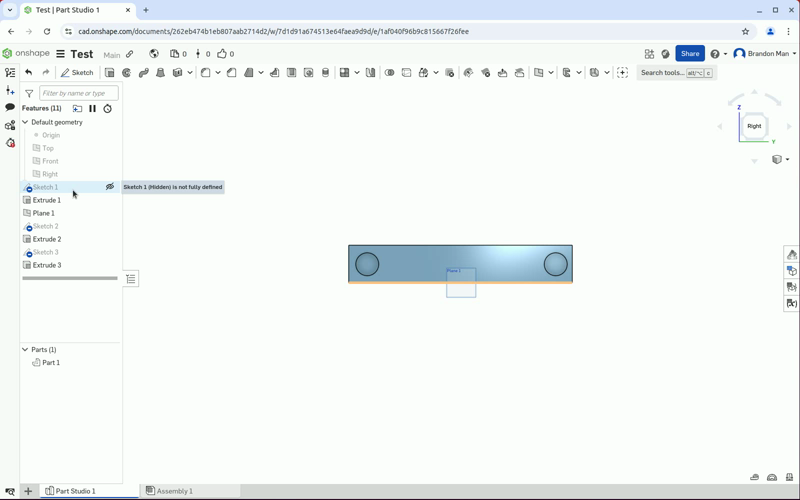
click(73, 189)
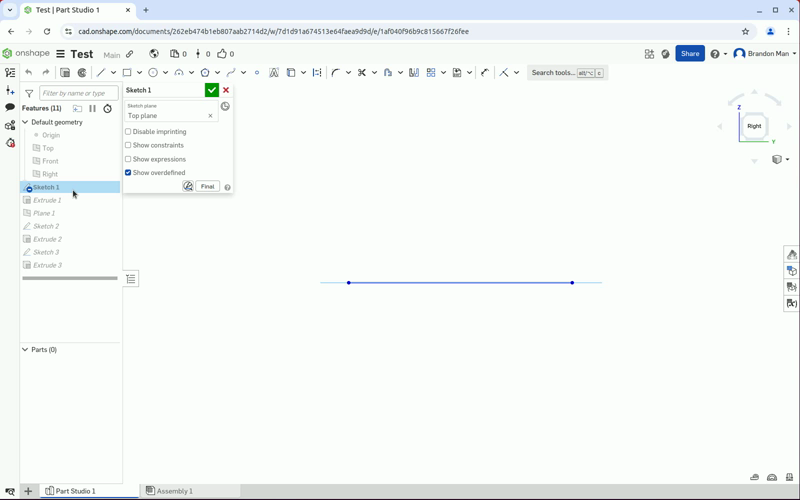
mouse_move(229, 92)
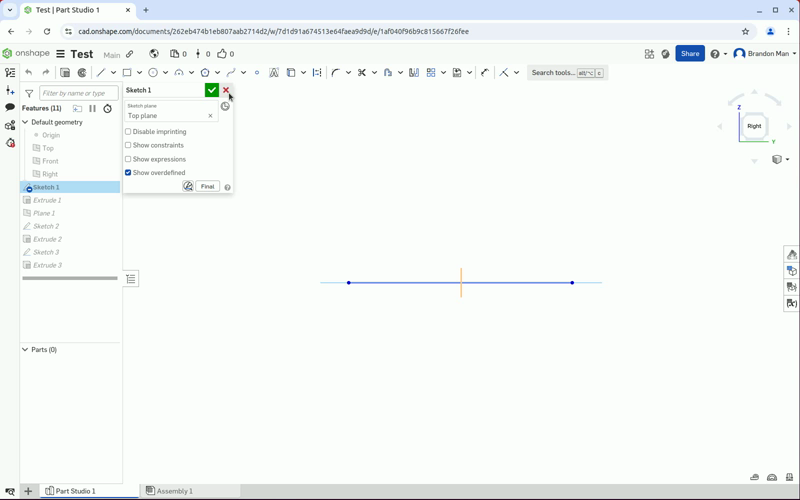
click(229, 92)
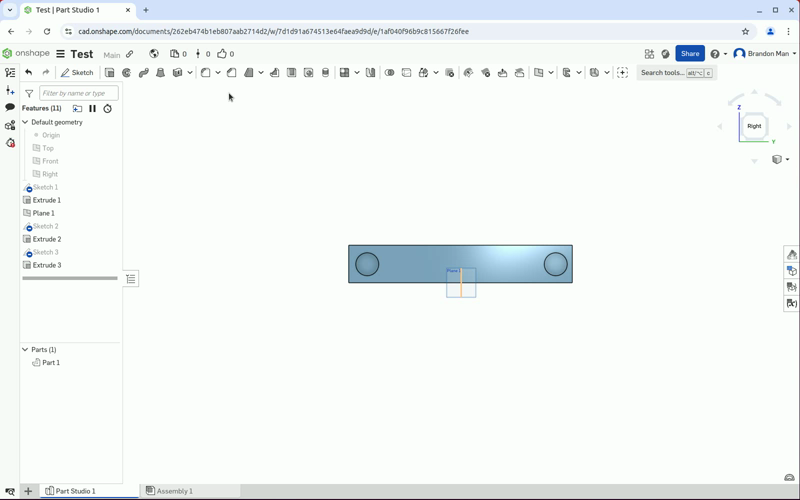
mouse_move(541, 75)
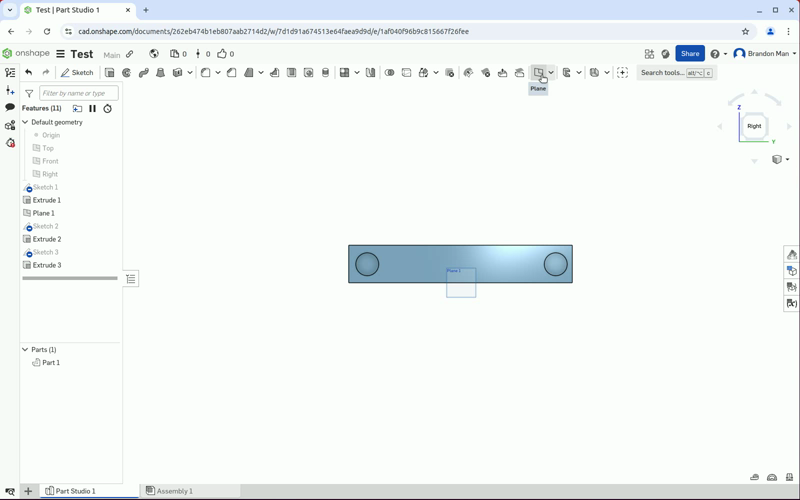
click(541, 75)
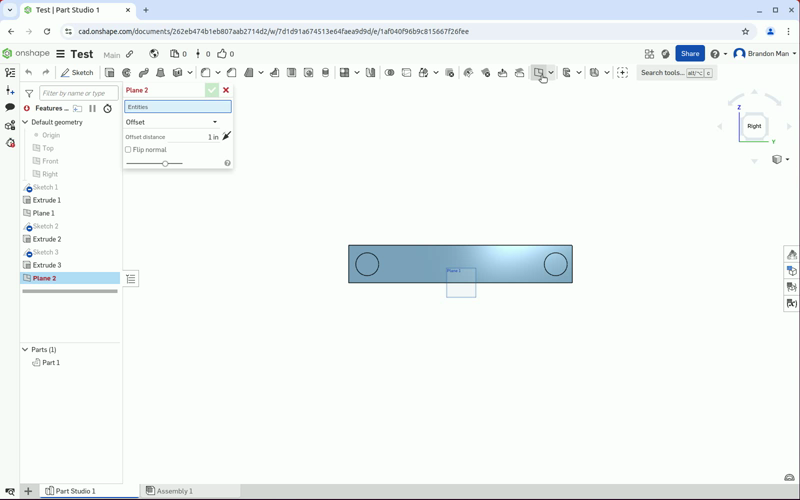
mouse_move(73, 176)
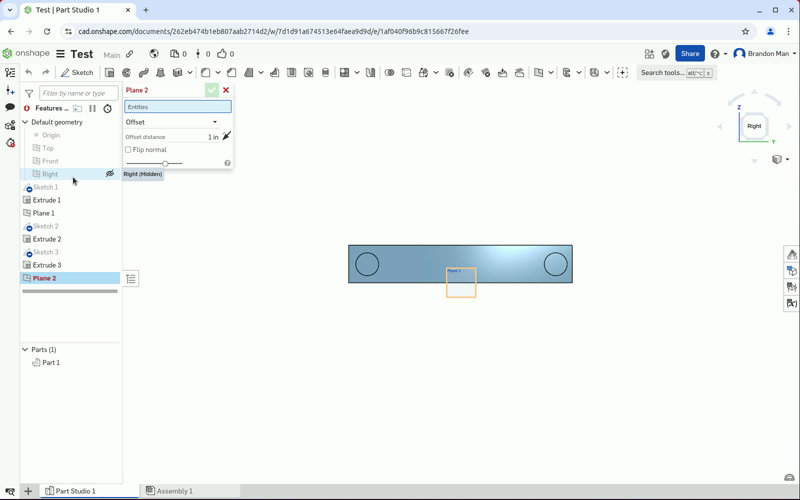
click(73, 176)
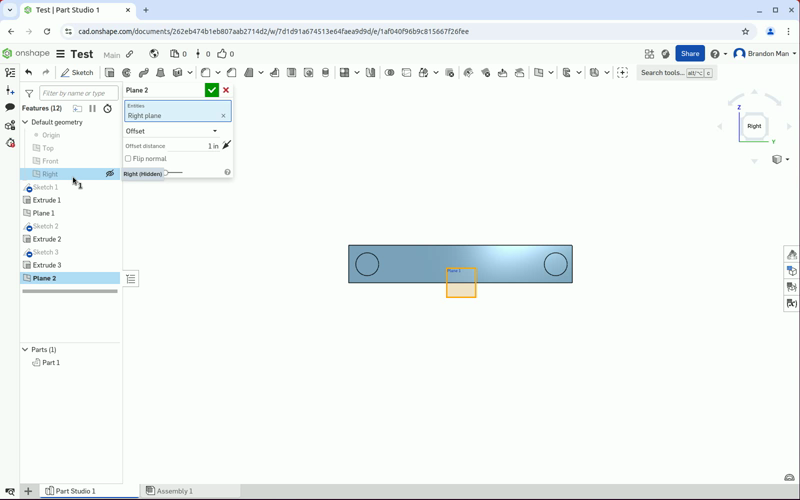
key(tab, 2)
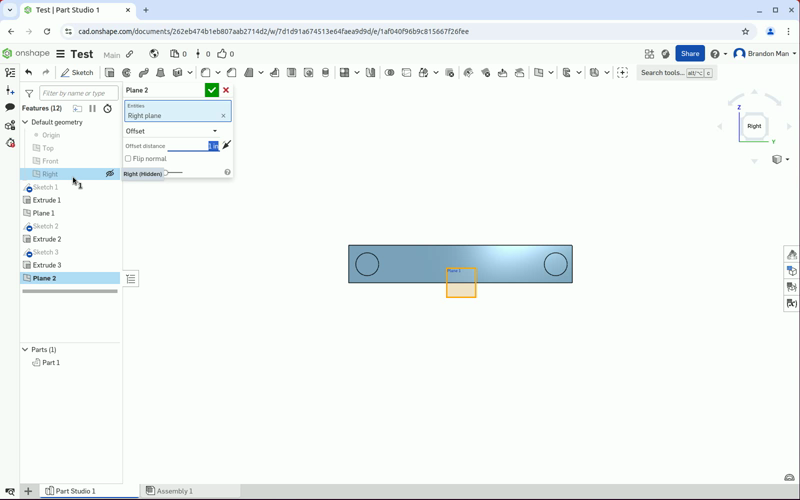
text(23.108)
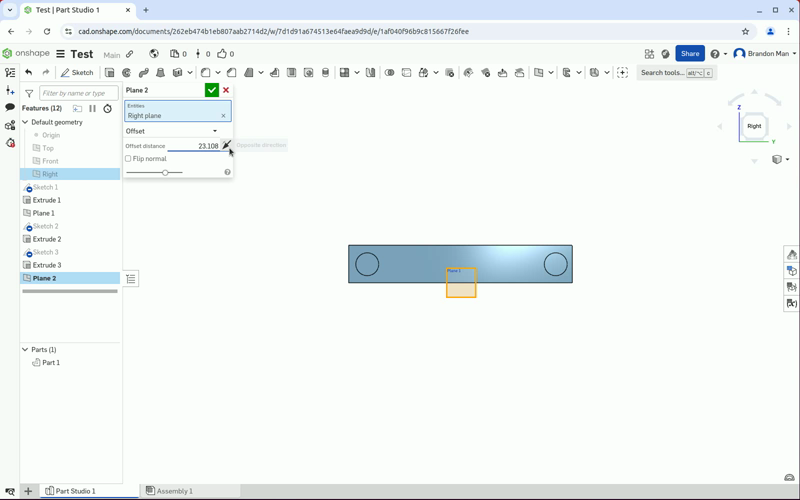
mouse_move(229, 147)
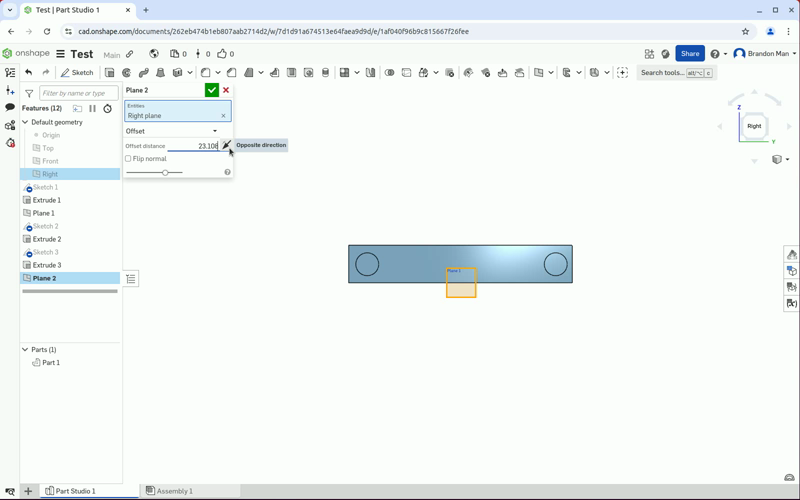
click(229, 147)
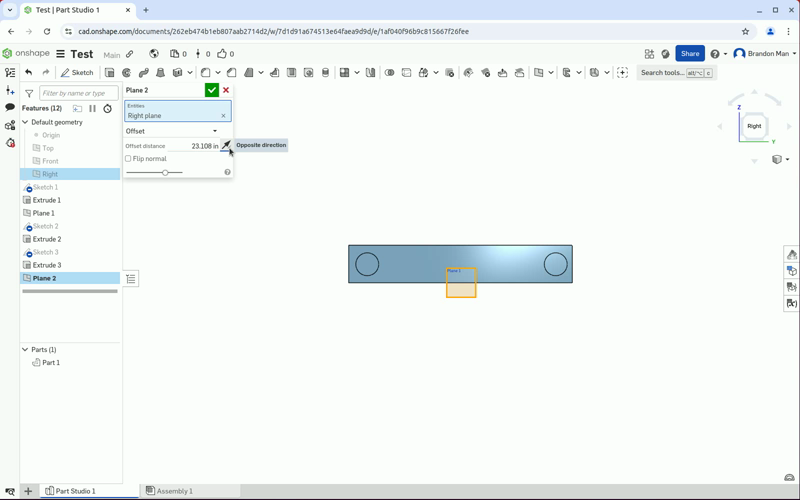
key(enter, 2)
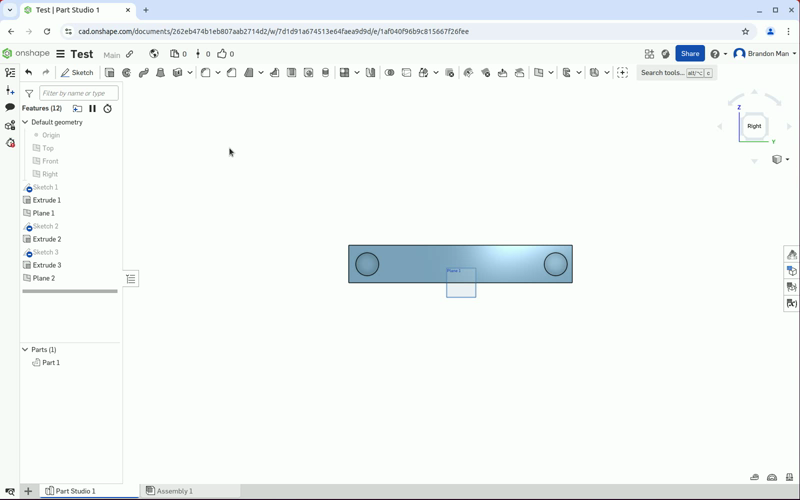
key(shift+s)
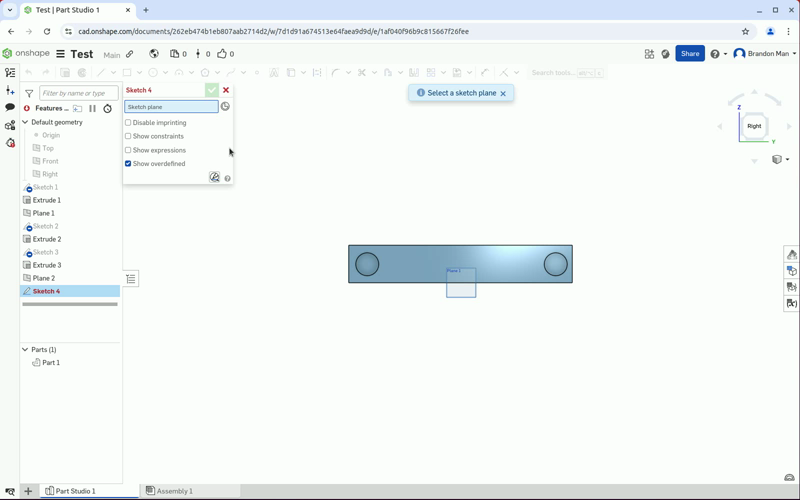
mouse_move(73, 280)
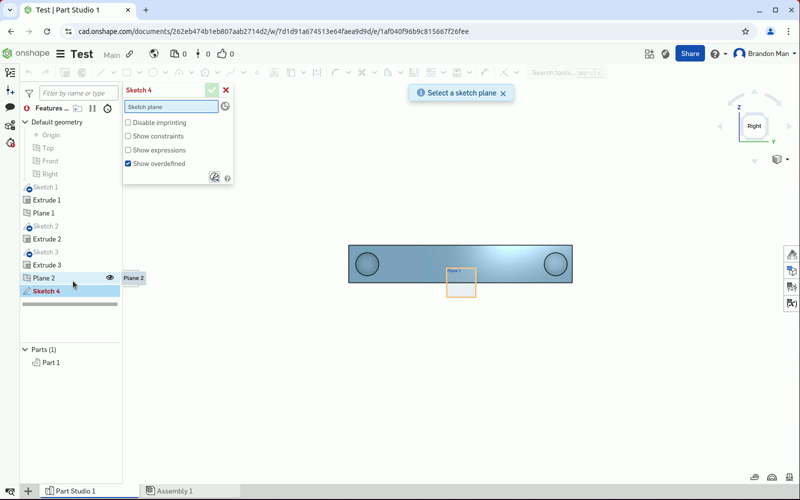
click(73, 280)
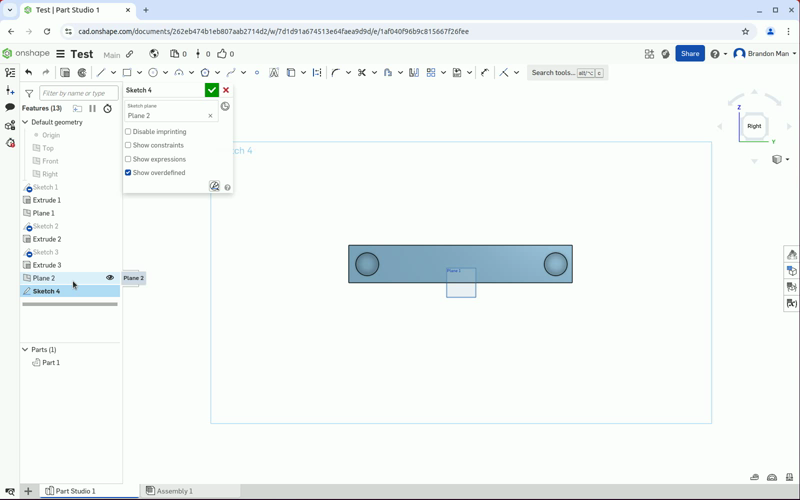
mouse_move(73, 352)
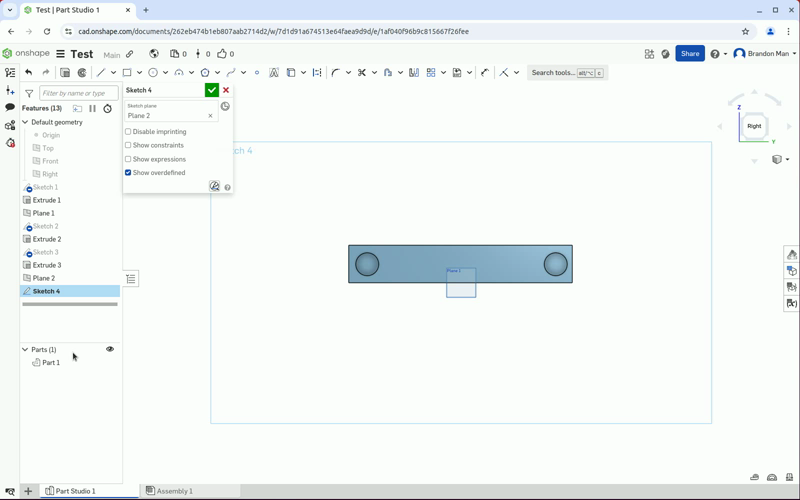
key(y)
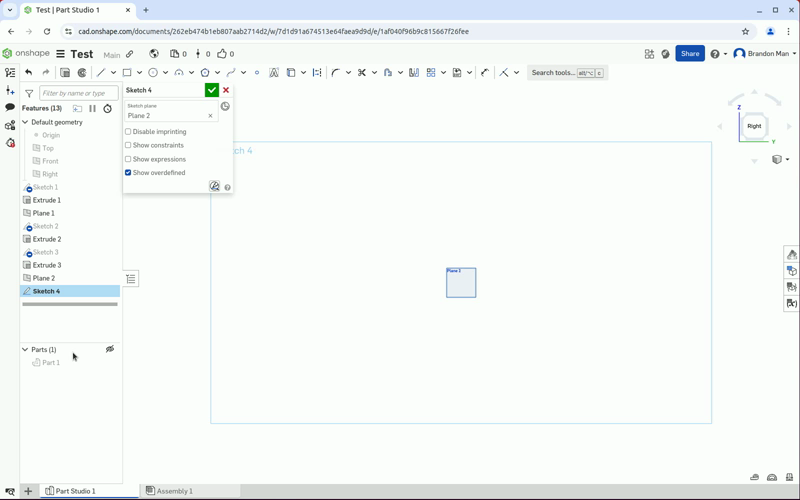
key(c)
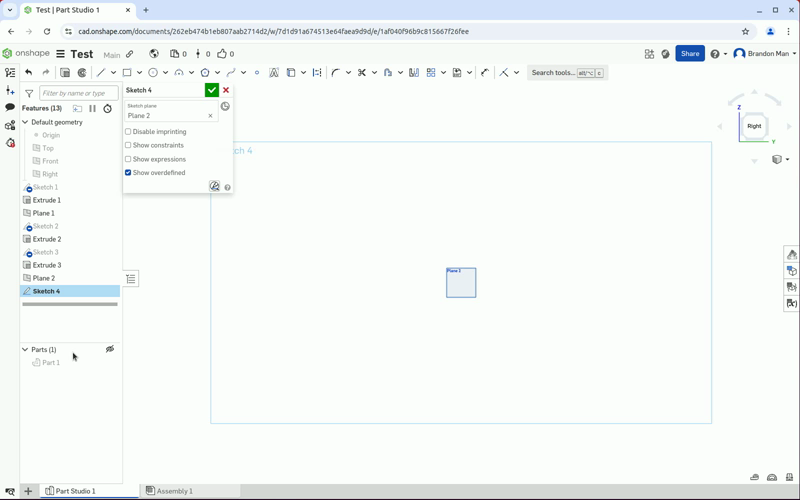
key_down(shift)
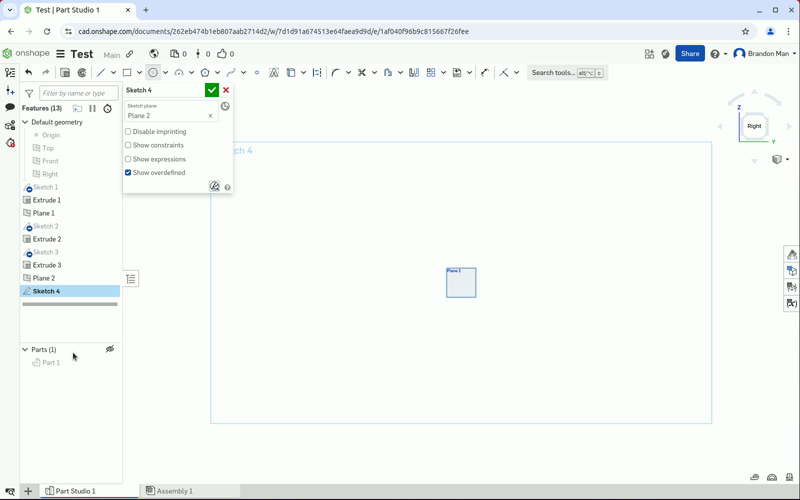
mouse_move(367, 264)
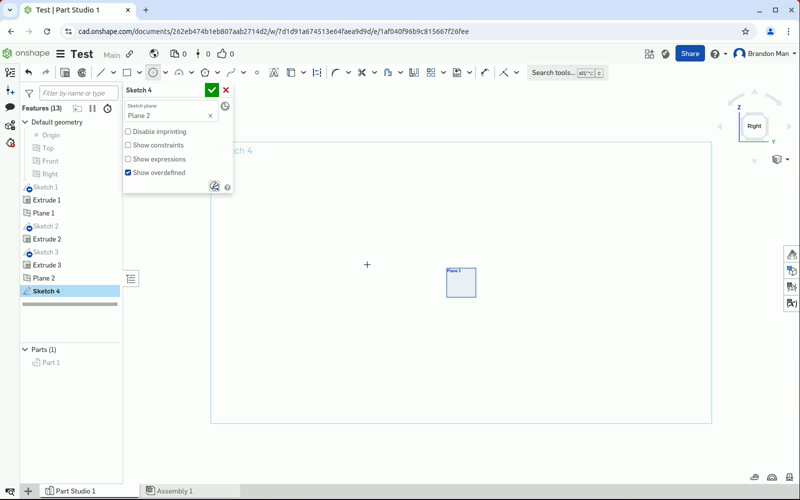
click(367, 264)
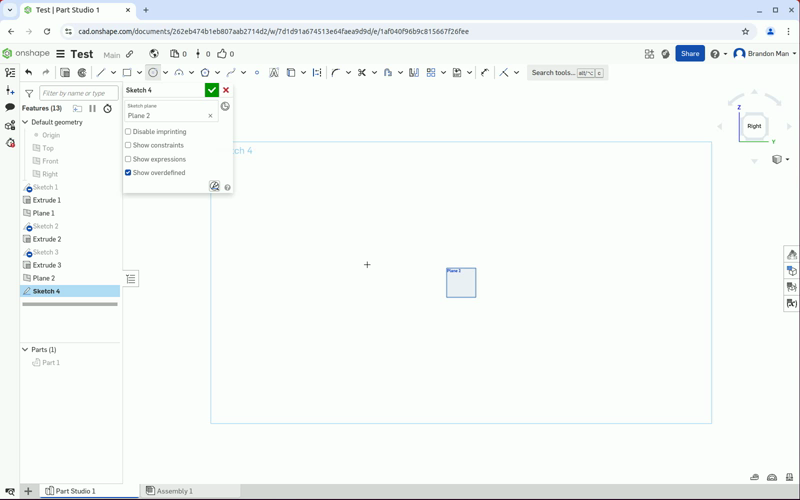
key_up(shift)
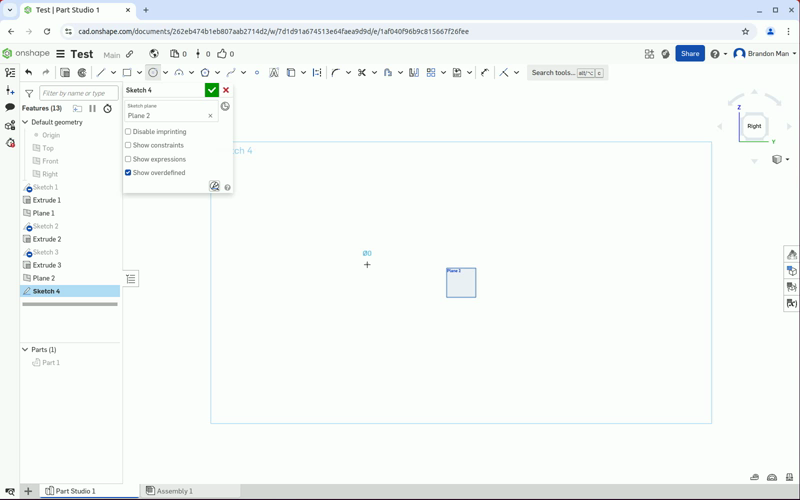
mouse_move(378, 264)
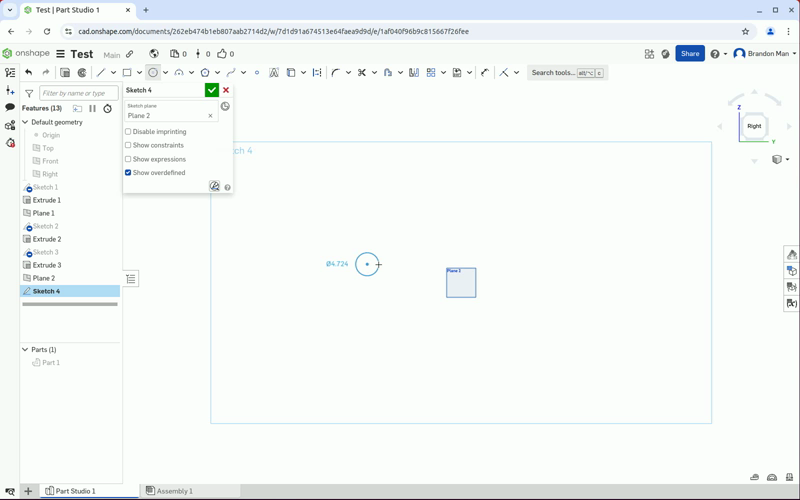
click(378, 264)
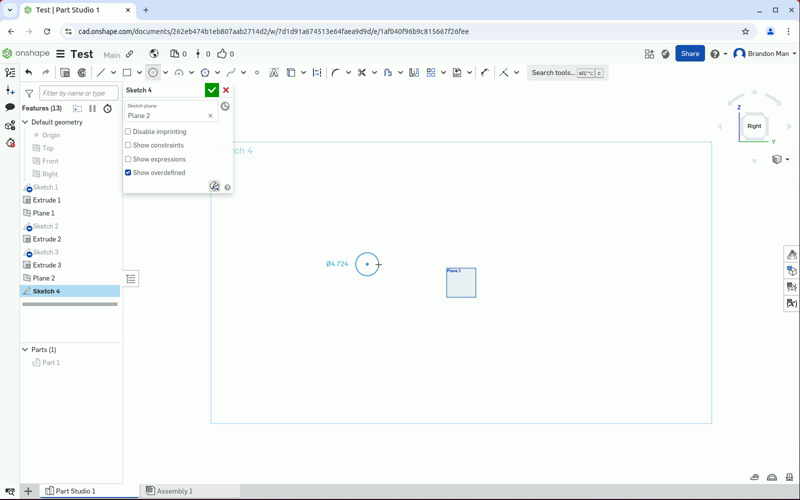
key(esc)
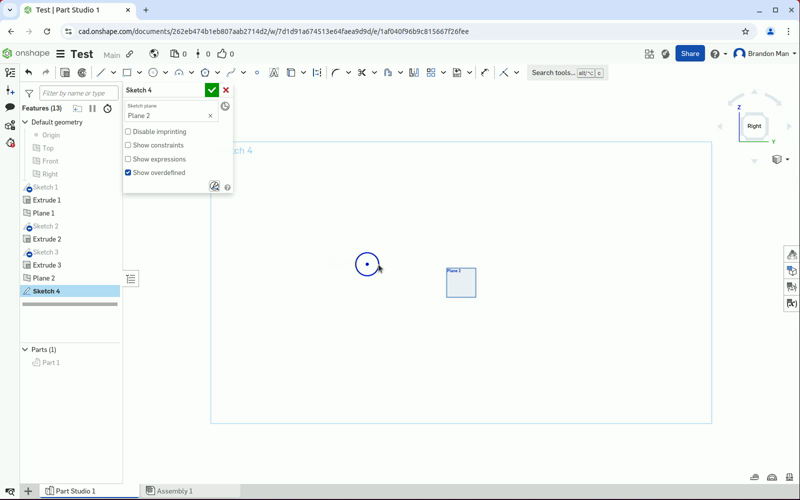
mouse_move(367, 272)
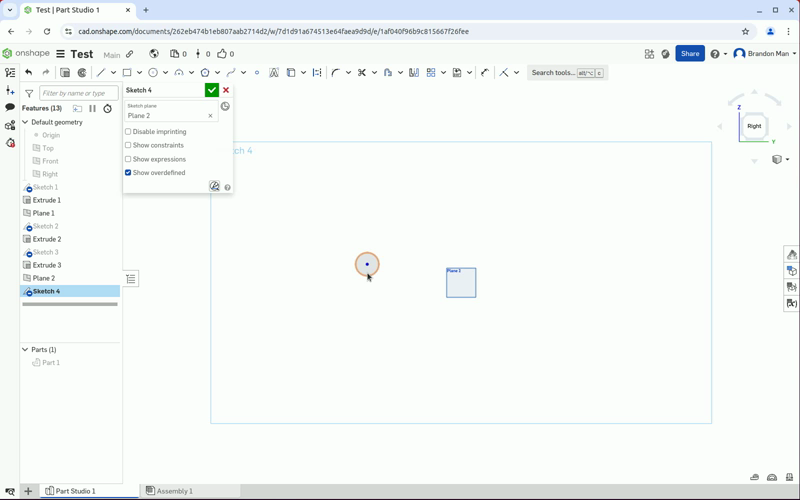
scroll(6)
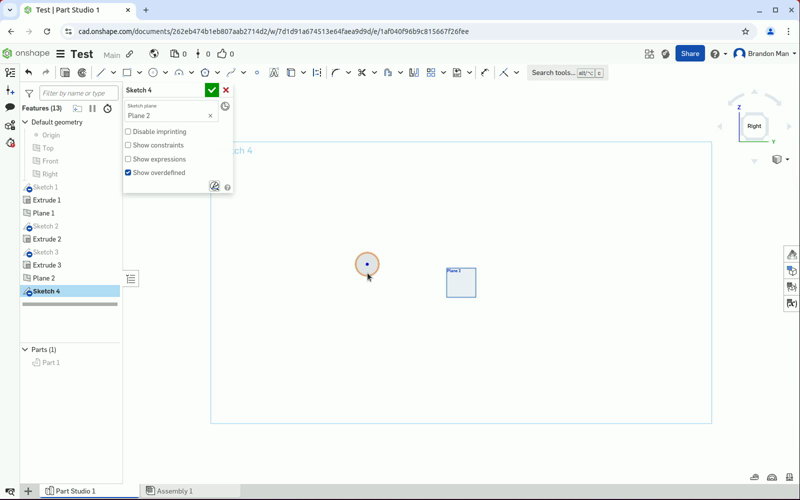
scroll(6)
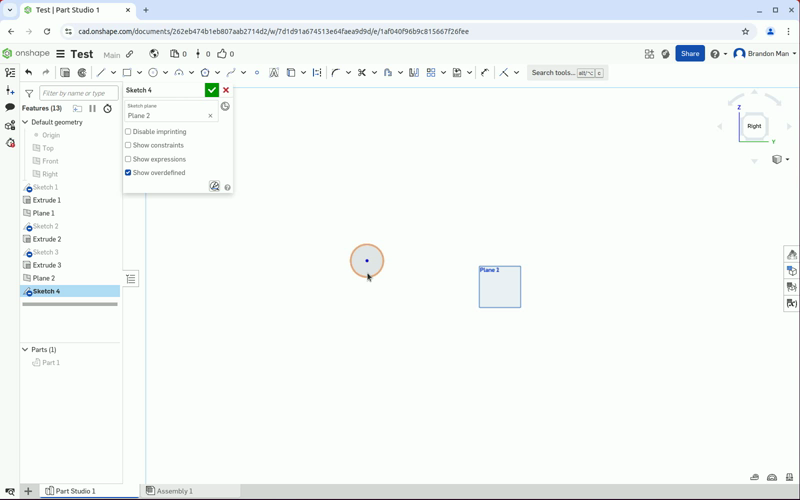
scroll(6)
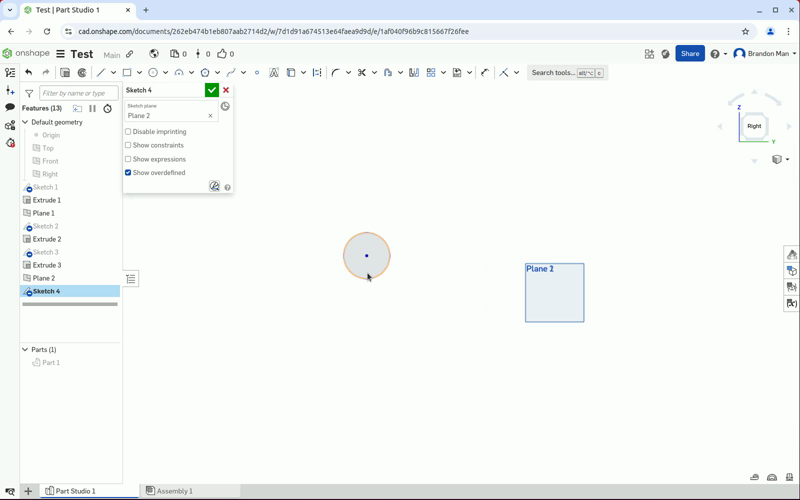
scroll(6)
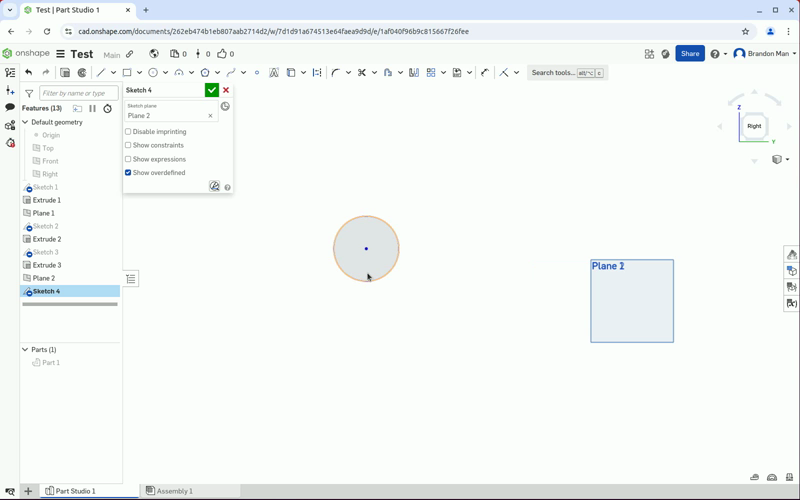
scroll(6)
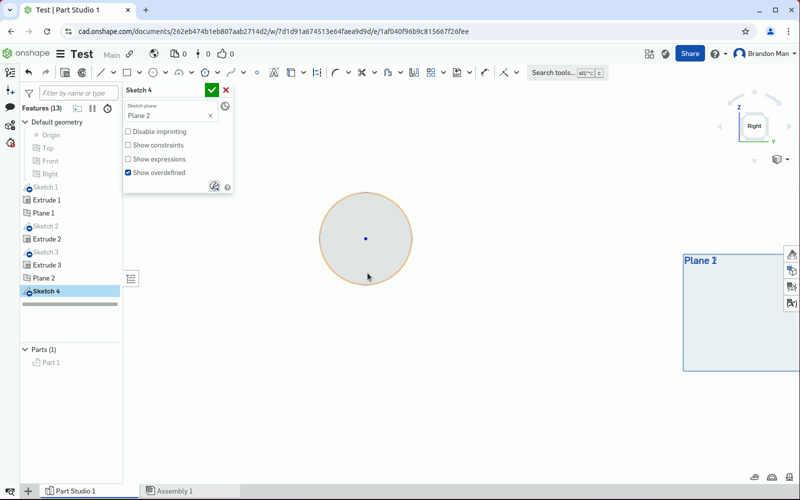
scroll(6)
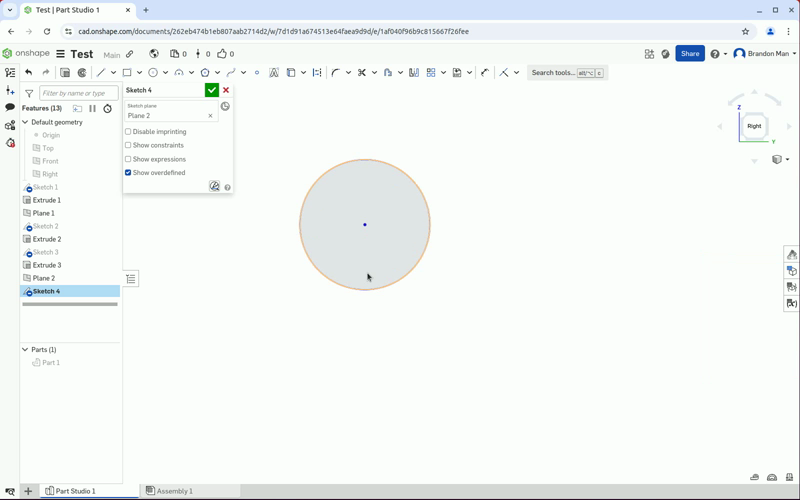
scroll(6)
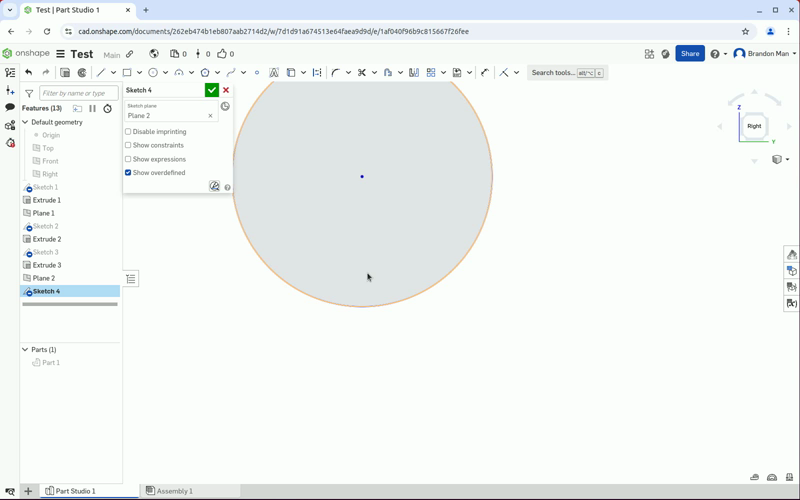
click(367, 272)
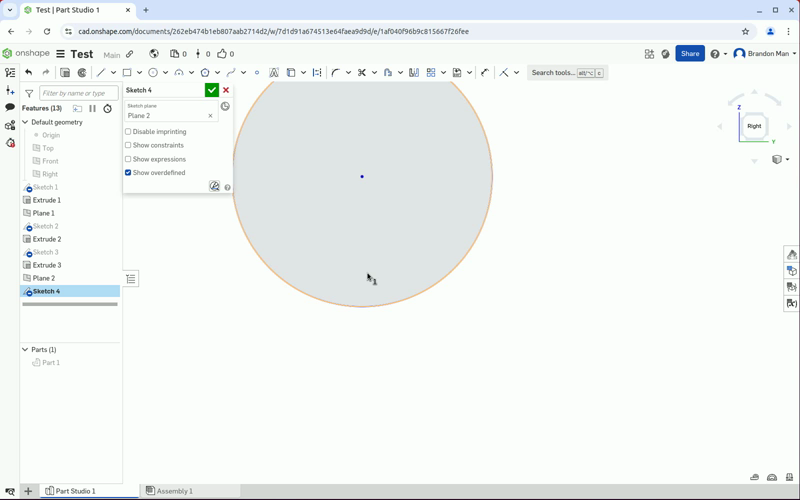
scroll(-6)
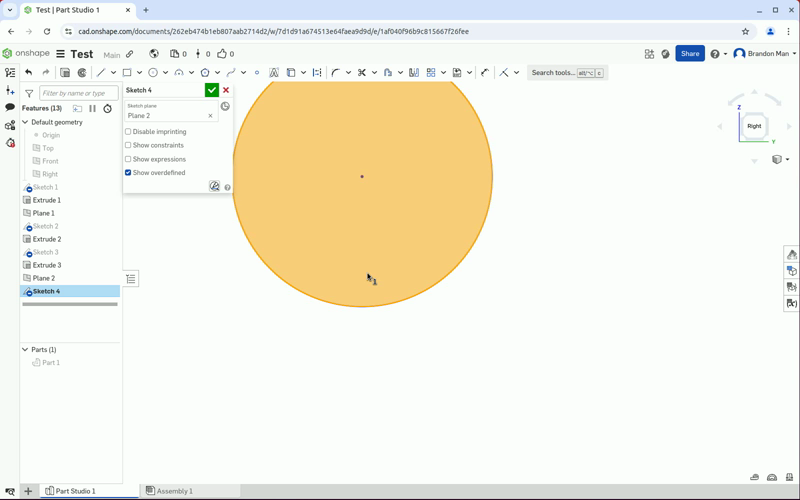
scroll(-6)
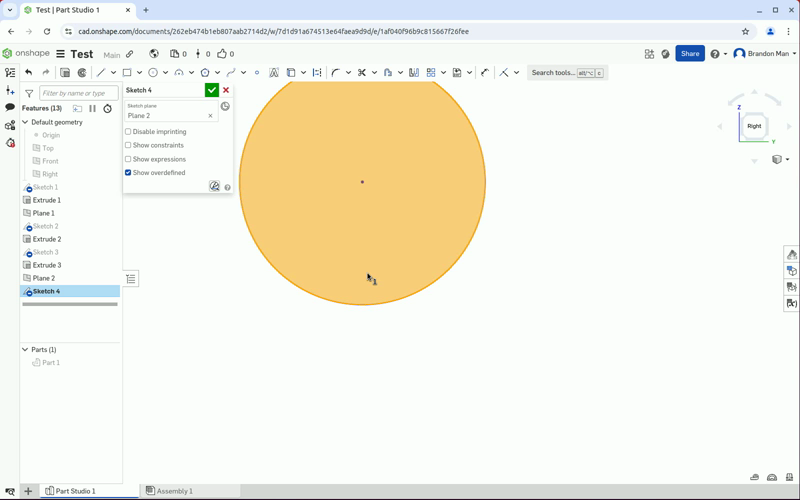
scroll(-6)
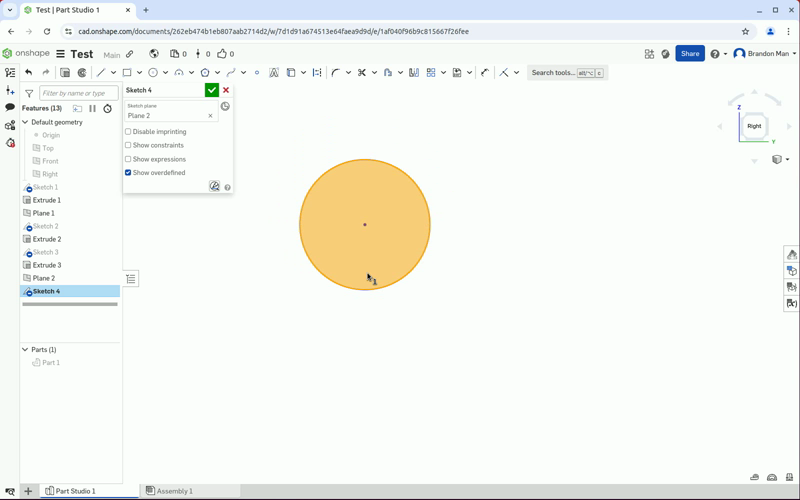
scroll(-6)
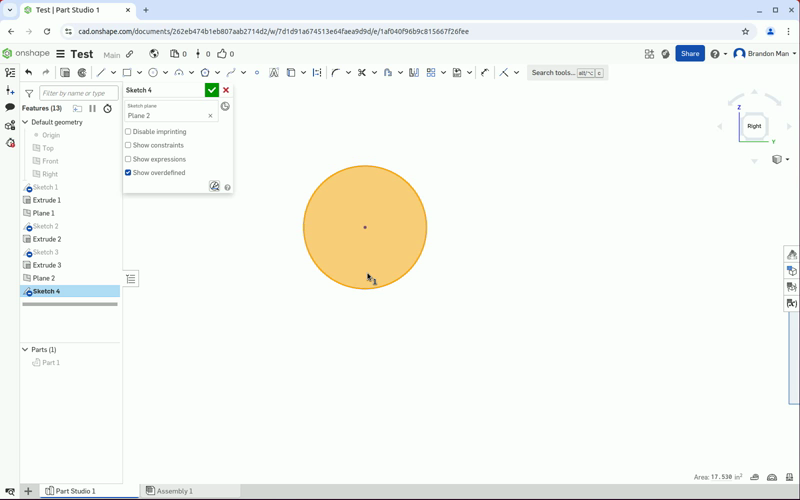
scroll(-6)
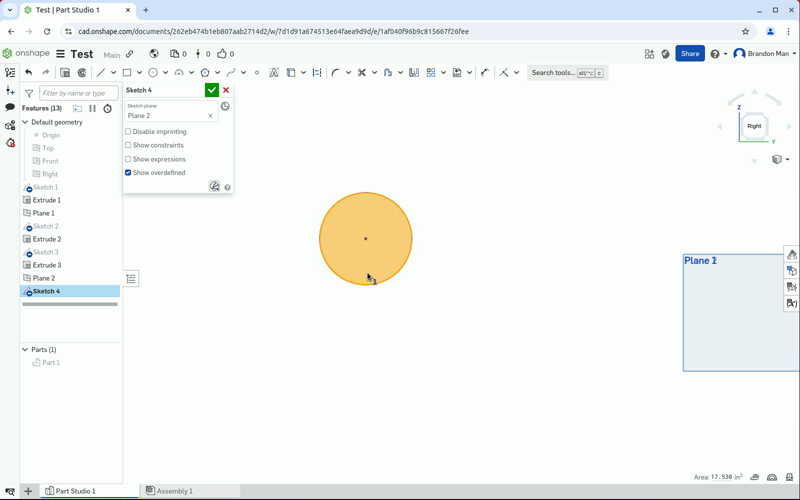
scroll(-6)
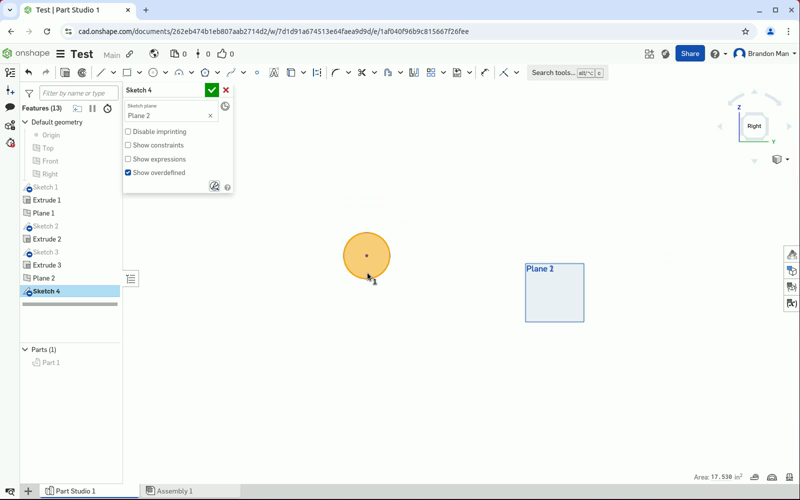
scroll(-6)
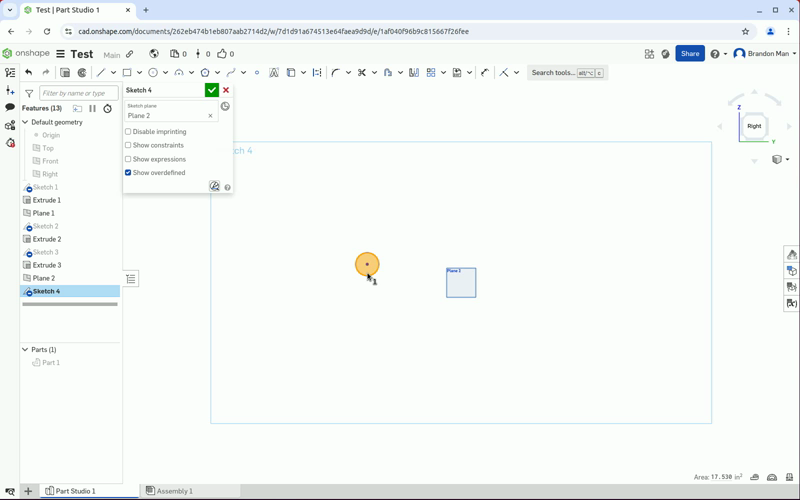
mouse_move(73, 352)
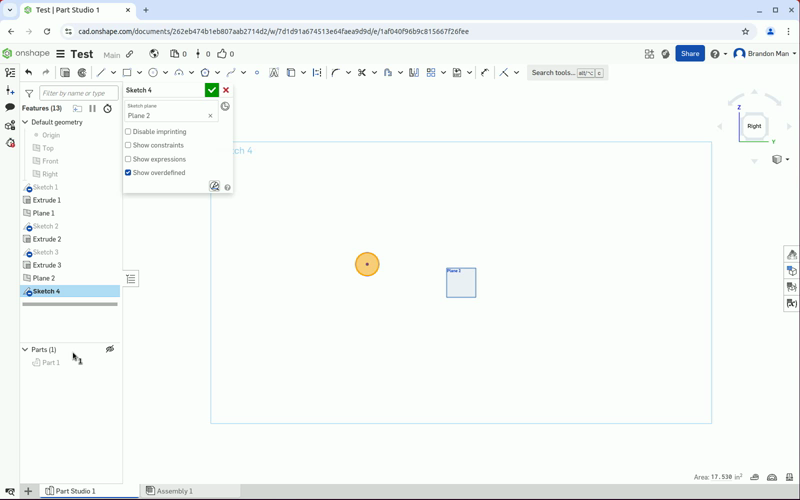
key(shift+y)
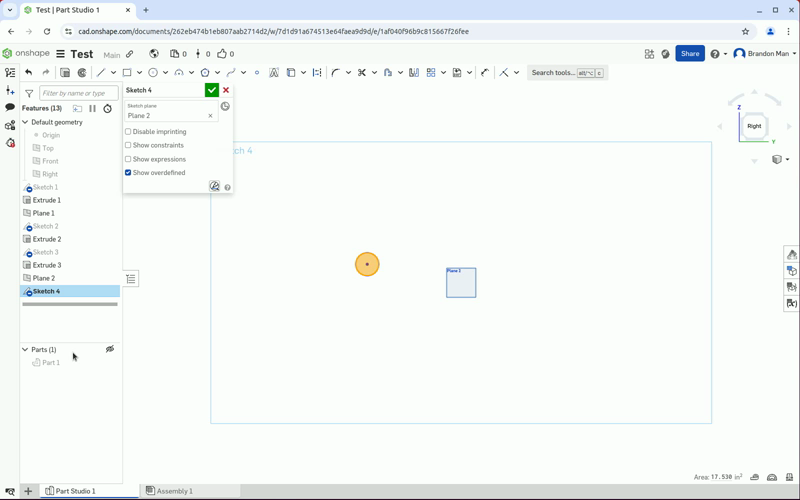
key(shift+e)
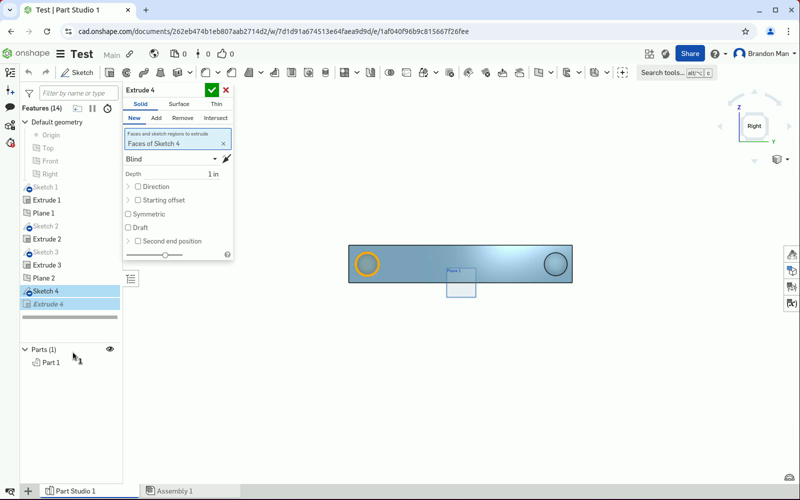
mouse_move(143, 106)
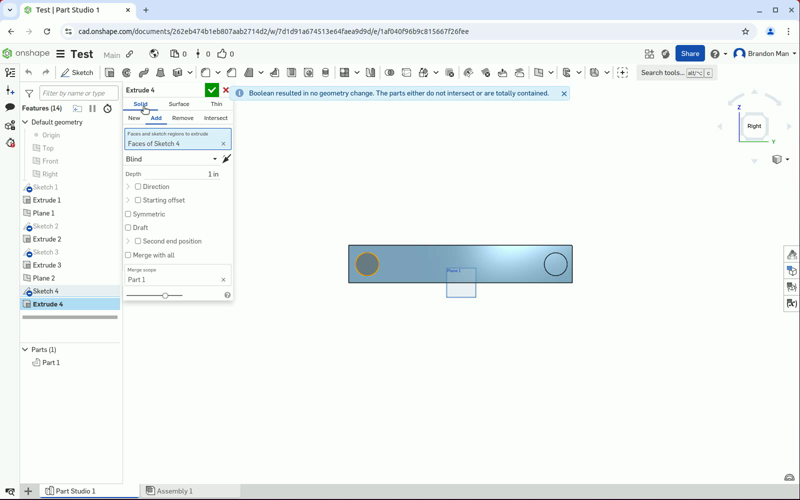
click(143, 106)
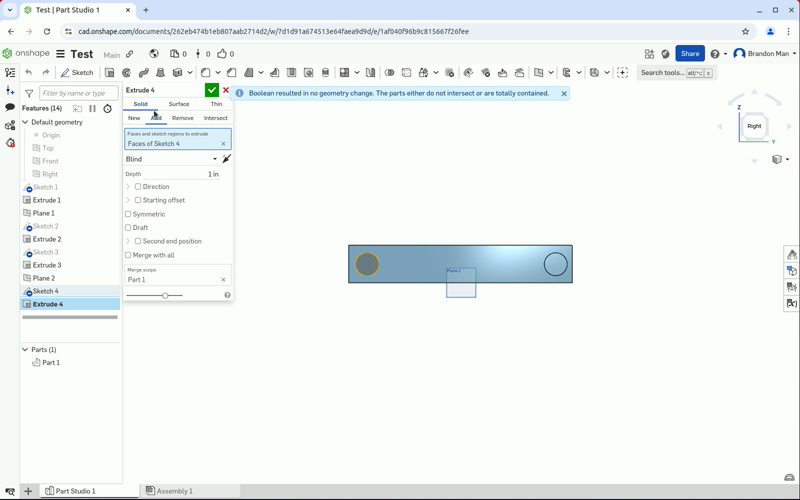
mouse_move(186, 120)
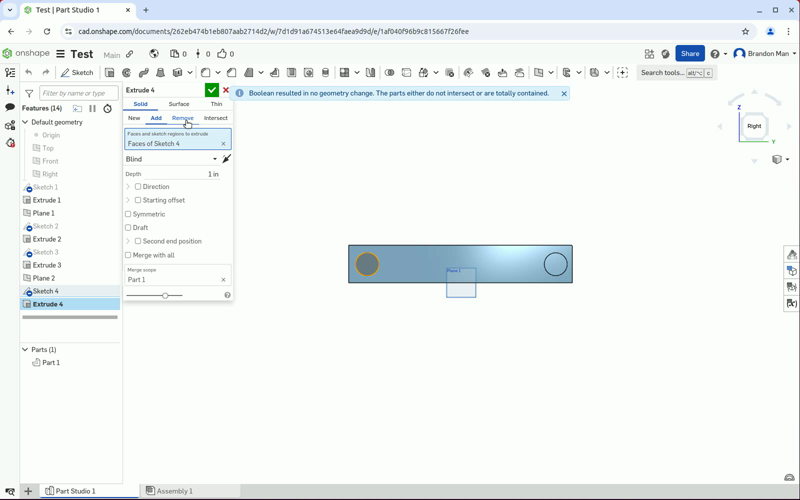
click(186, 120)
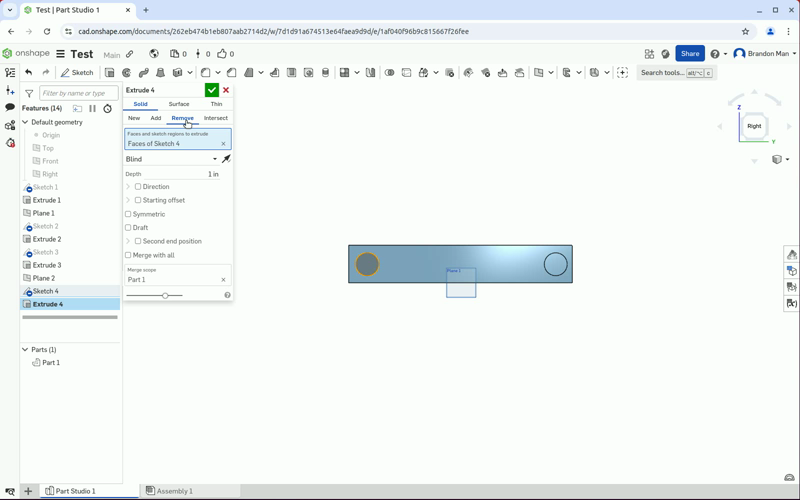
key(tab, 4)
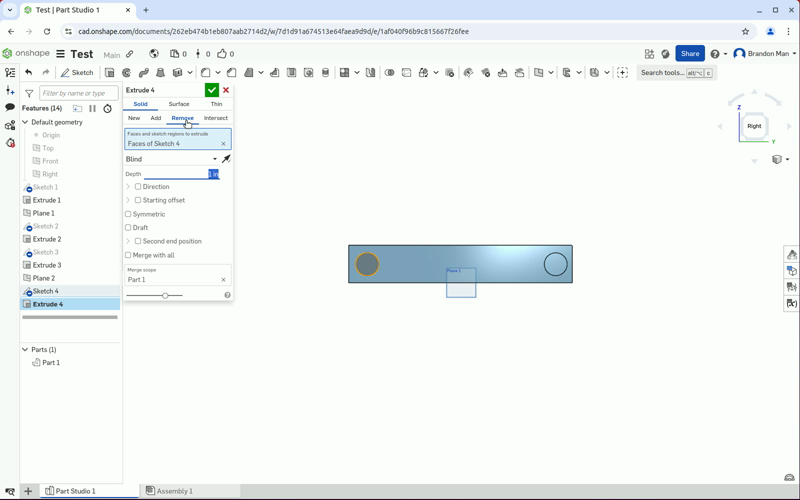
text(3.851)
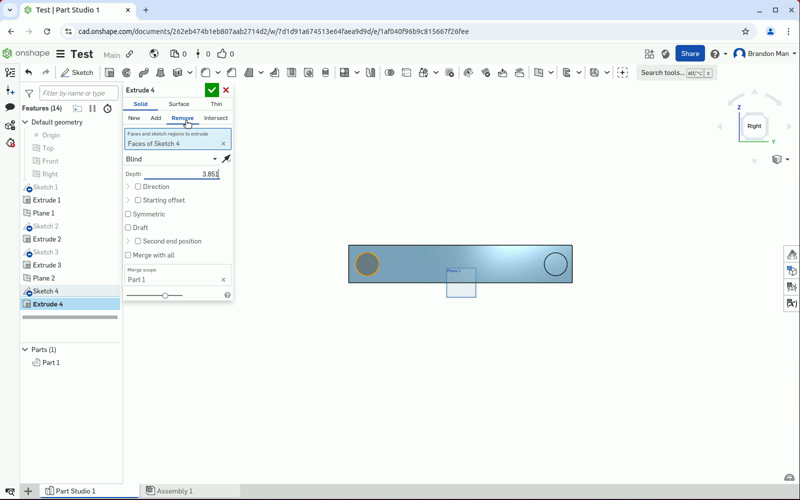
key(tab, 6)
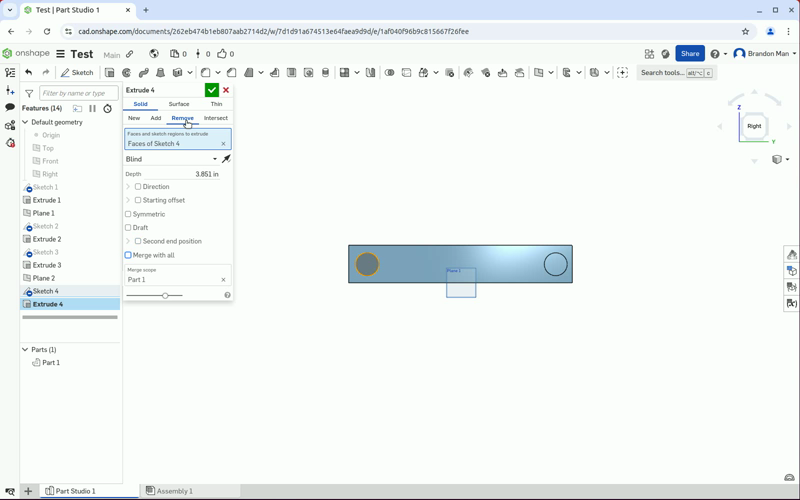
key(space)
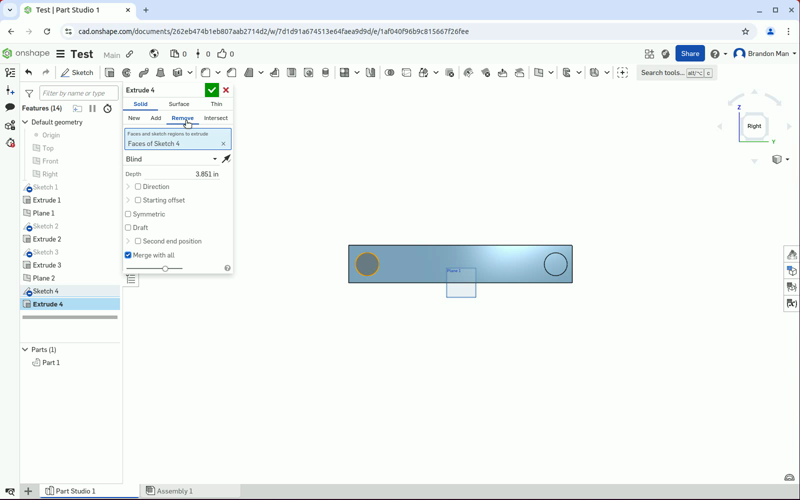
key(enter)
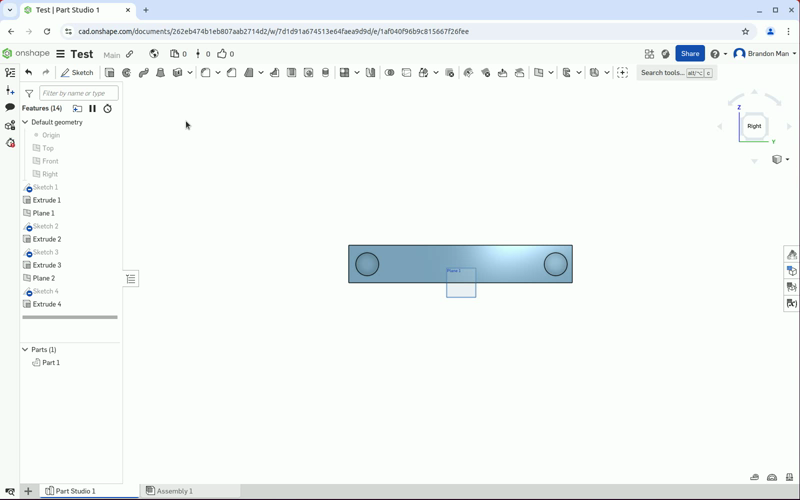
key(shift+h)
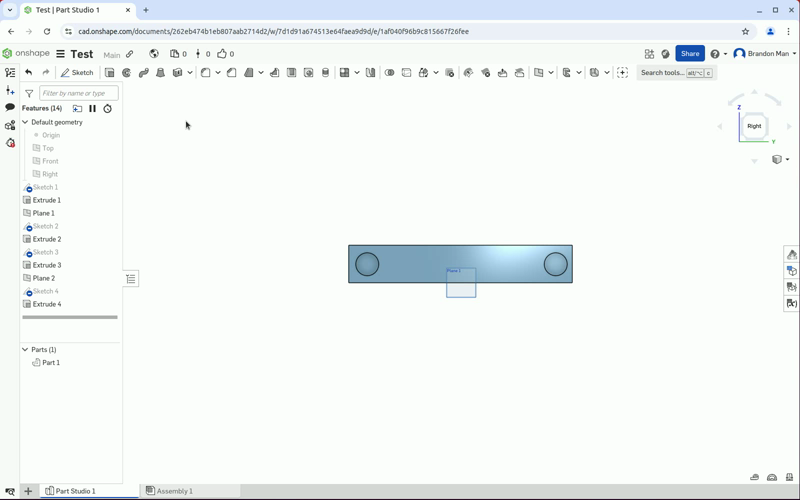
key(shift+h)
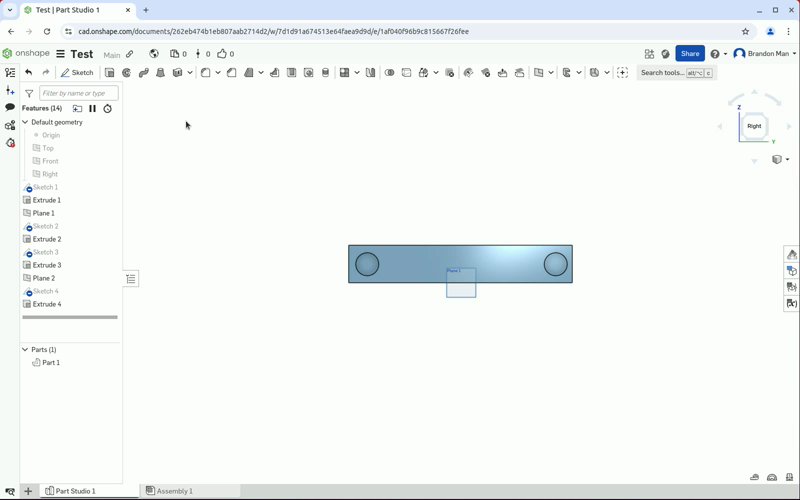
mouse_move(73, 189)
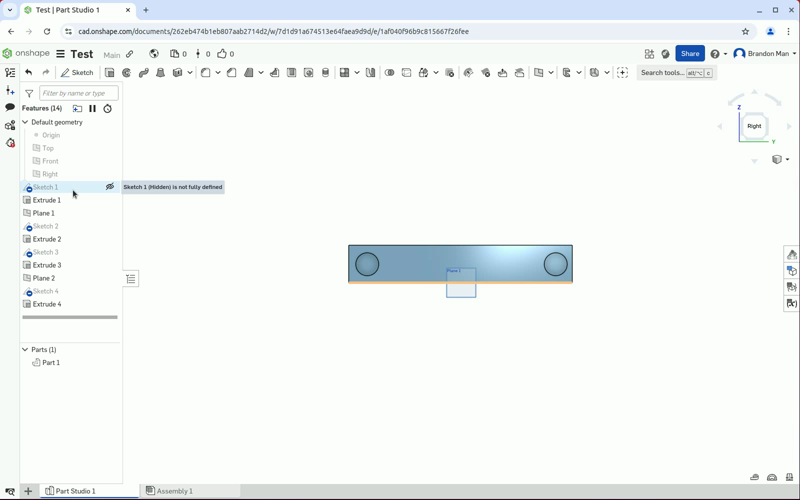
click(73, 189)
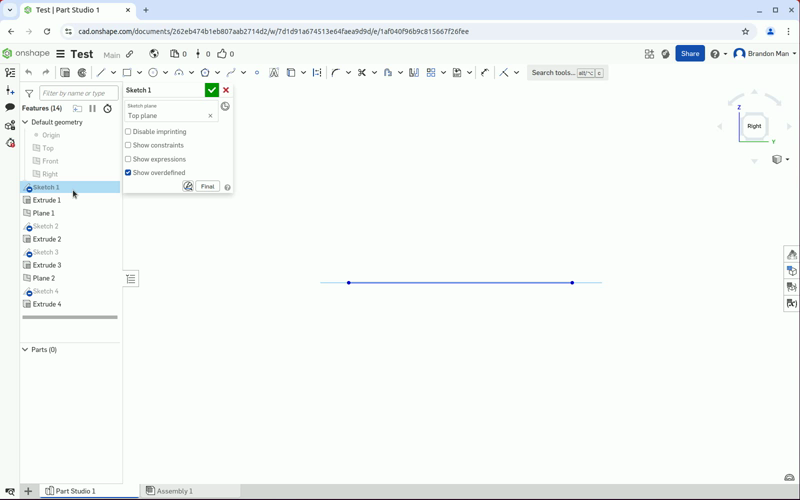
mouse_move(229, 92)
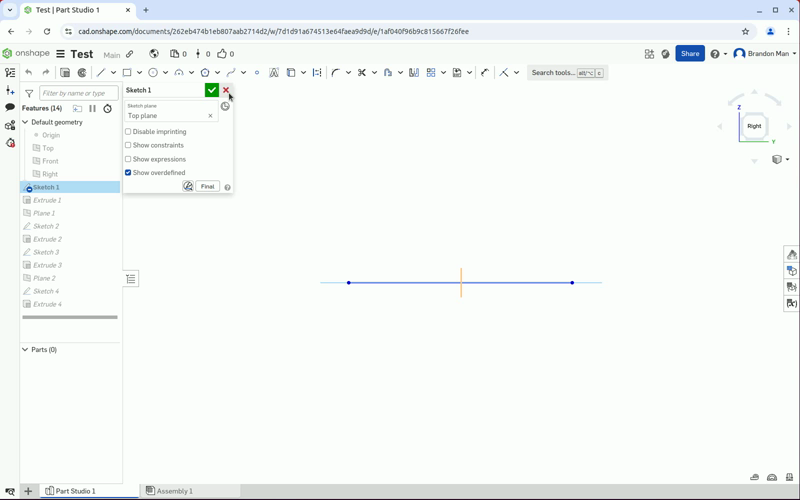
click(229, 92)
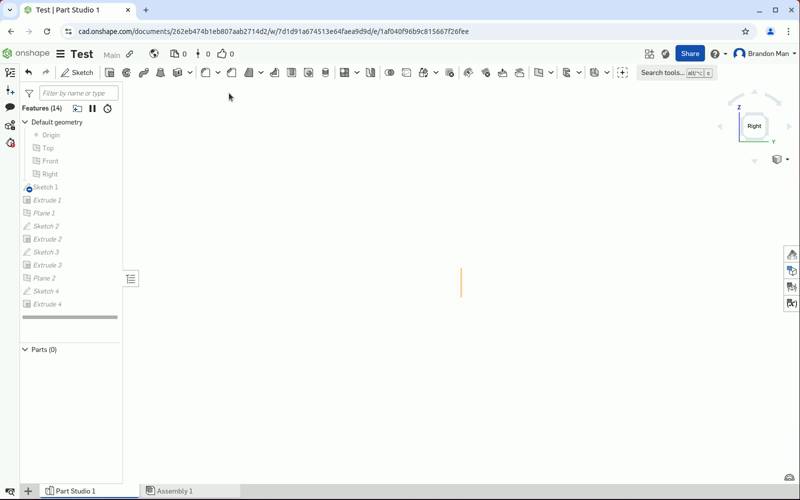
key(shift+s)
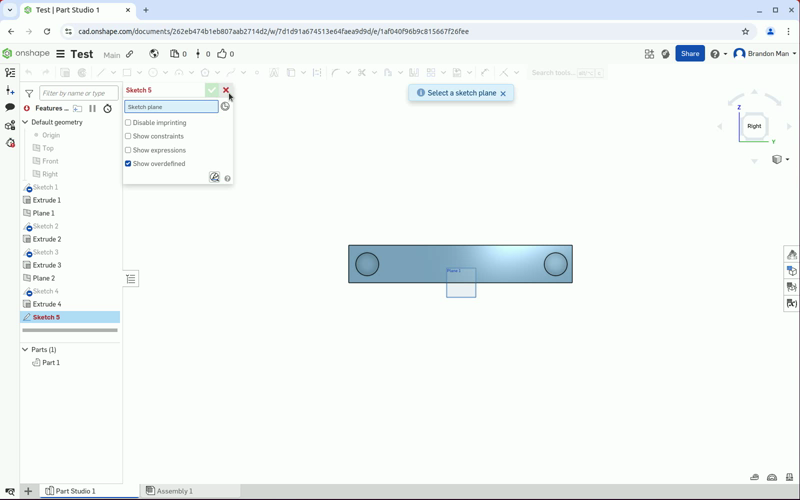
mouse_move(73, 280)
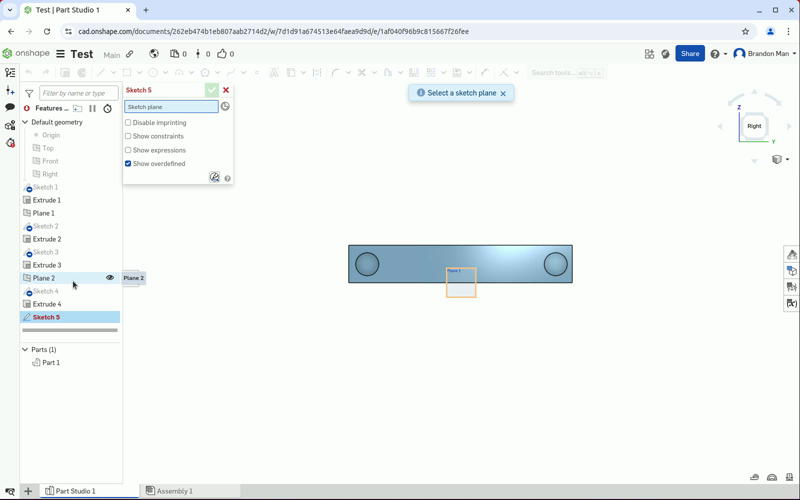
click(73, 280)
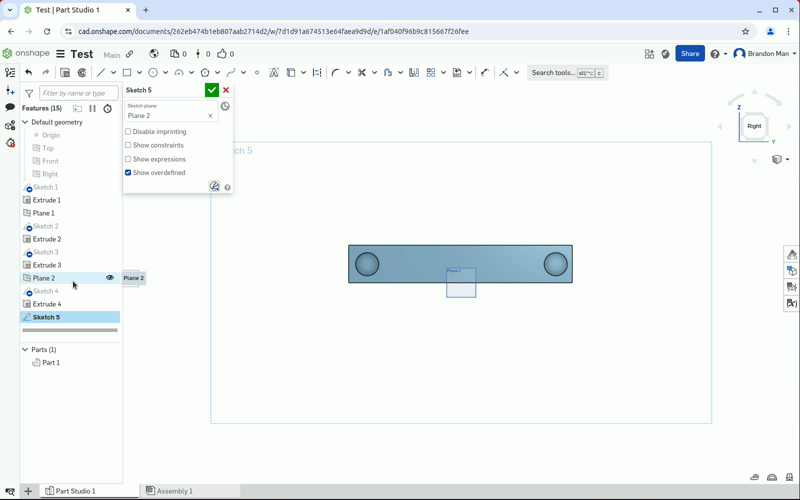
mouse_move(73, 352)
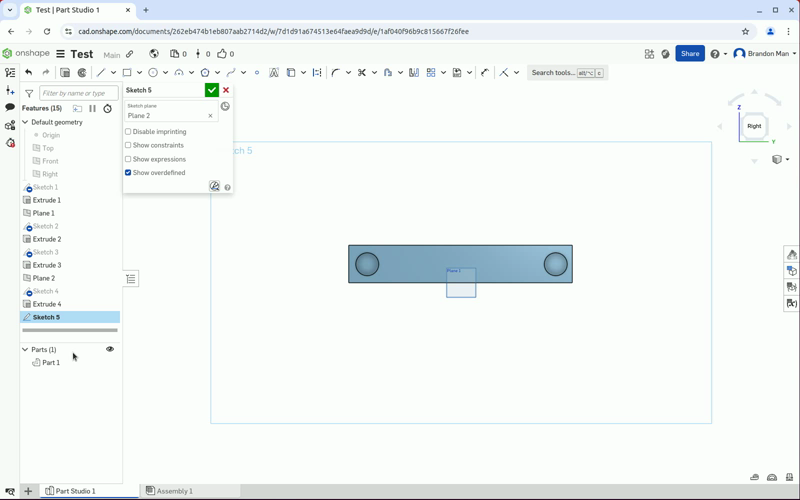
key(y)
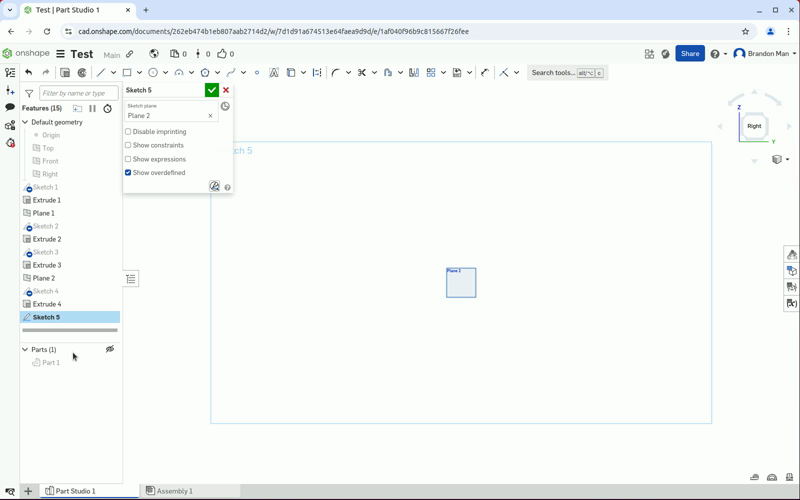
key(c)
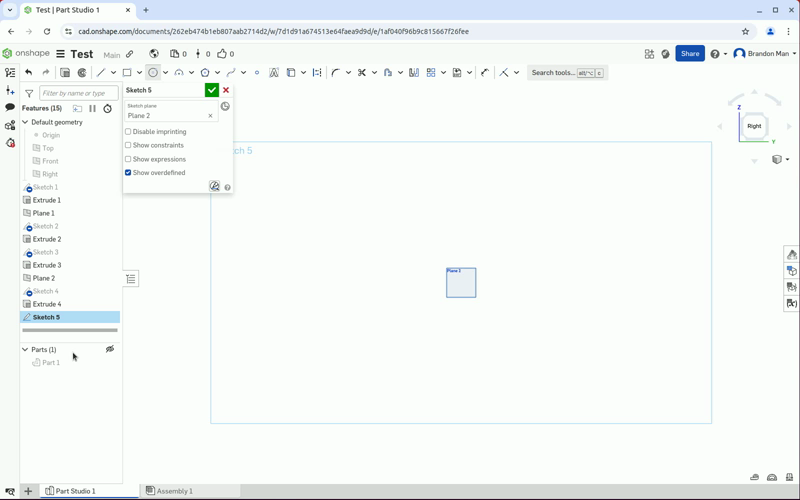
key_down(shift)
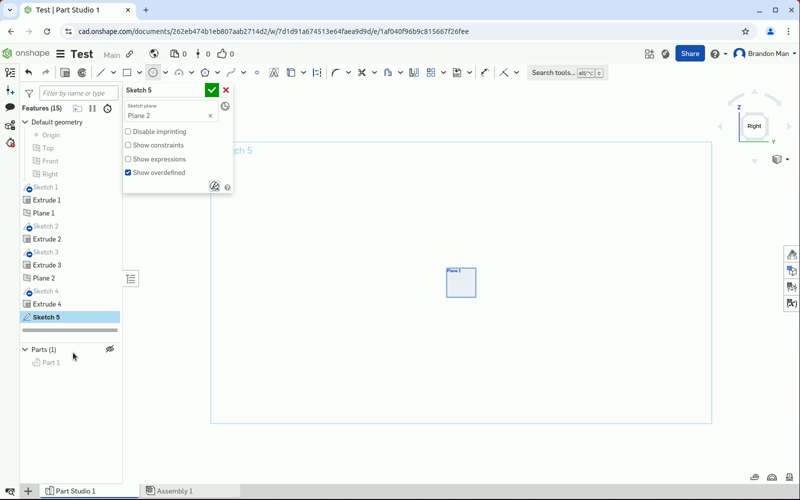
mouse_move(554, 264)
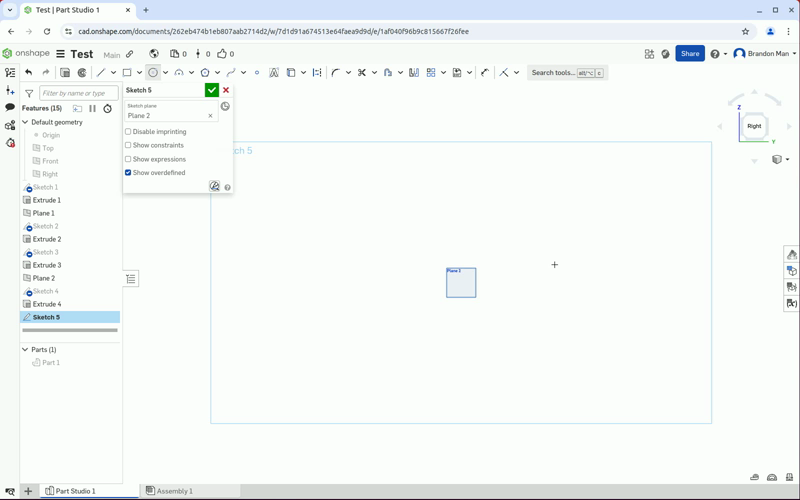
click(554, 264)
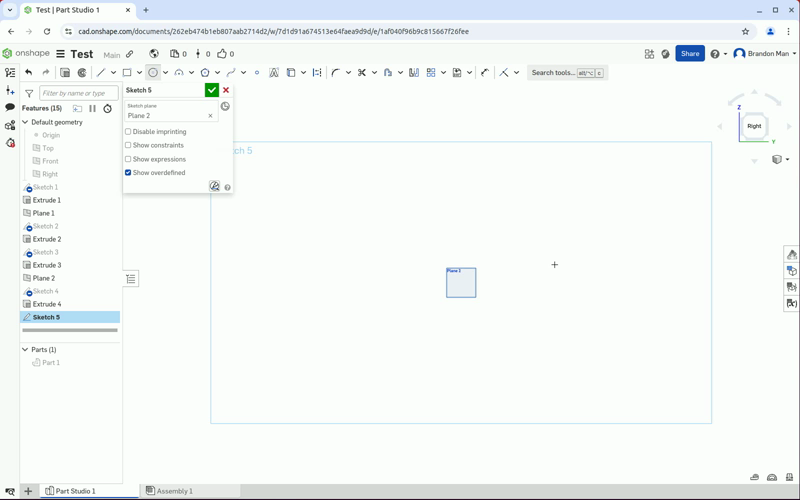
key_up(shift)
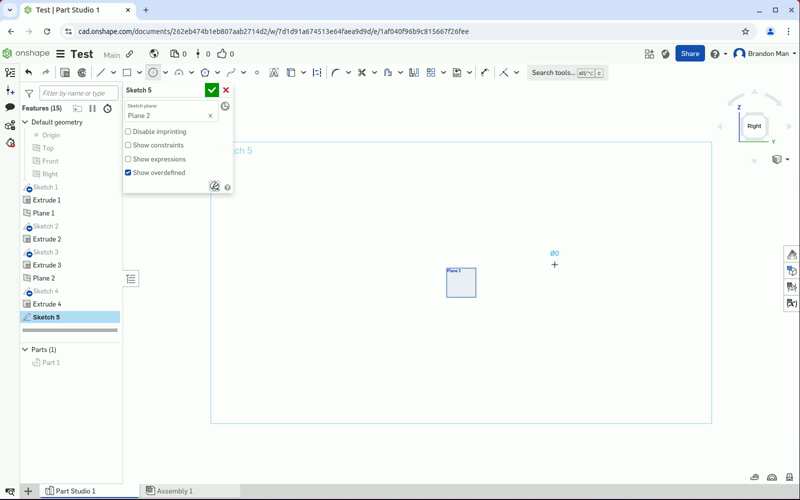
mouse_move(566, 264)
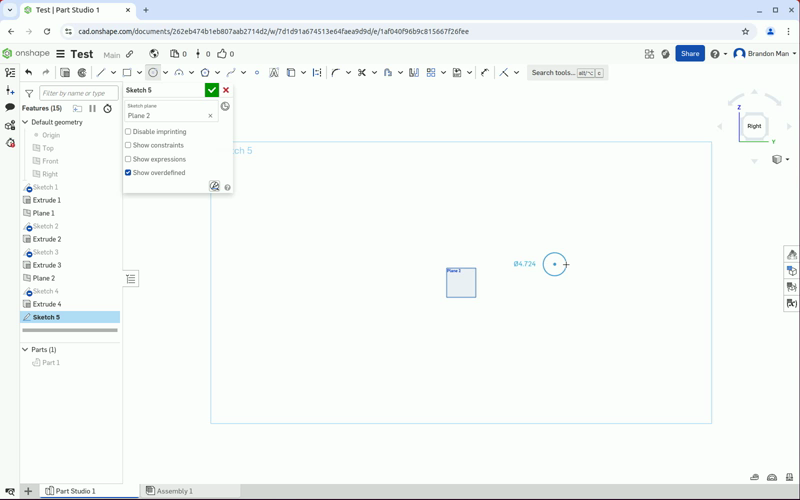
click(566, 264)
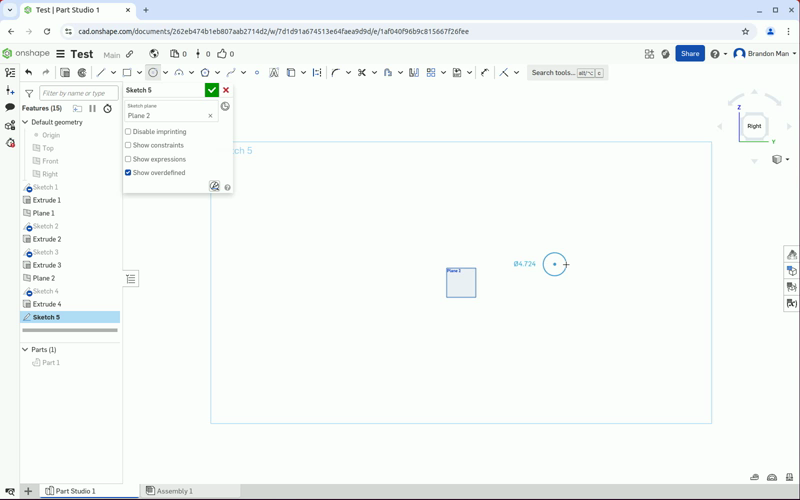
key(esc)
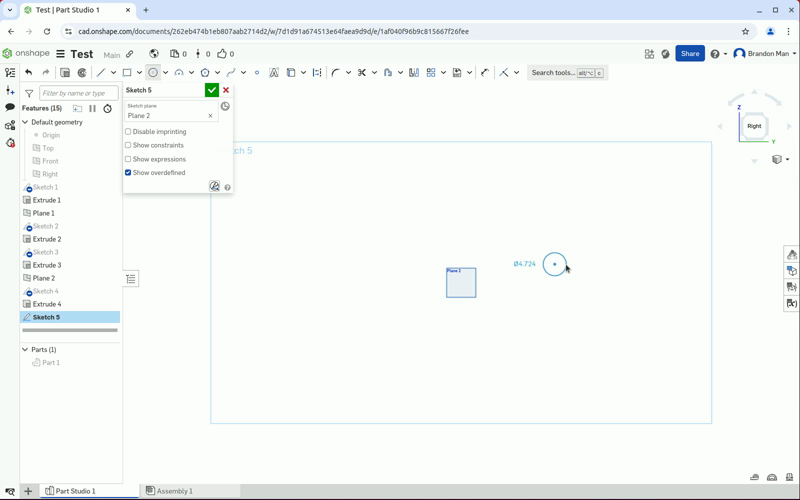
mouse_move(560, 261)
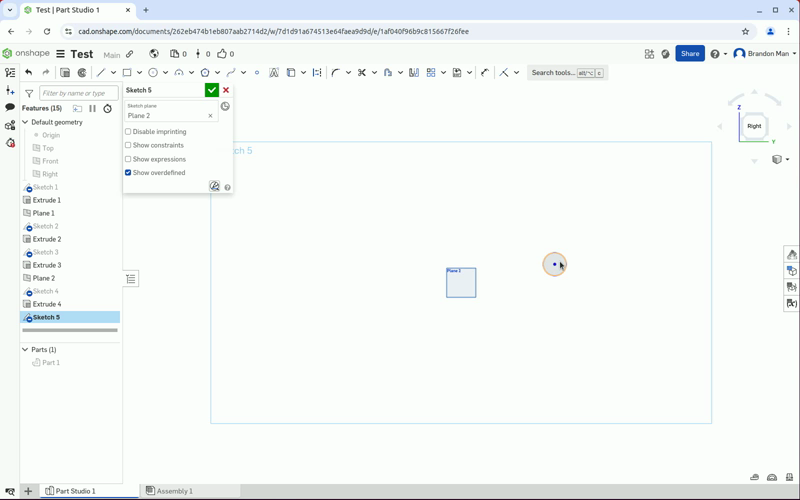
scroll(6)
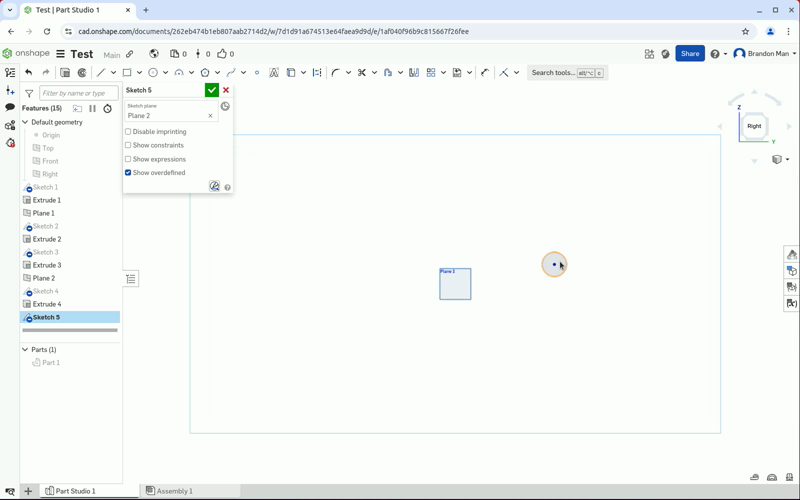
scroll(6)
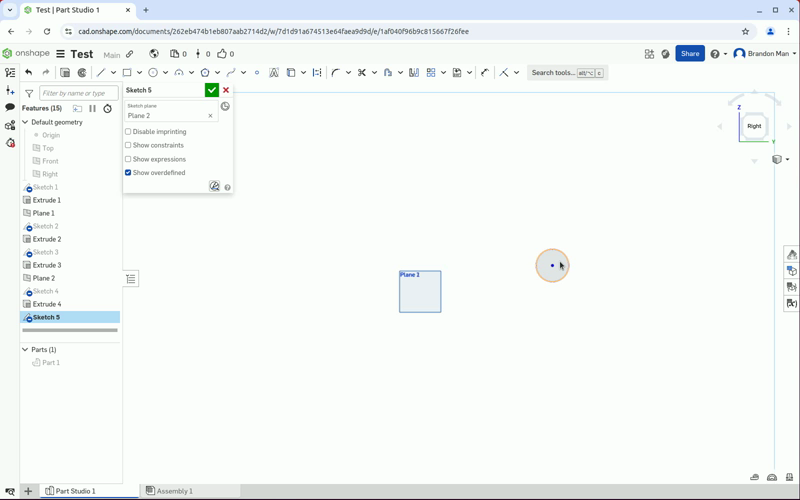
scroll(6)
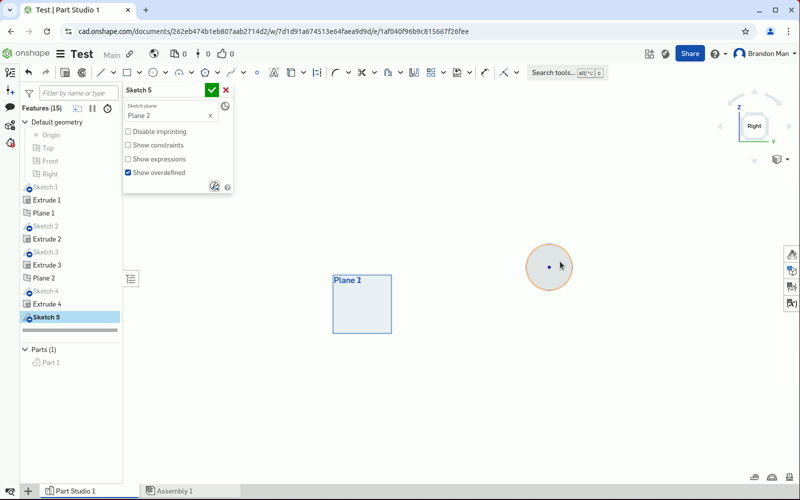
scroll(6)
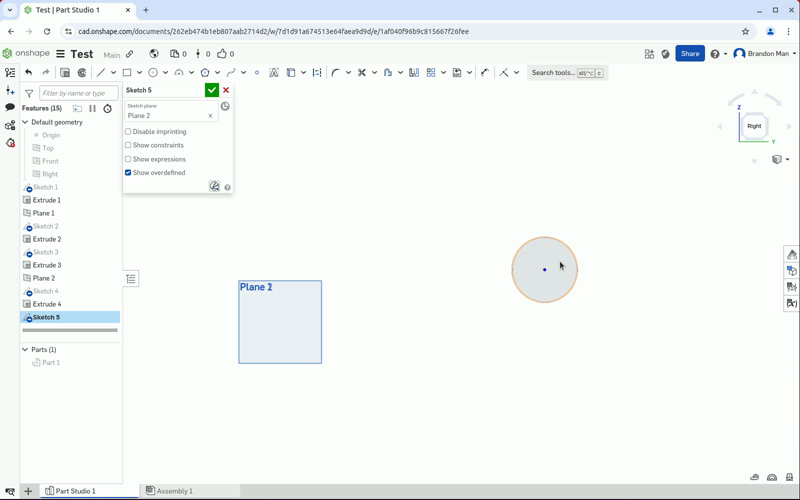
scroll(6)
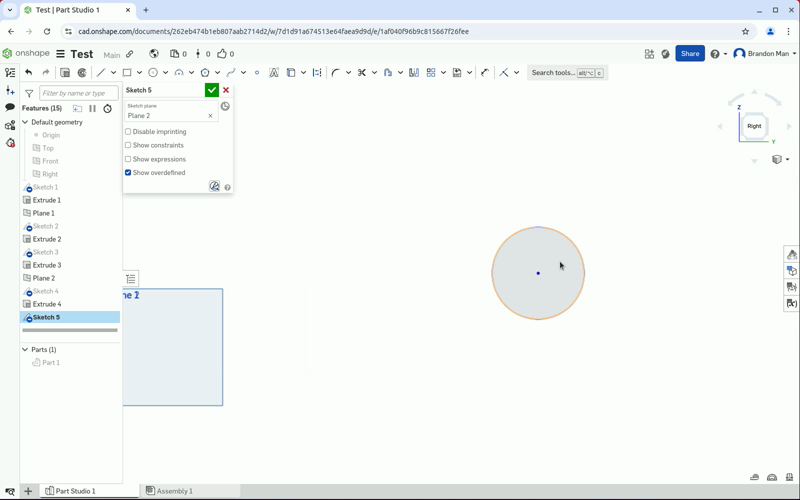
scroll(6)
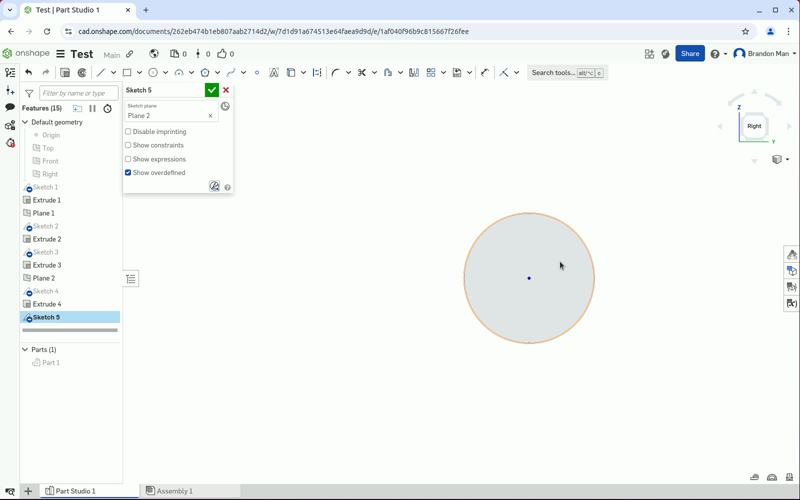
scroll(6)
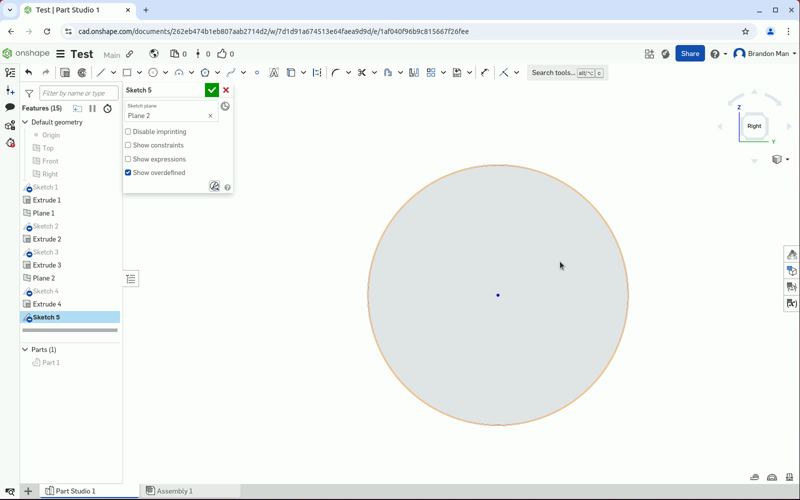
click(560, 261)
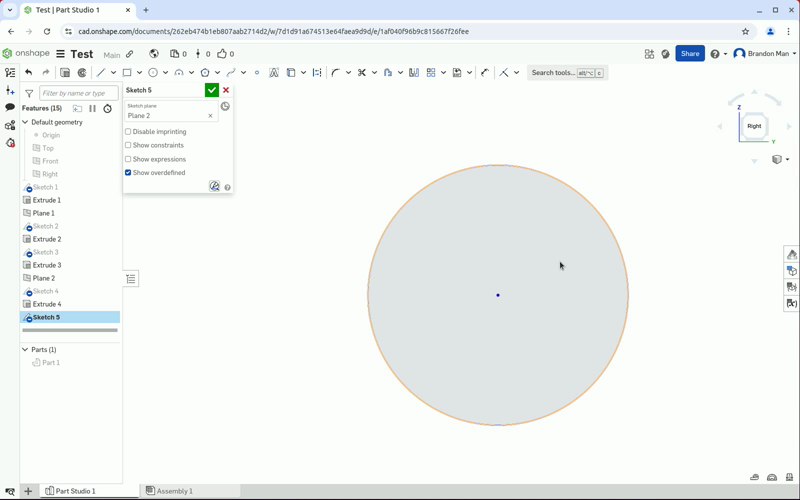
scroll(-6)
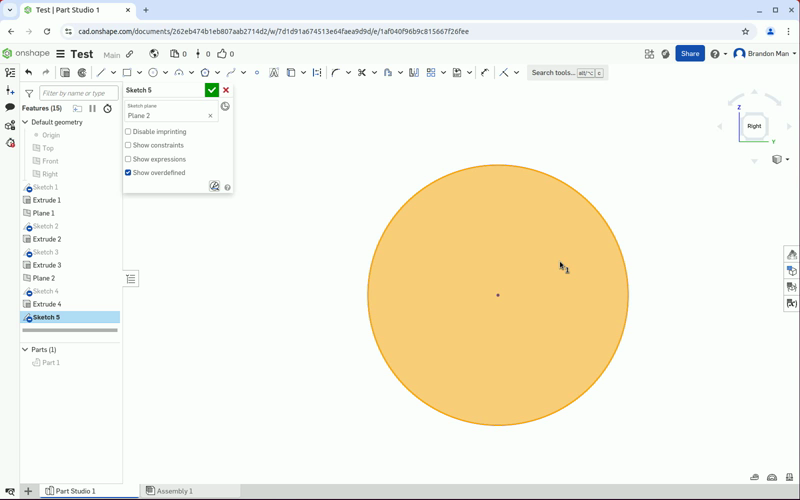
scroll(-6)
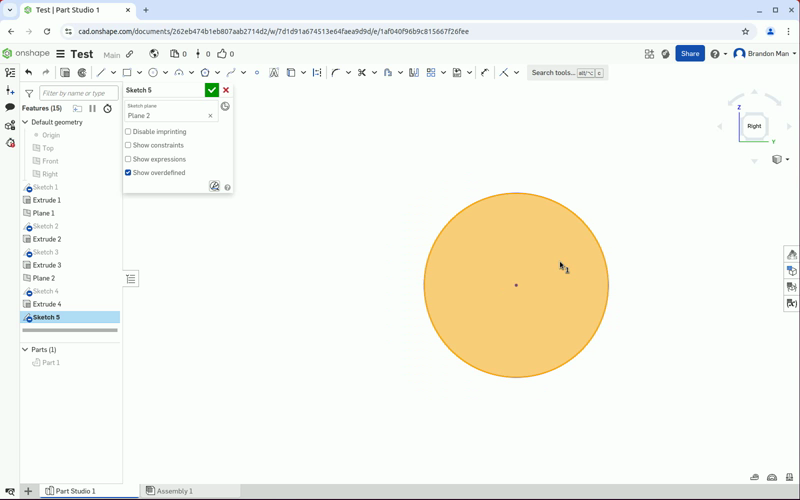
scroll(-6)
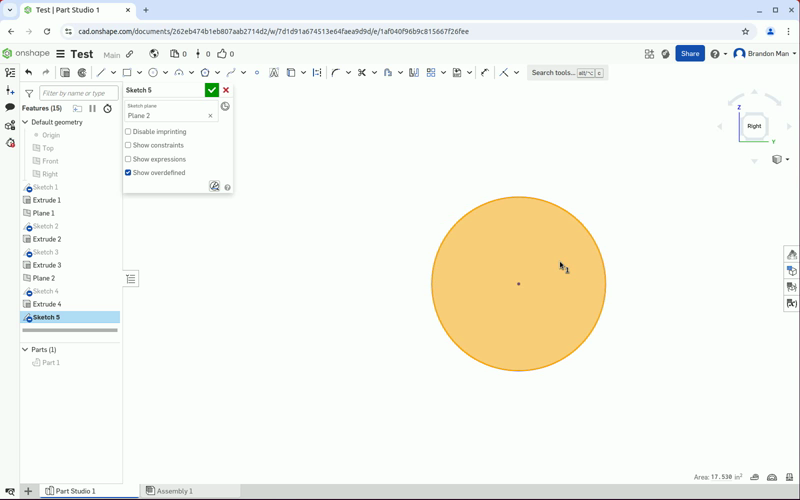
scroll(-6)
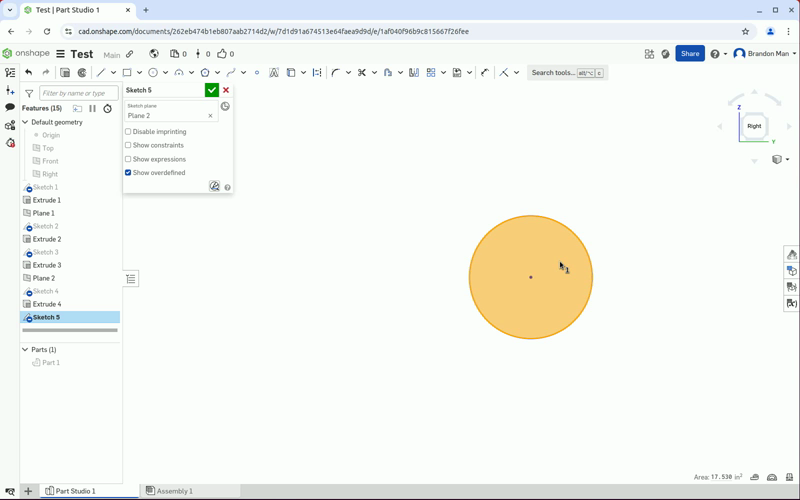
scroll(-6)
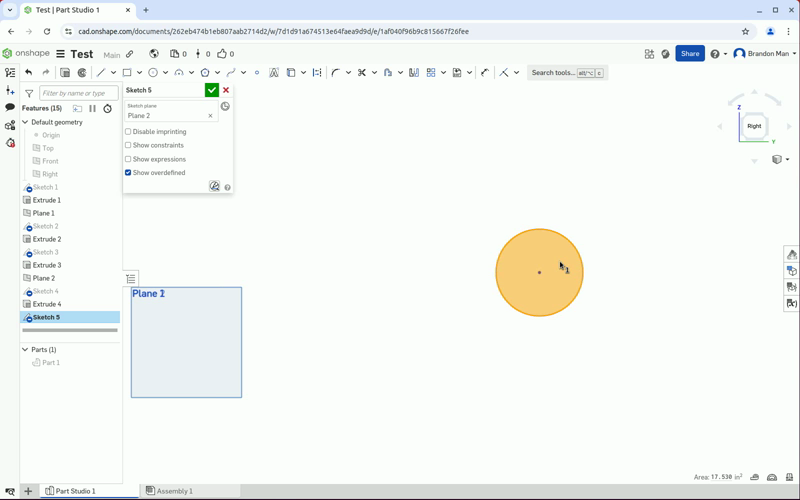
scroll(-6)
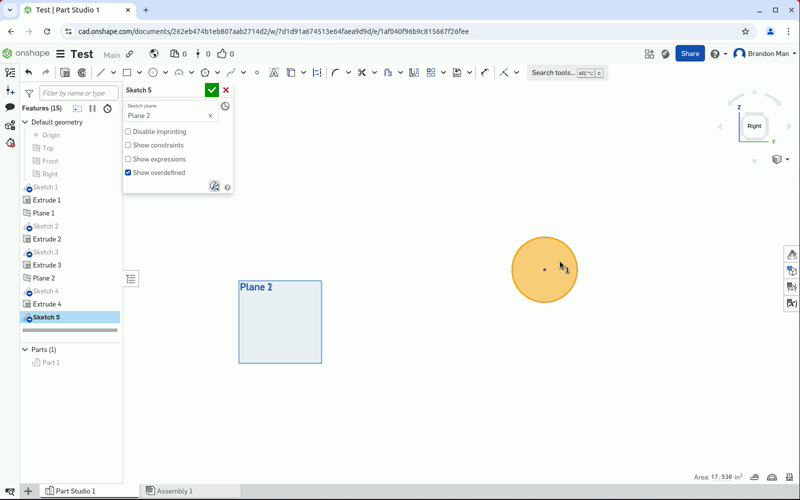
scroll(-6)
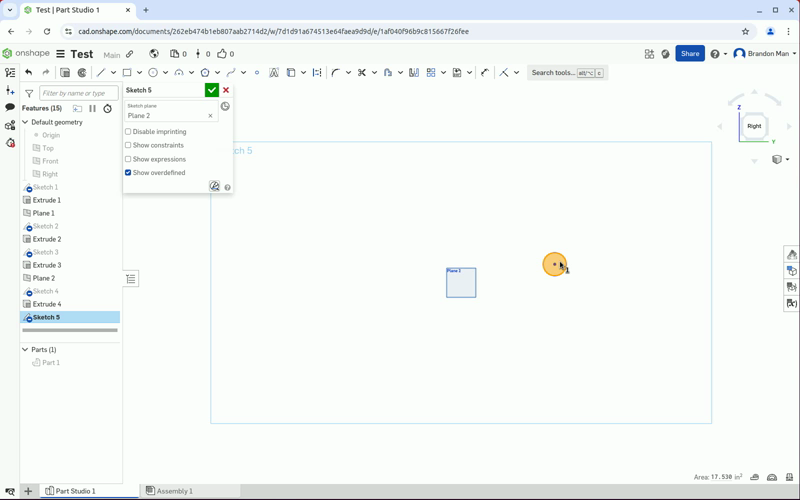
mouse_move(73, 352)
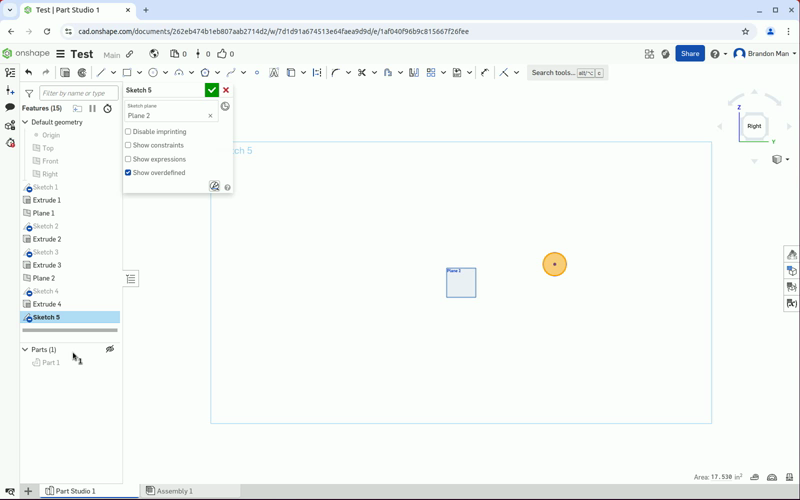
key(shift+y)
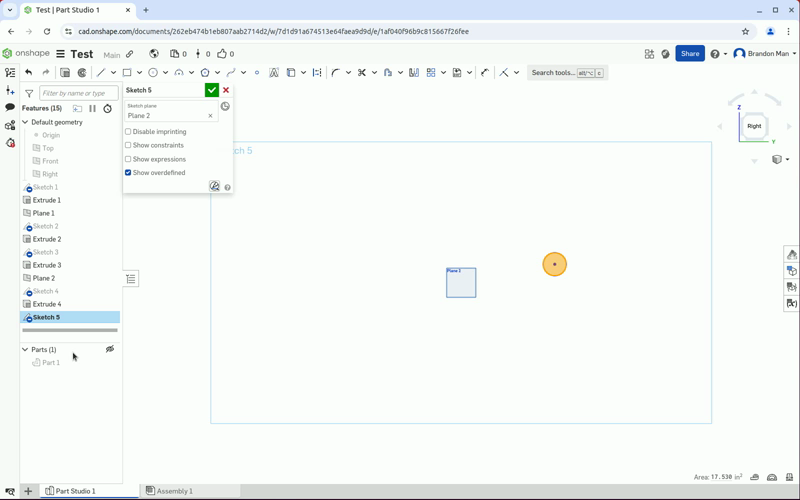
key(shift+e)
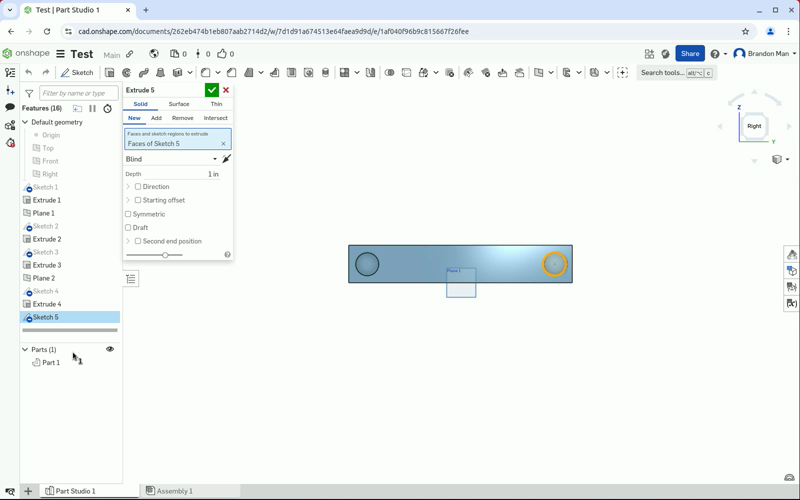
mouse_move(143, 106)
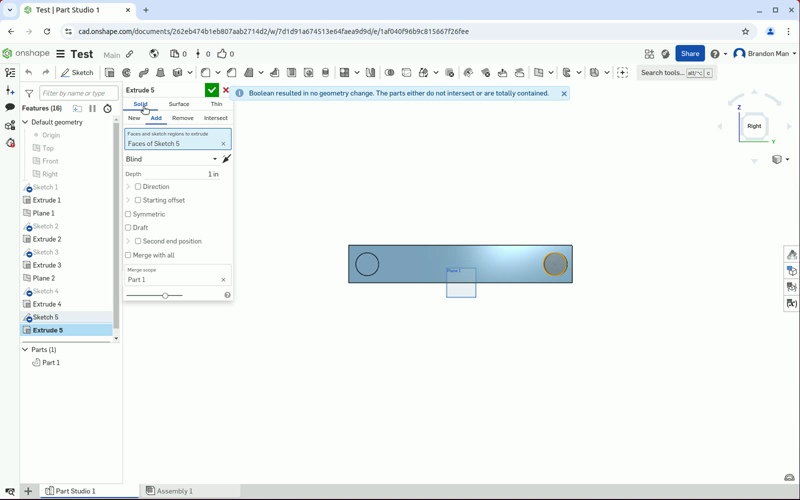
click(143, 106)
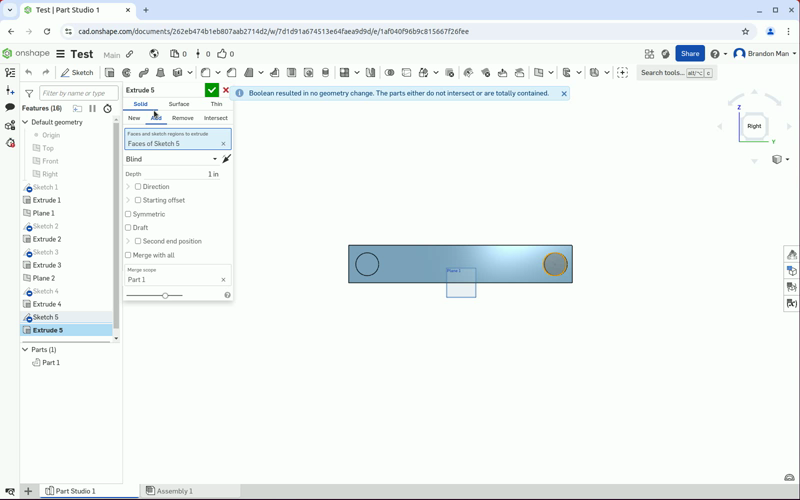
mouse_move(186, 120)
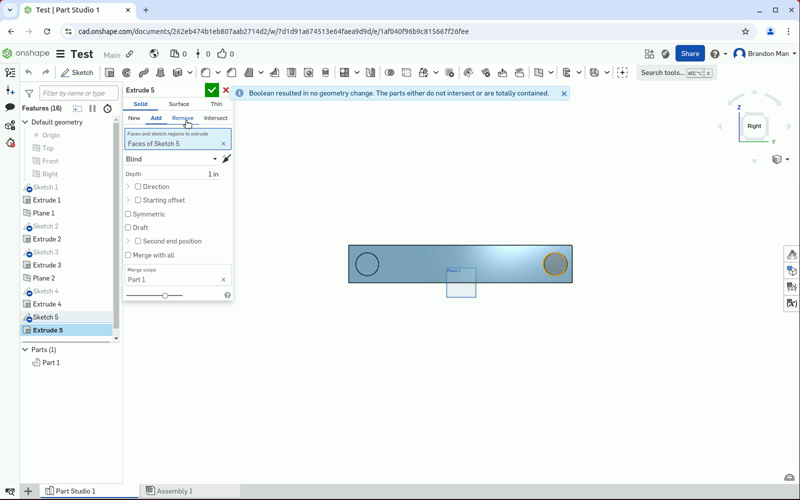
click(186, 120)
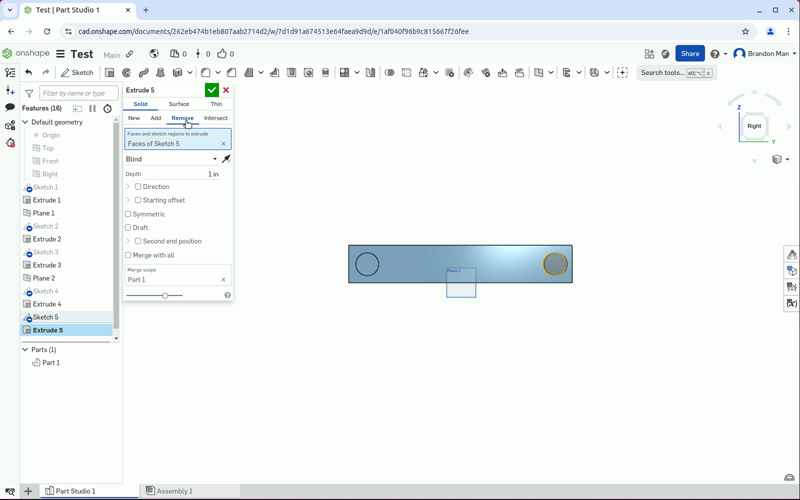
key(tab, 4)
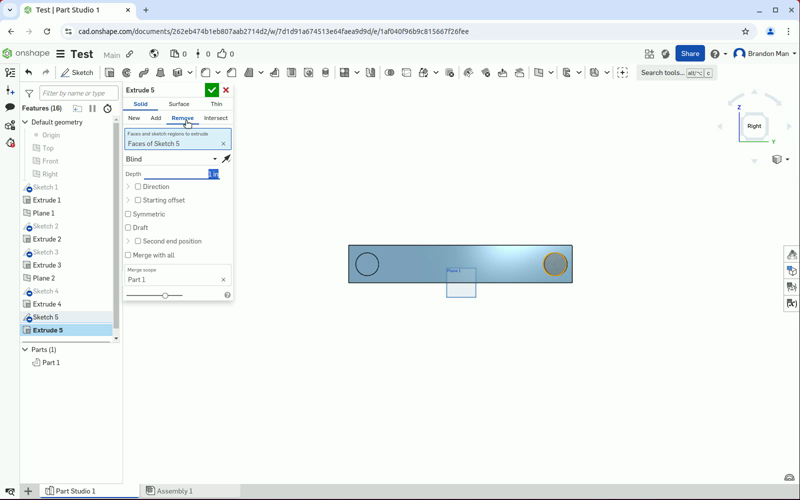
text(3.851)
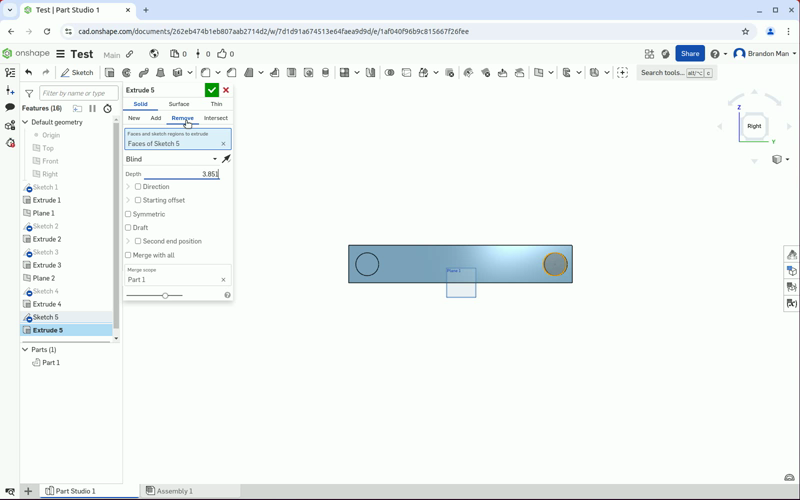
key(tab, 6)
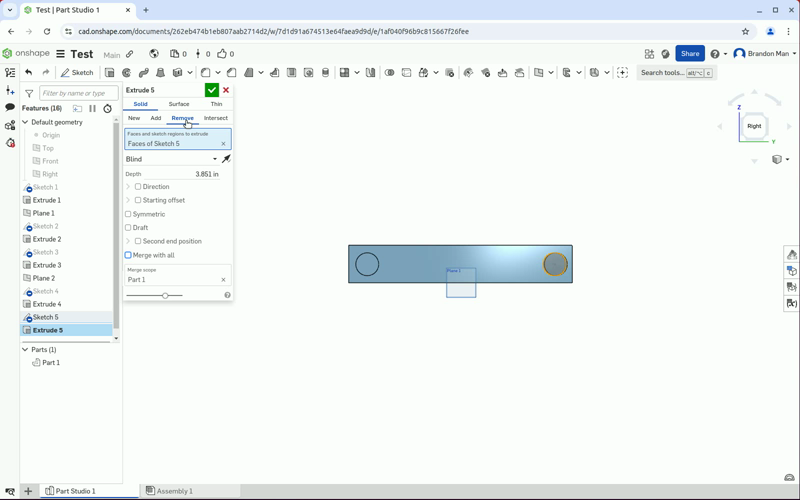
key(space)
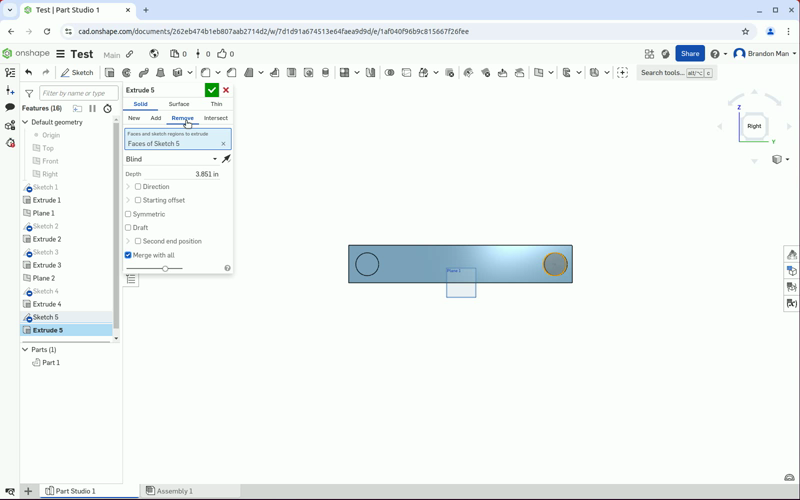
key(enter)
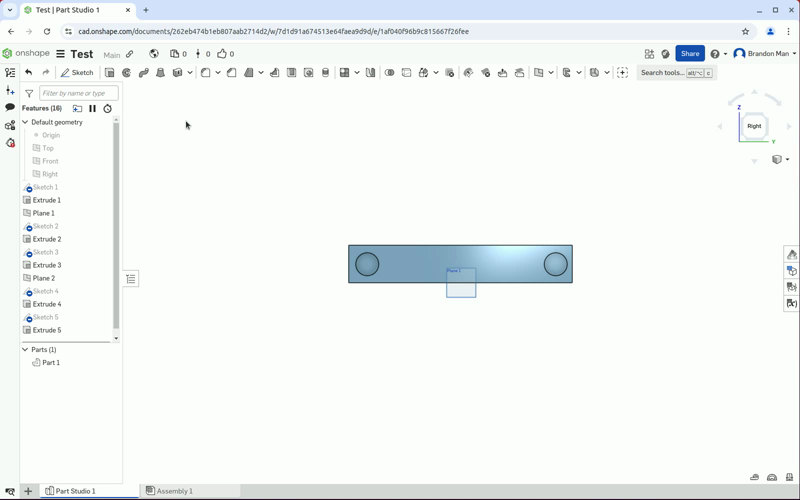
key(shift+h)
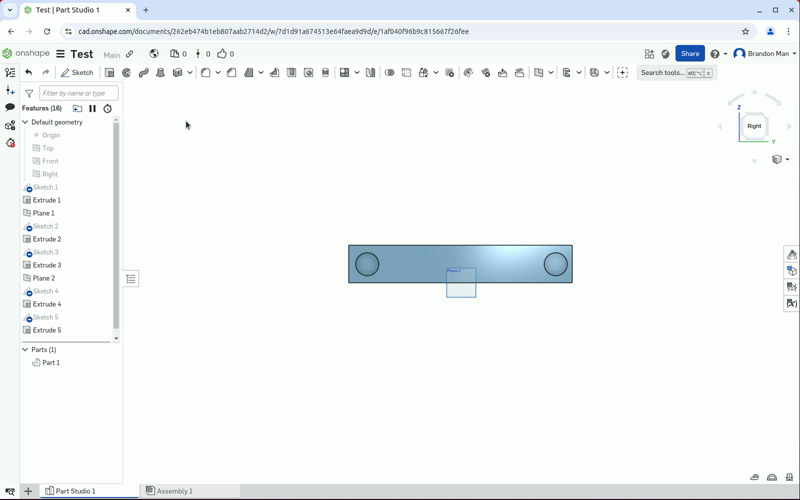
key(shift+h)
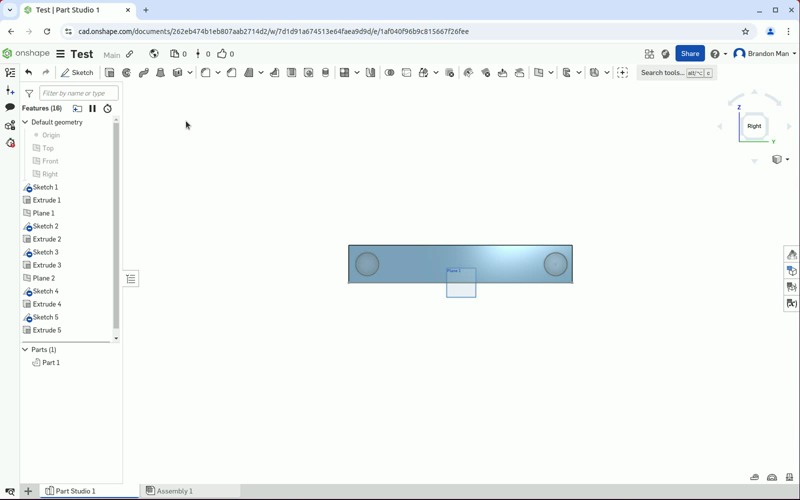
key(shift+7)
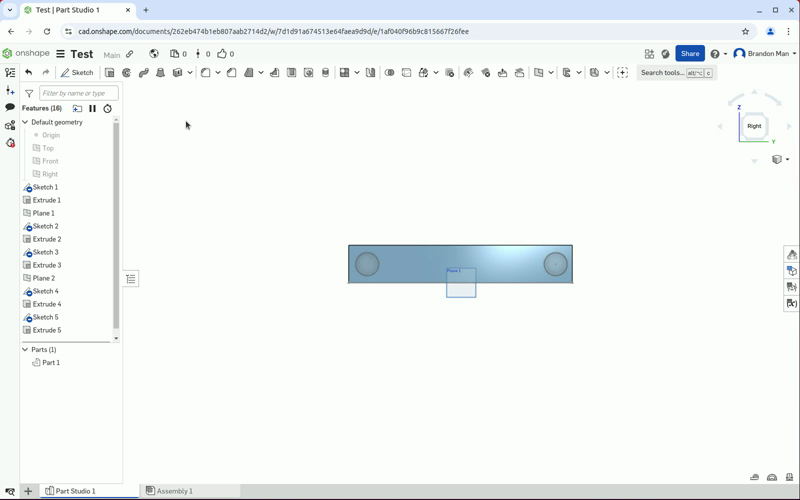
key(right, 2)
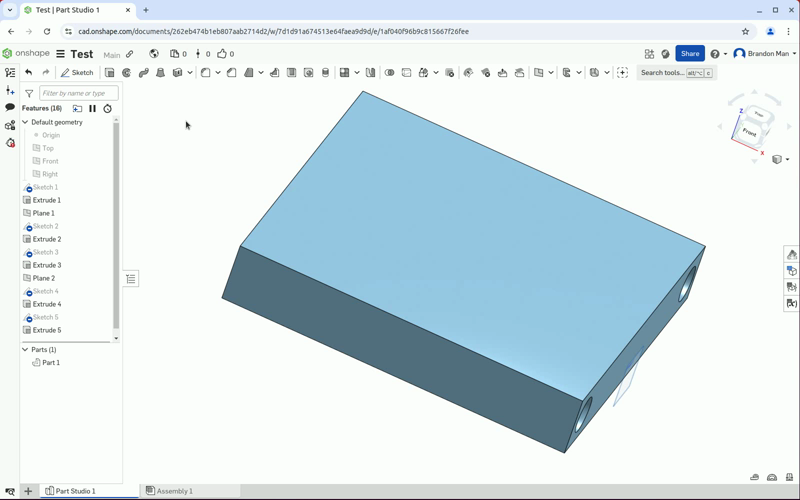
key(down, 2)
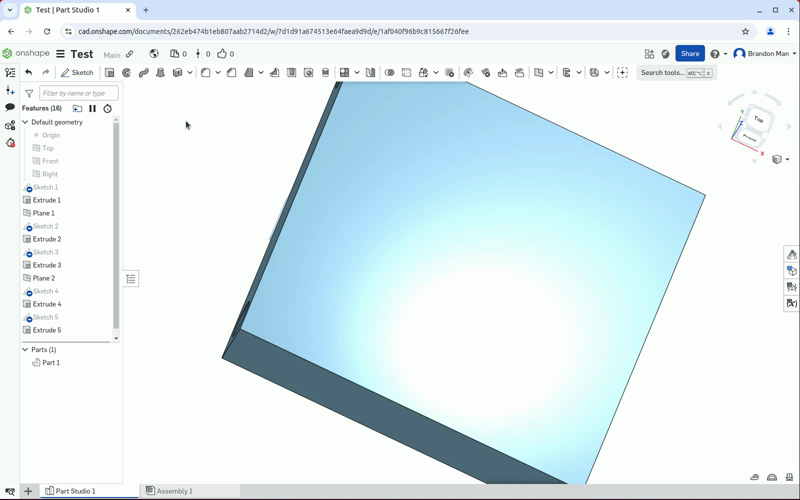
key(up, 2)
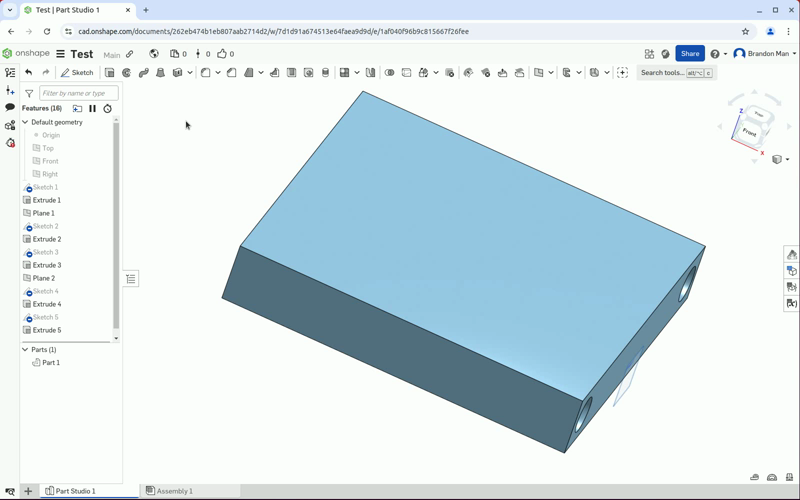
key(left, 2)
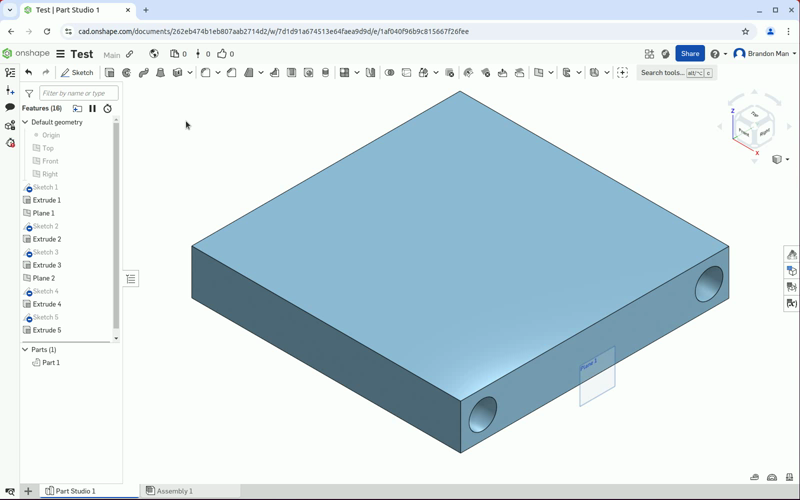
mouse_move(69, 189)
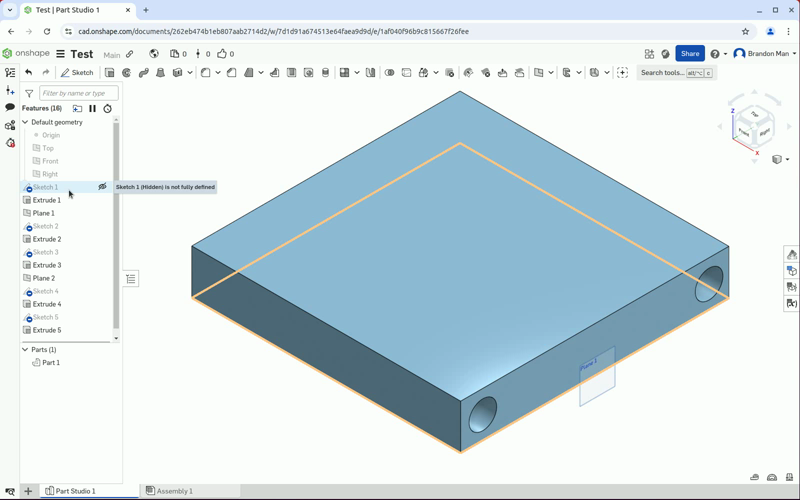
click(69, 189)